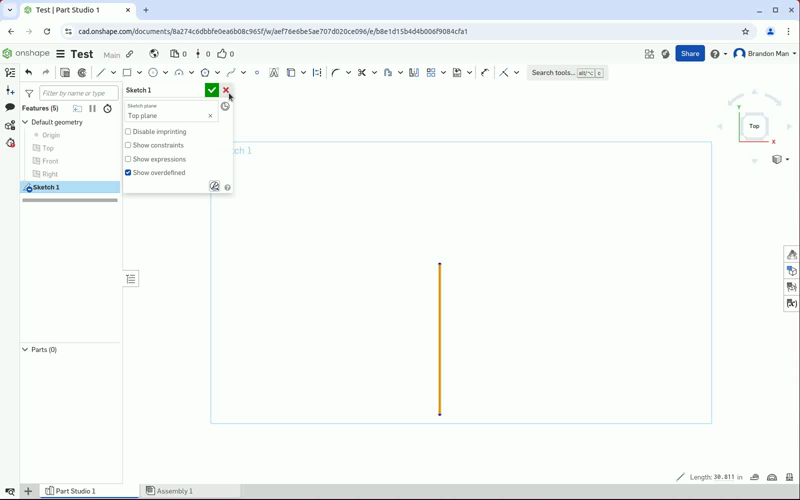
key(shift+h)
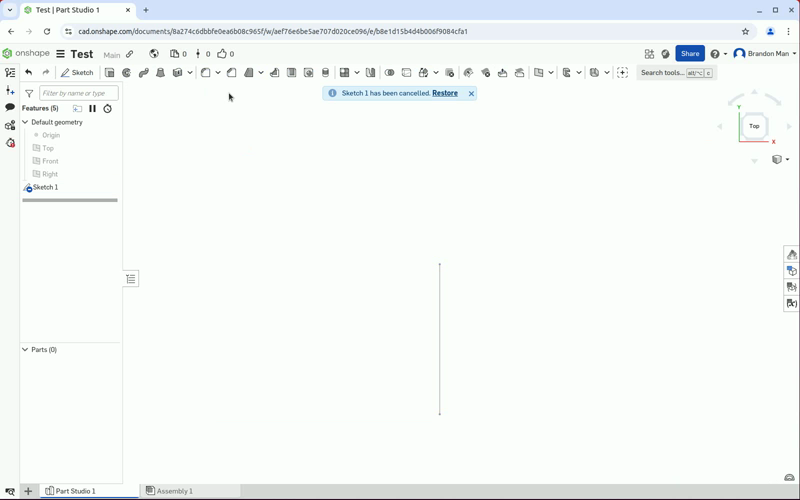
key(shift+s)
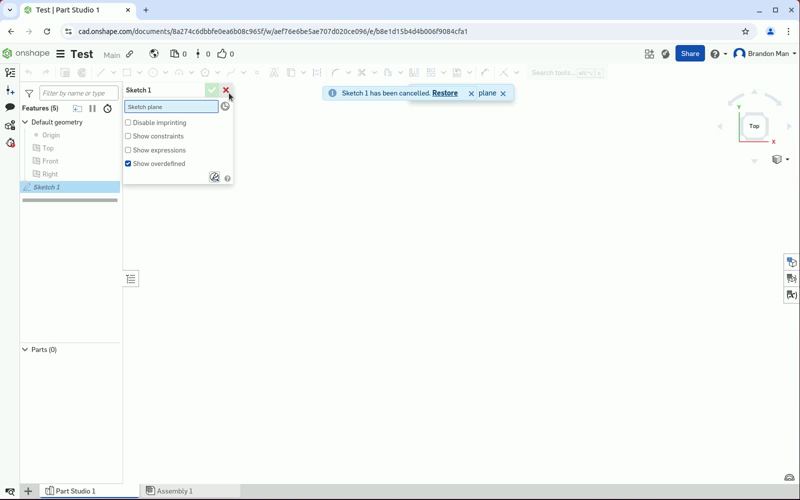
mouse_move(73, 150)
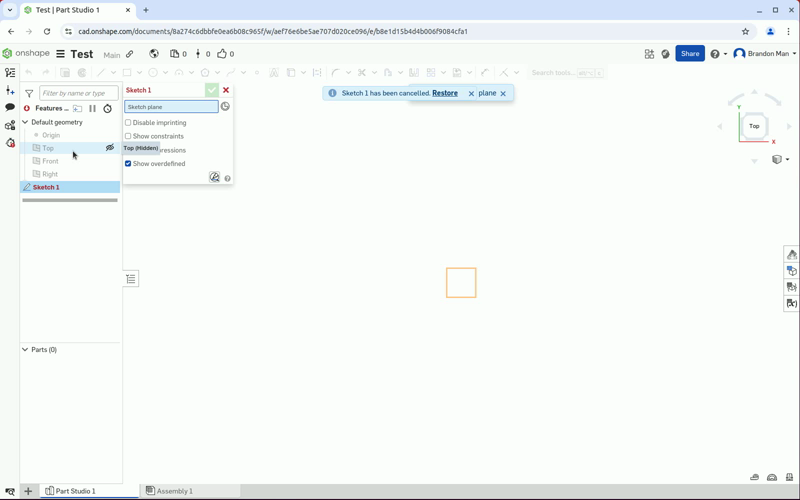
click(73, 150)
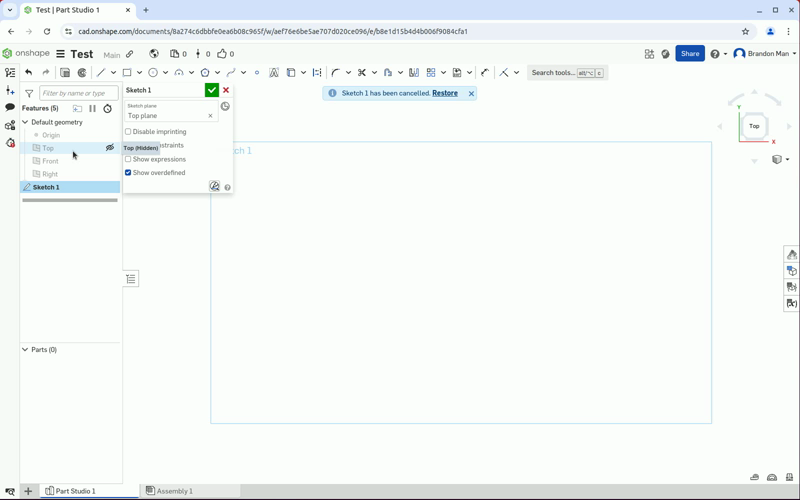
mouse_move(73, 352)
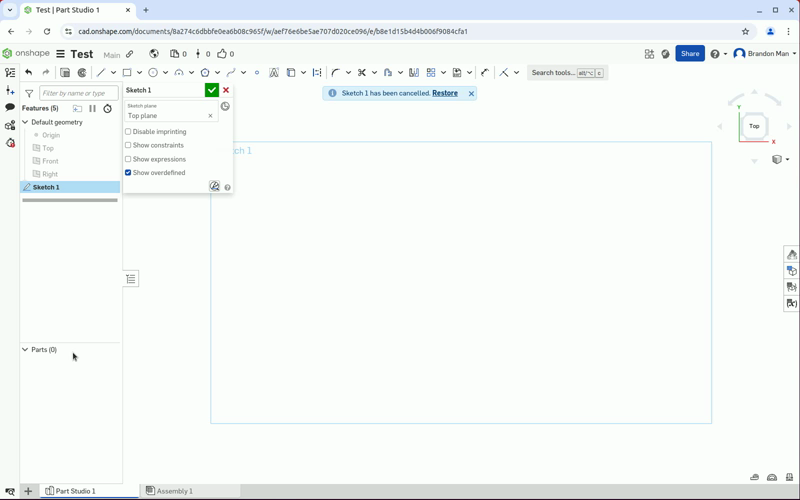
key(y)
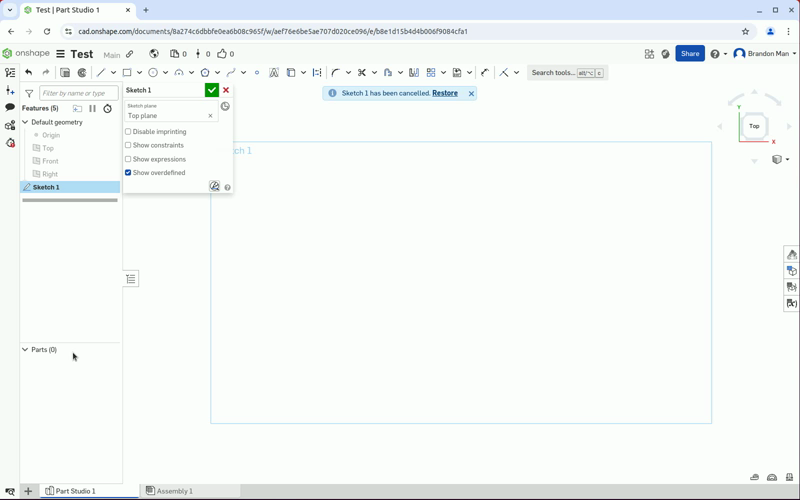
key(l)
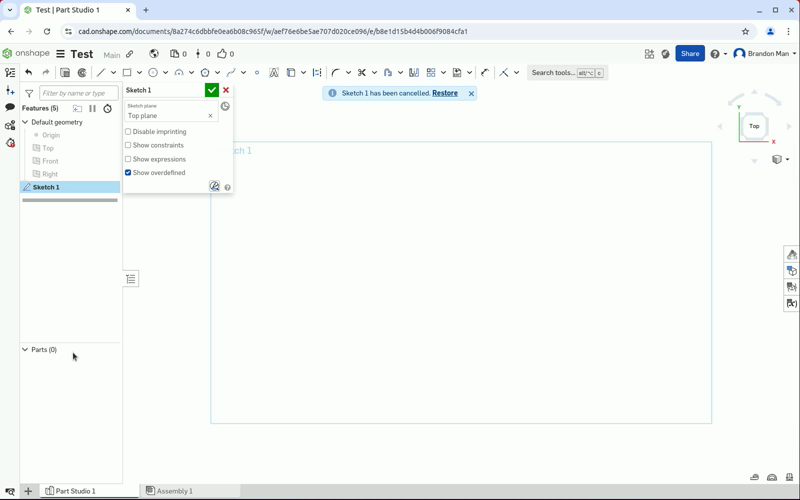
key_down(shift)
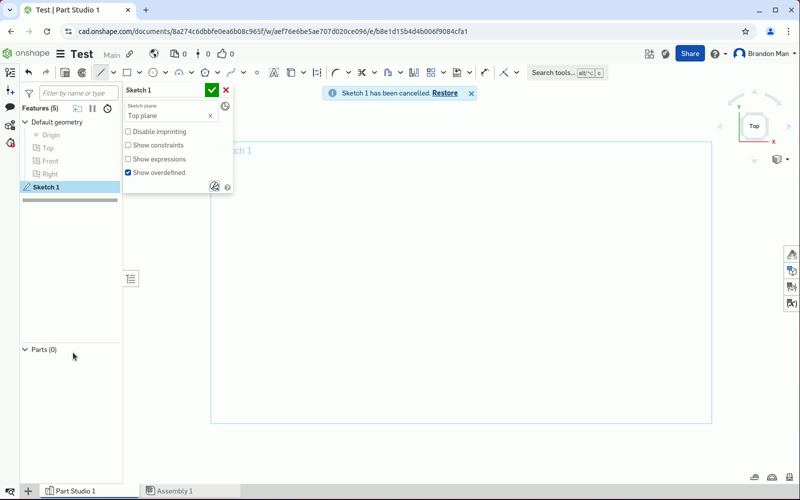
mouse_move(454, 288)
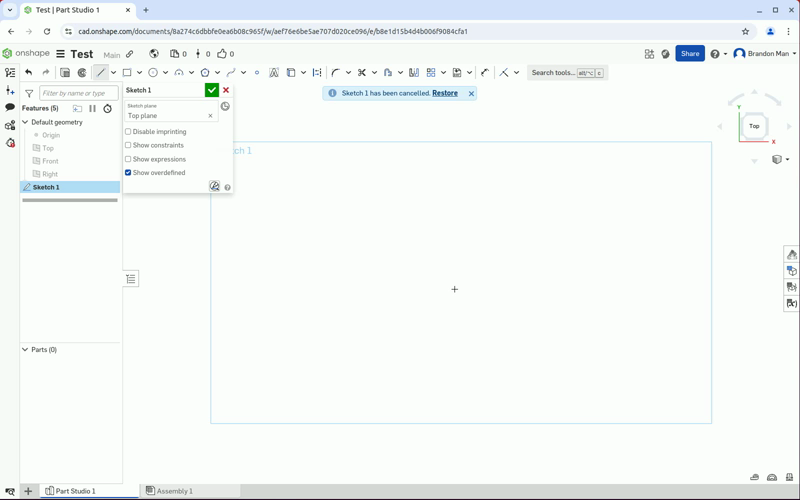
click(454, 288)
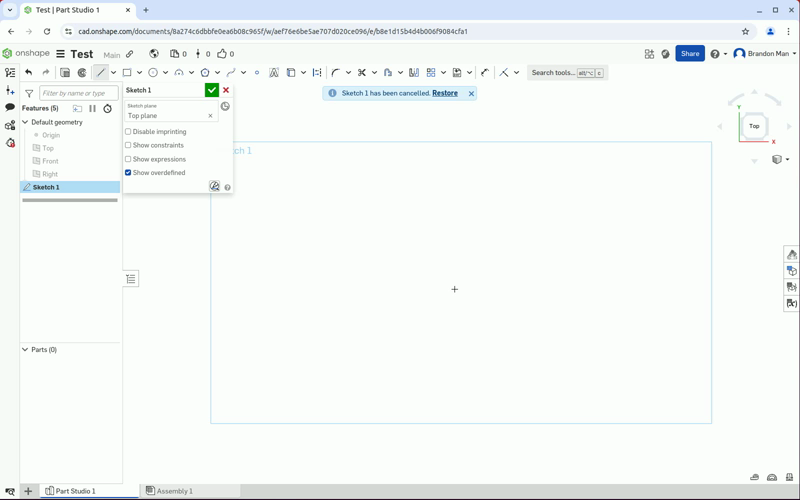
key_up(shift)
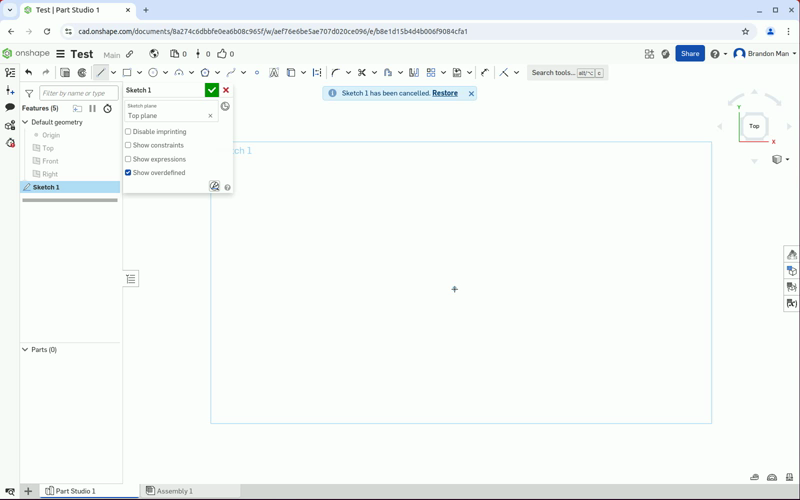
key_down(shift)
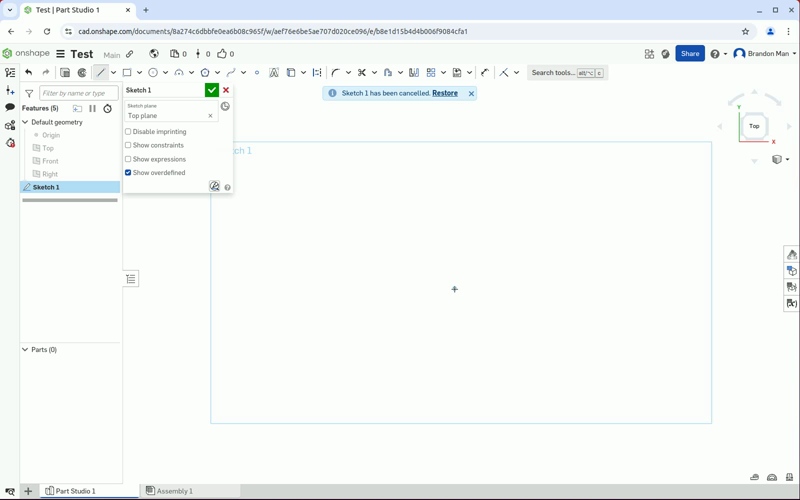
mouse_move(484, 288)
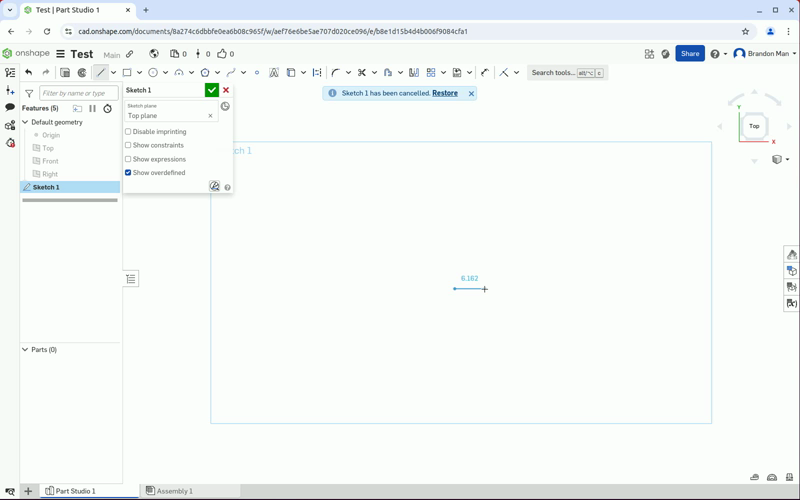
mouse_move(466, 288)
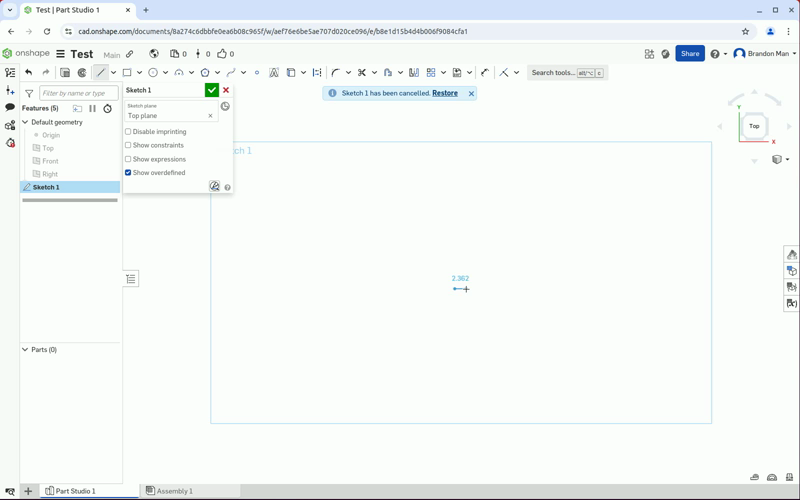
click(466, 288)
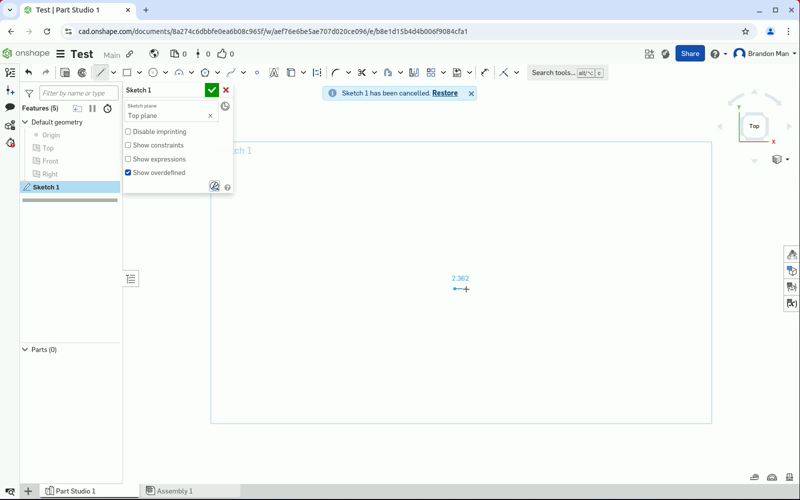
key_up(shift)
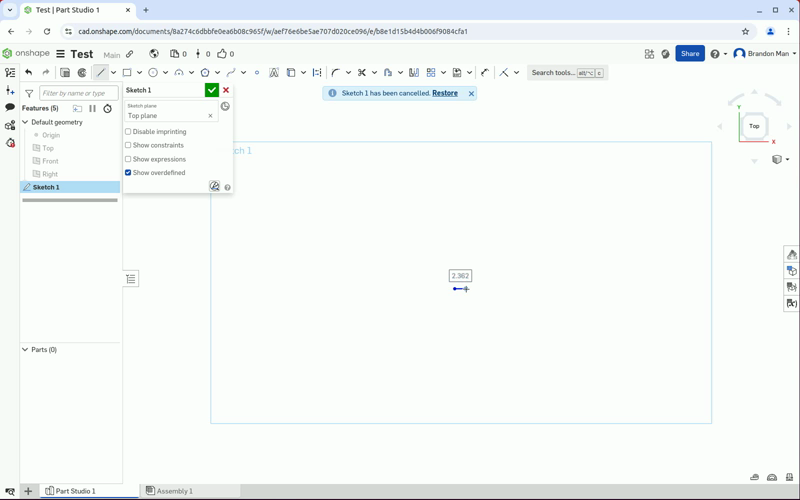
key_down(shift)
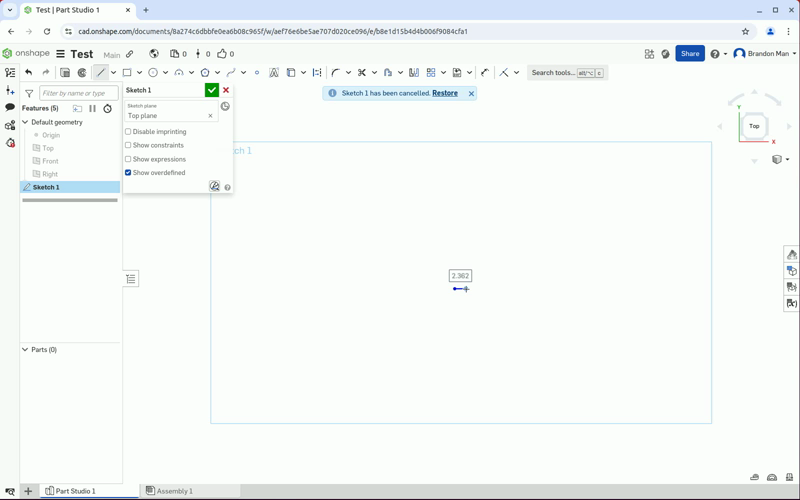
mouse_move(496, 288)
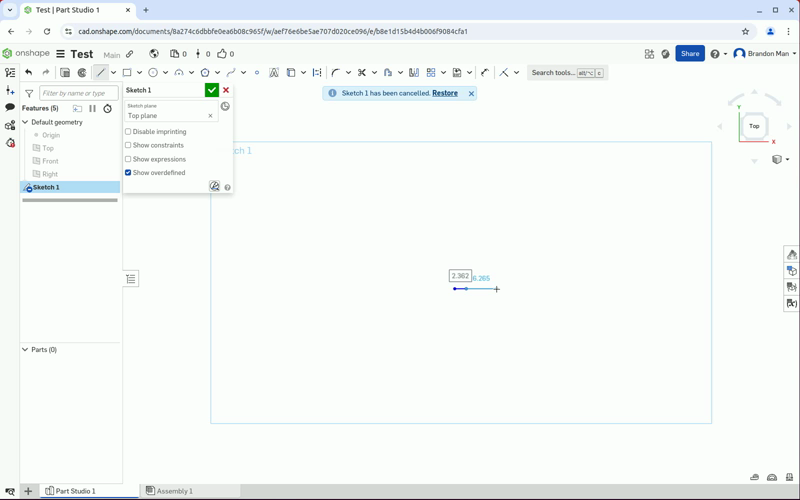
mouse_move(466, 277)
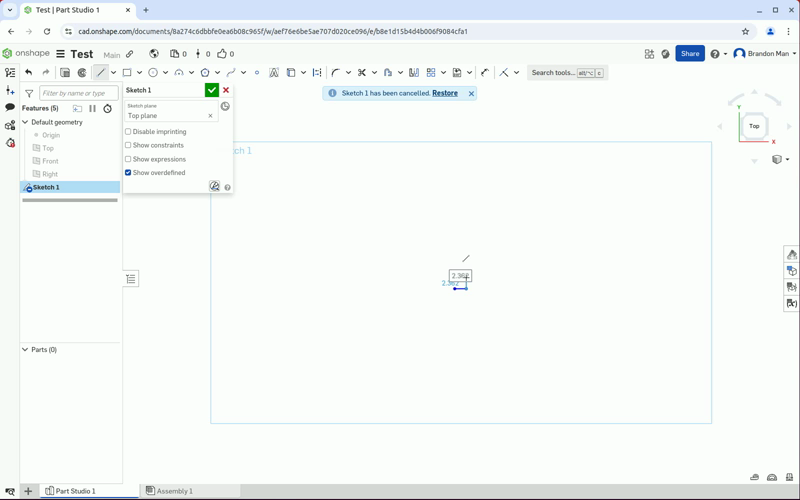
click(466, 277)
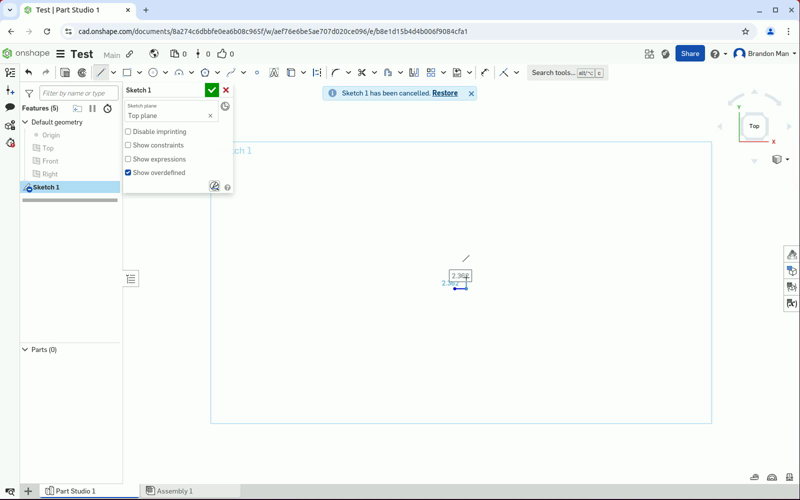
key_up(shift)
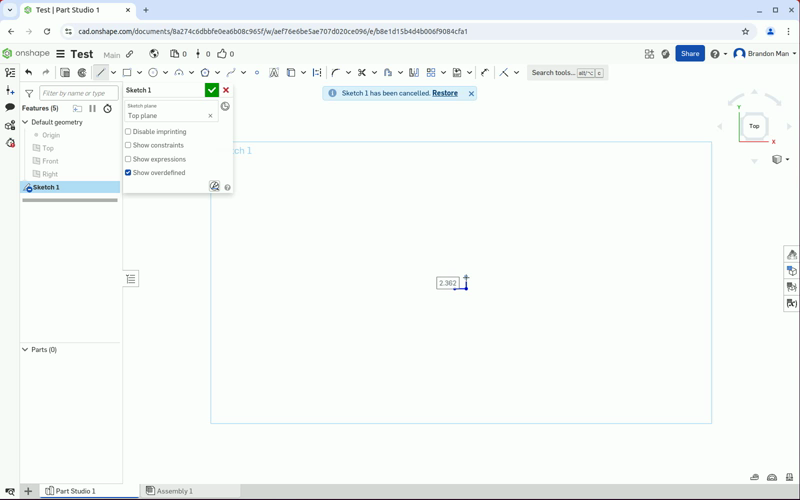
key_down(shift)
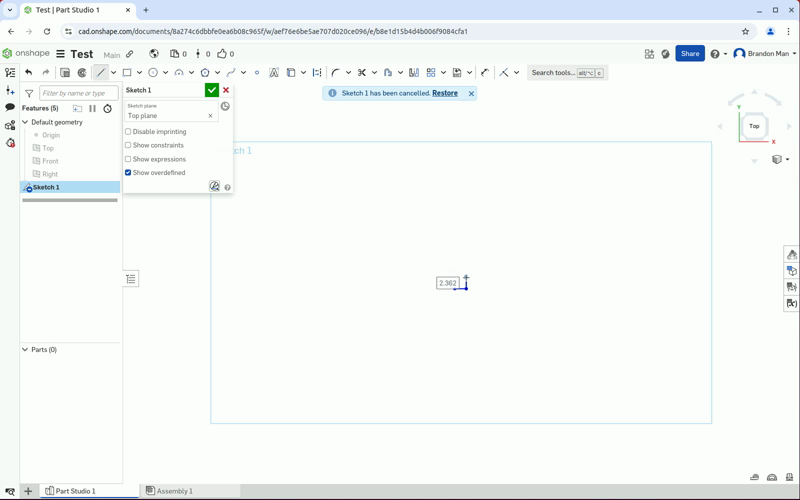
mouse_move(496, 277)
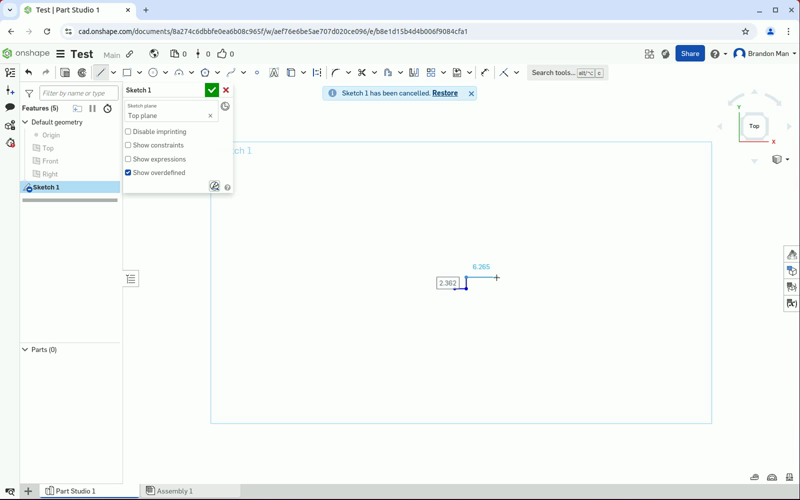
mouse_move(454, 277)
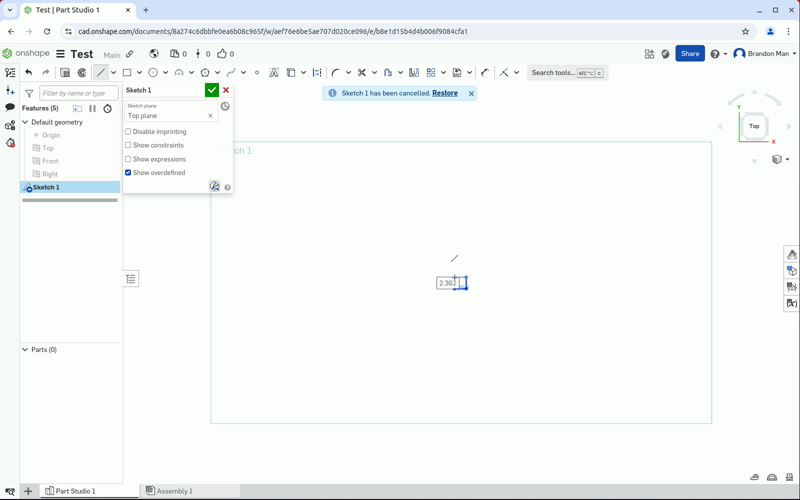
click(454, 277)
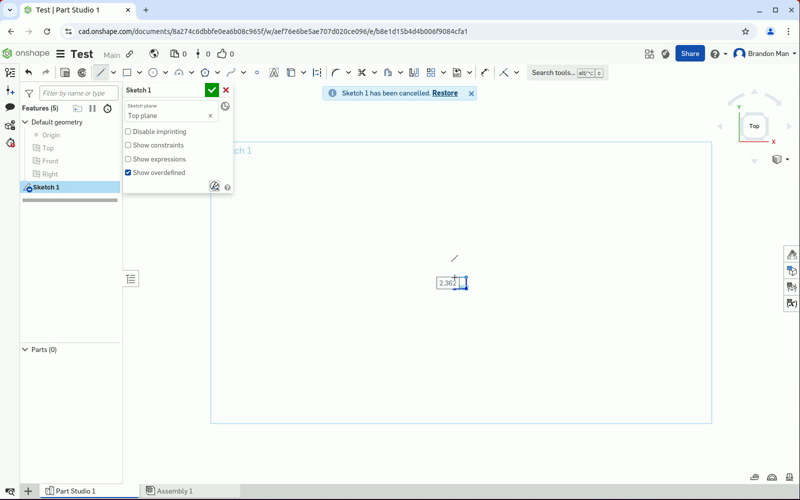
key_up(shift)
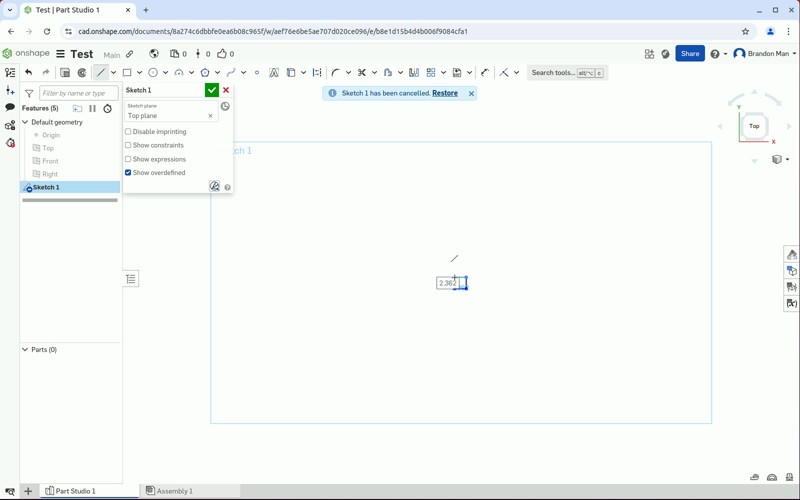
mouse_move(484, 277)
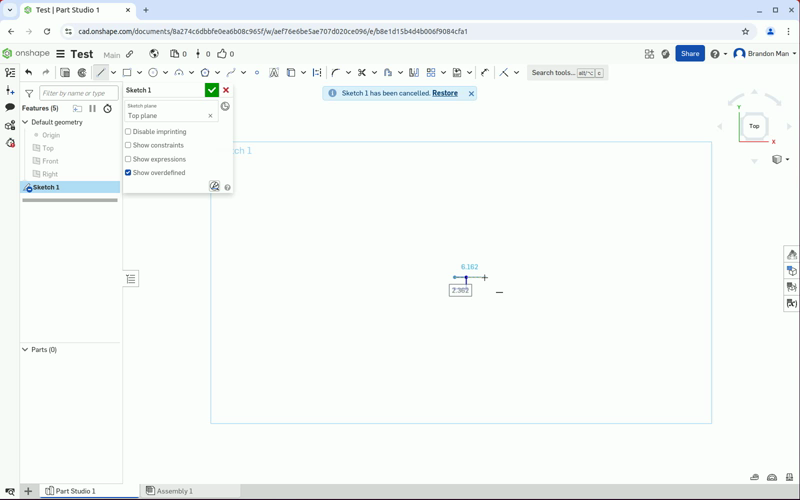
key_down(shift)
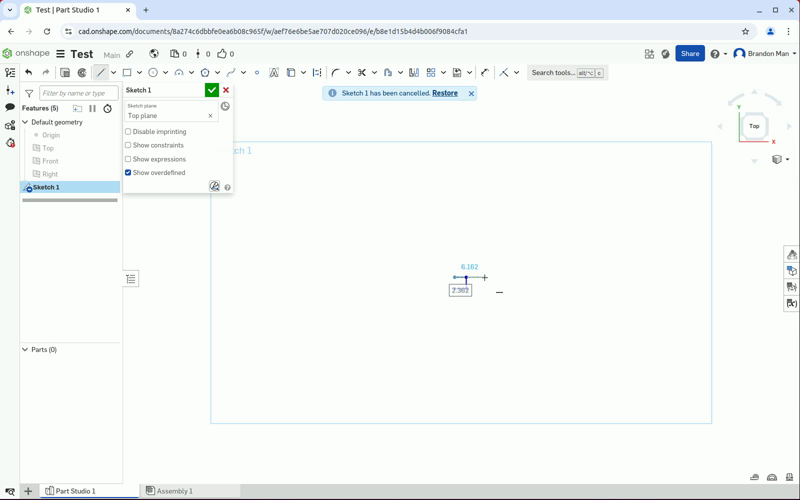
mouse_move(454, 288)
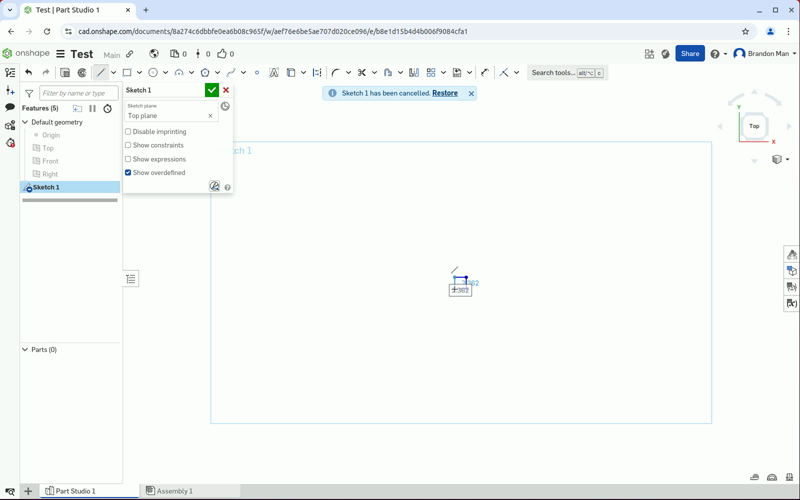
key_up(shift)
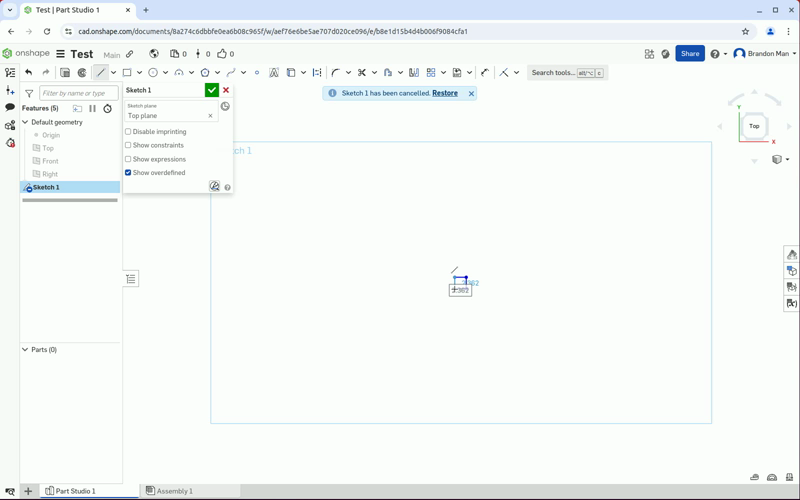
click(454, 288)
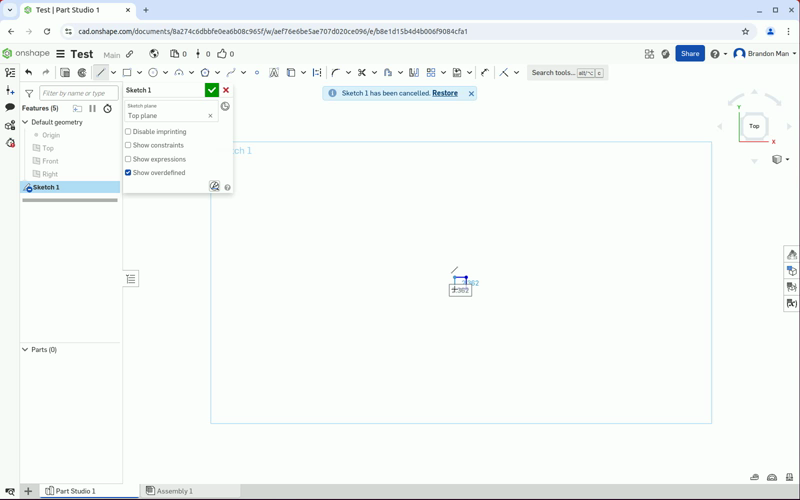
key(esc)
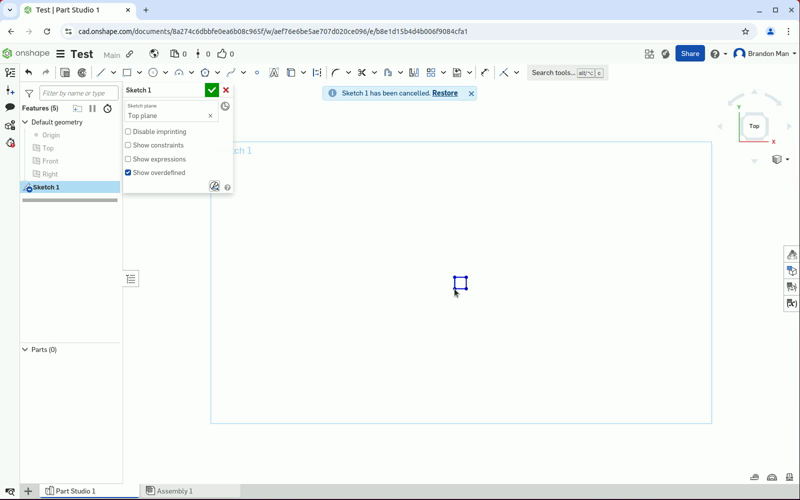
mouse_move(464, 282)
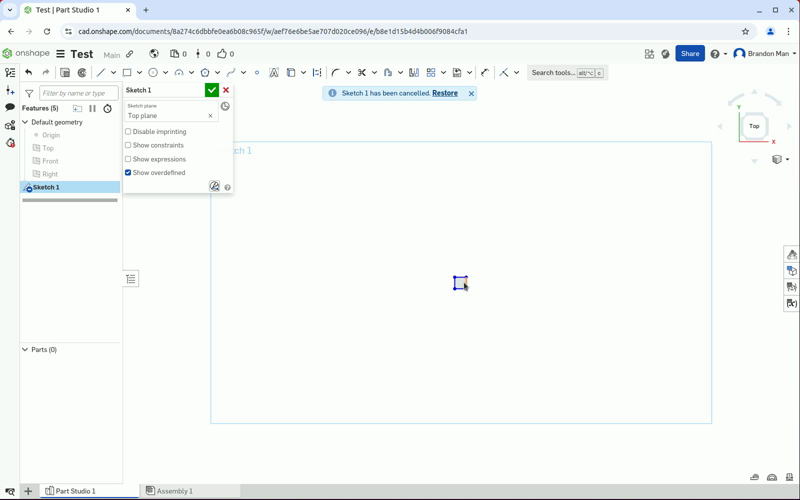
scroll(6)
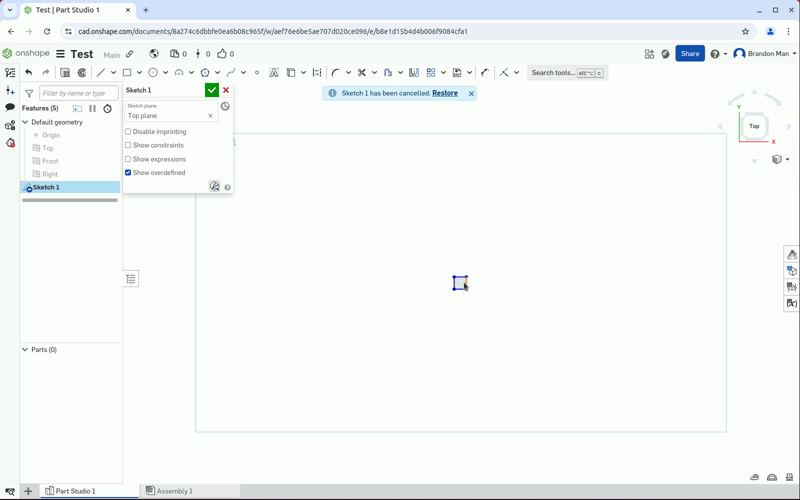
scroll(6)
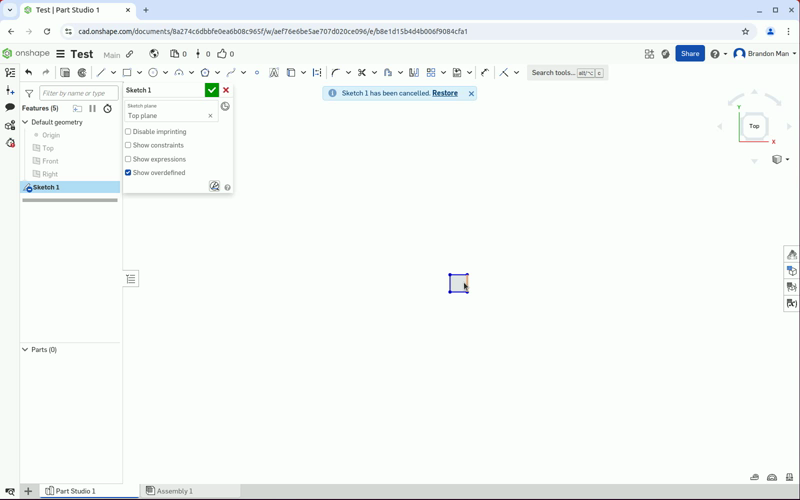
scroll(6)
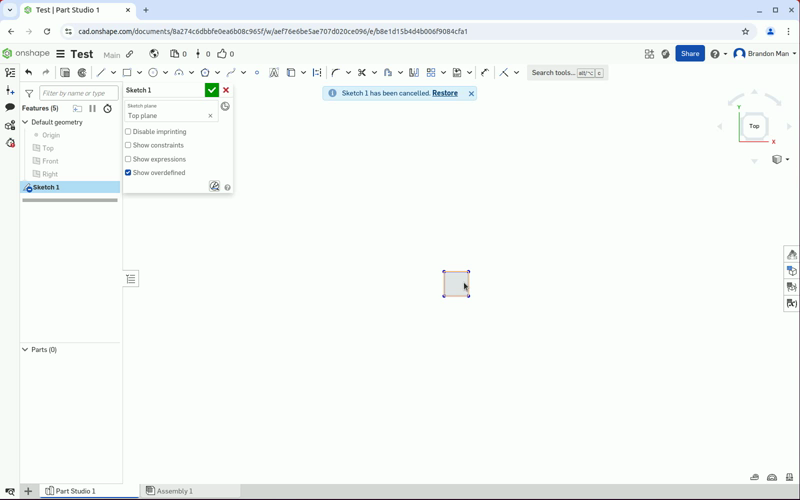
scroll(6)
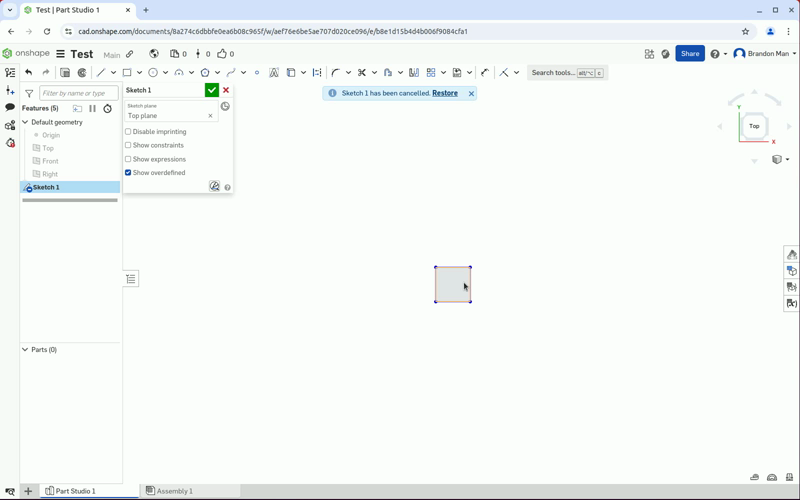
scroll(6)
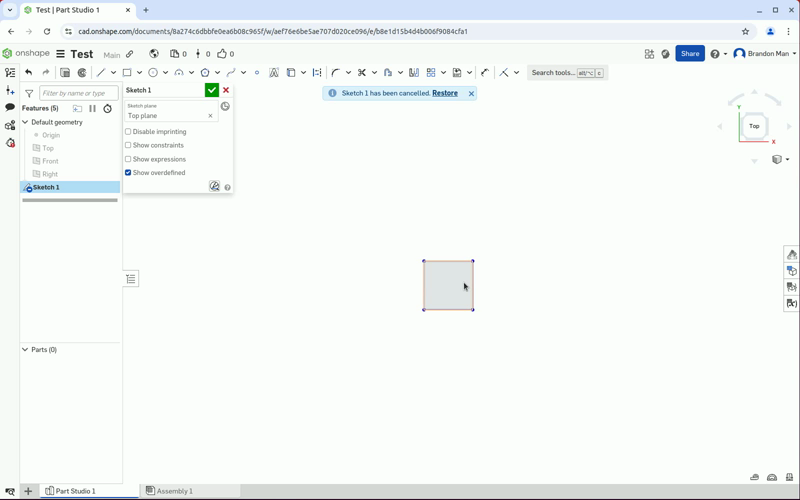
scroll(6)
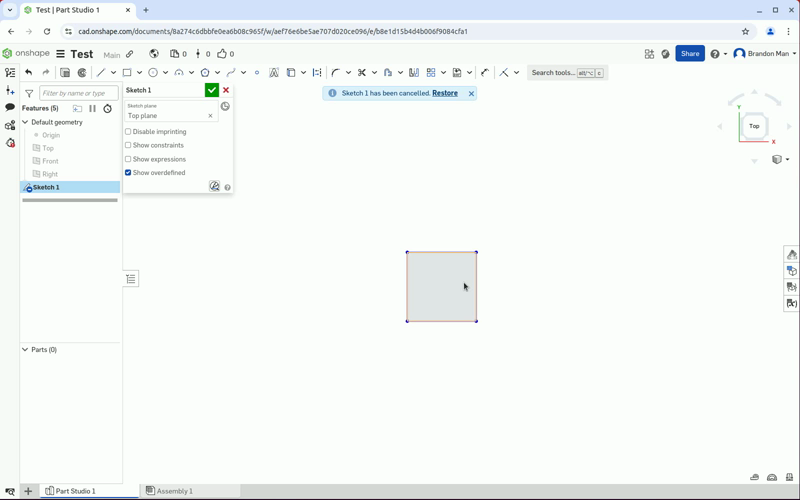
scroll(6)
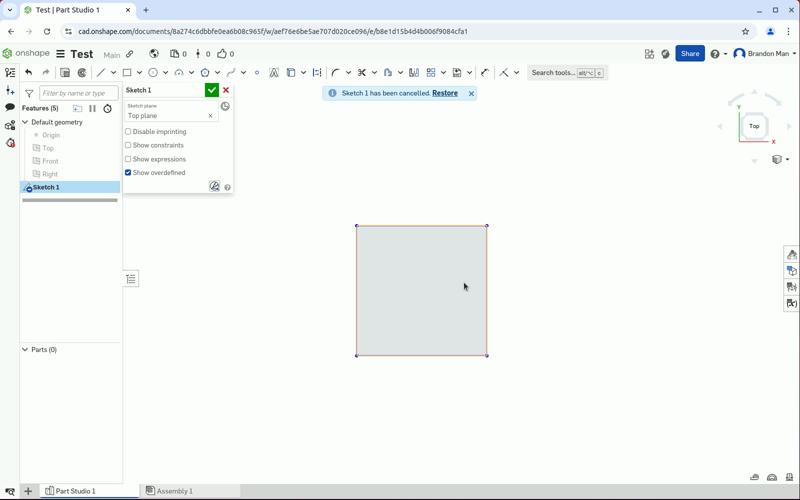
click(464, 282)
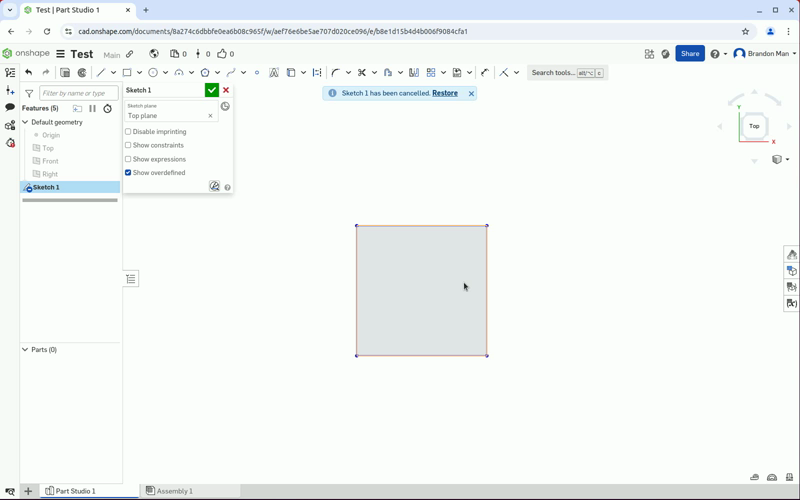
scroll(-6)
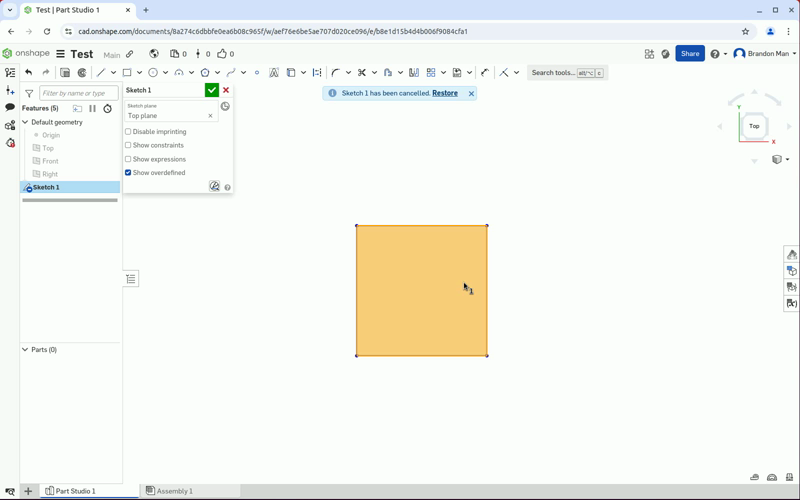
scroll(-6)
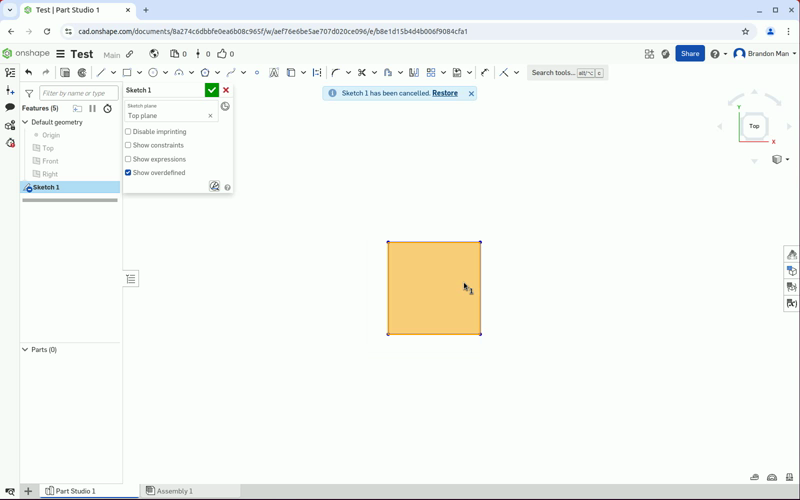
scroll(-6)
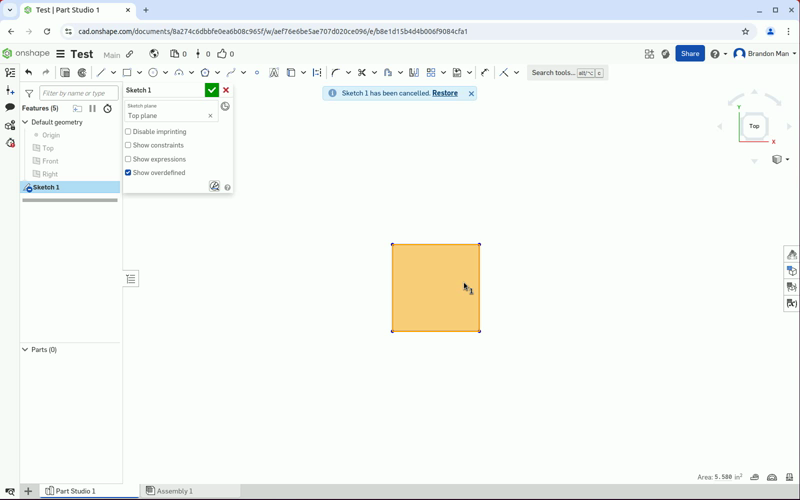
scroll(-6)
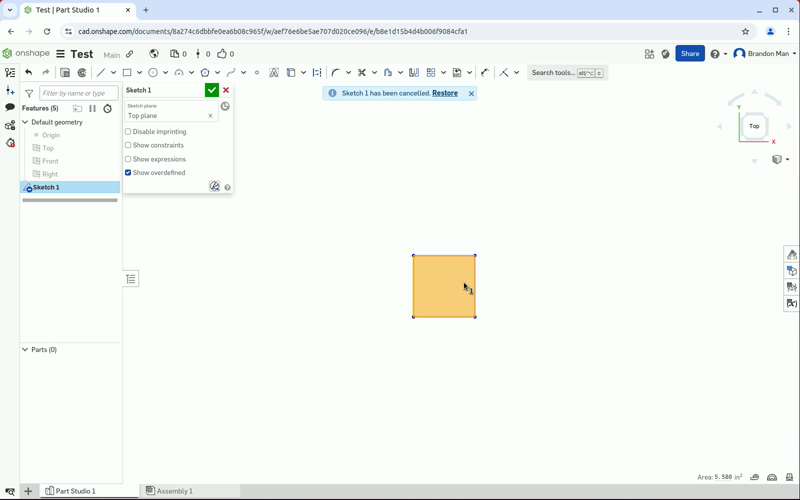
scroll(-6)
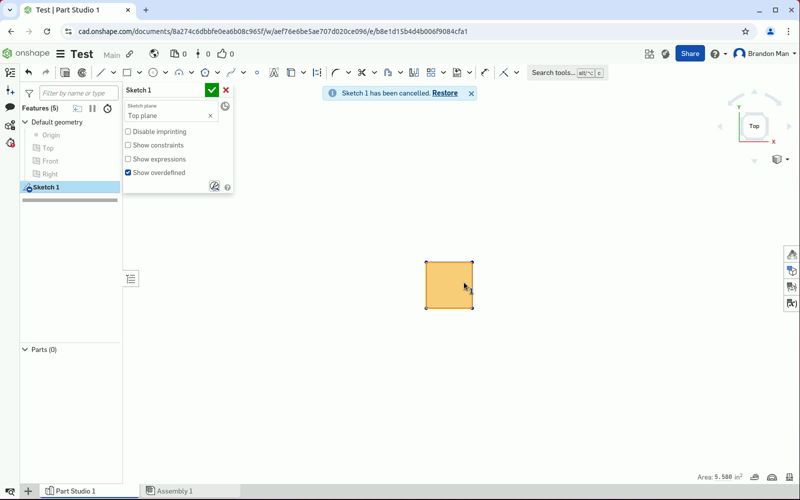
scroll(-6)
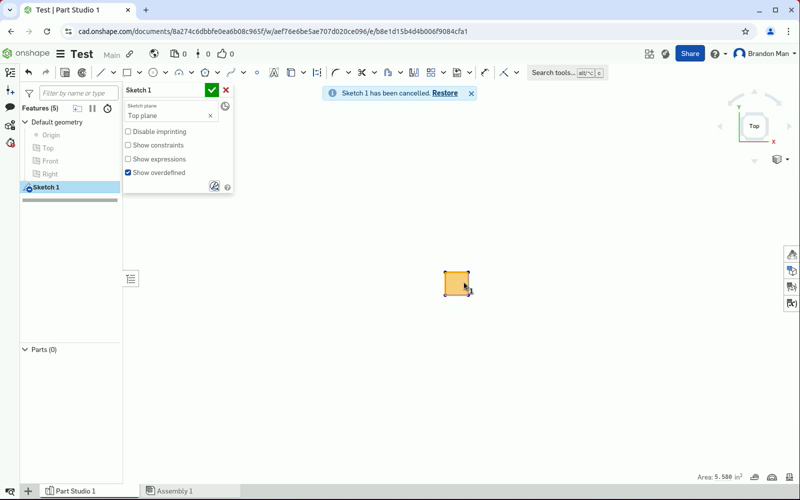
scroll(-6)
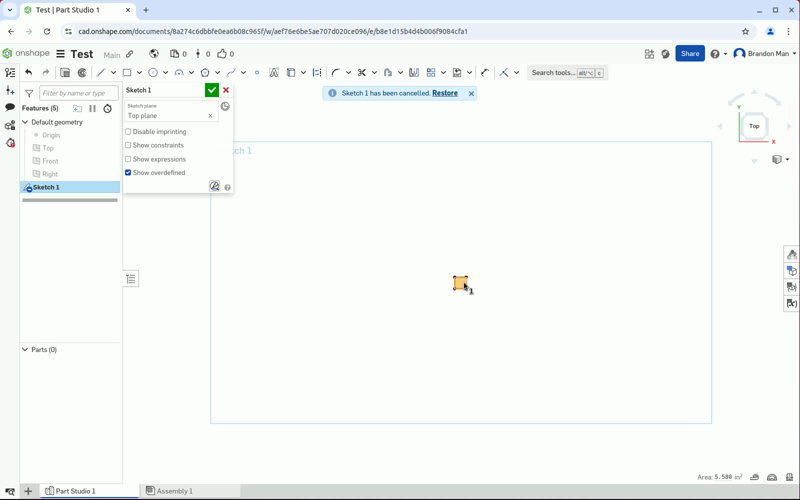
mouse_move(73, 352)
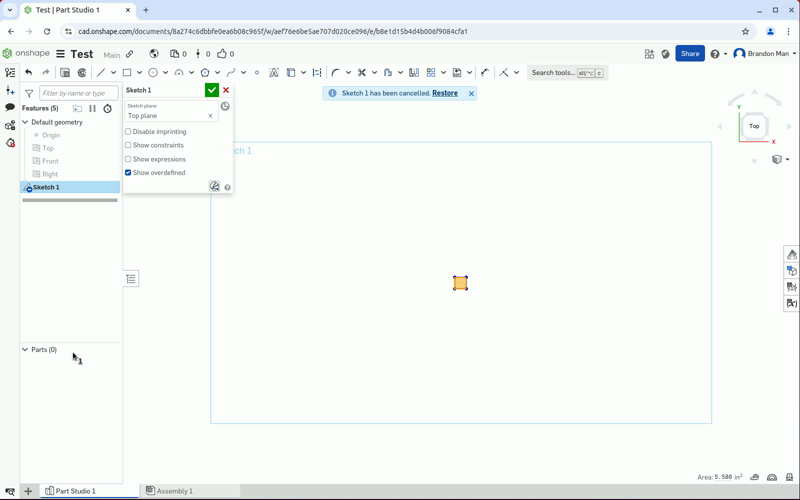
key(shift+y)
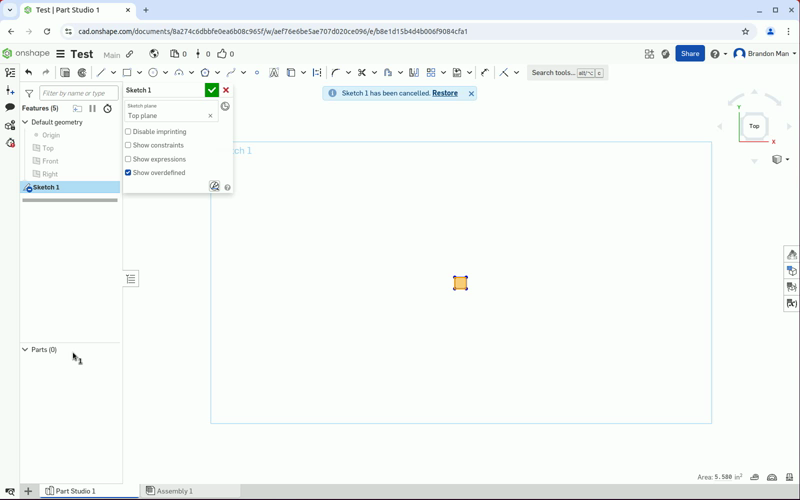
key(shift+e)
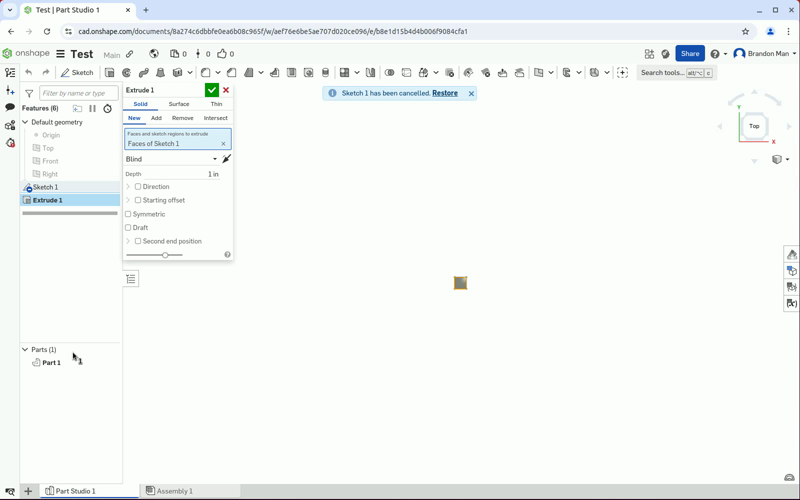
mouse_move(143, 106)
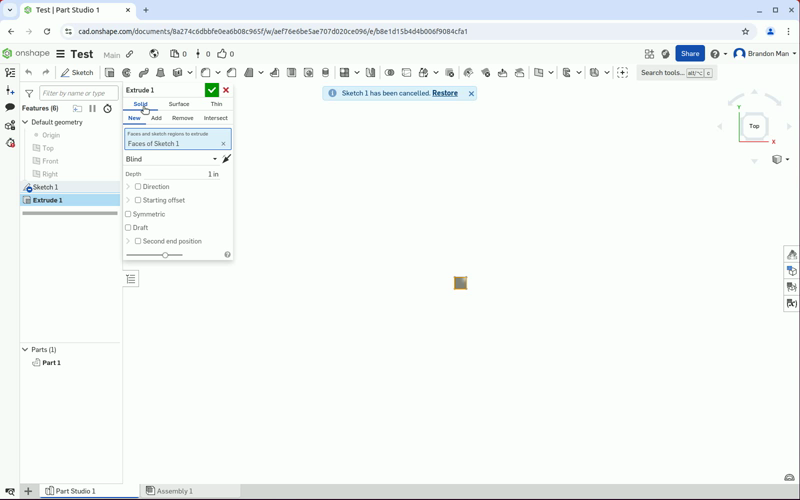
click(143, 106)
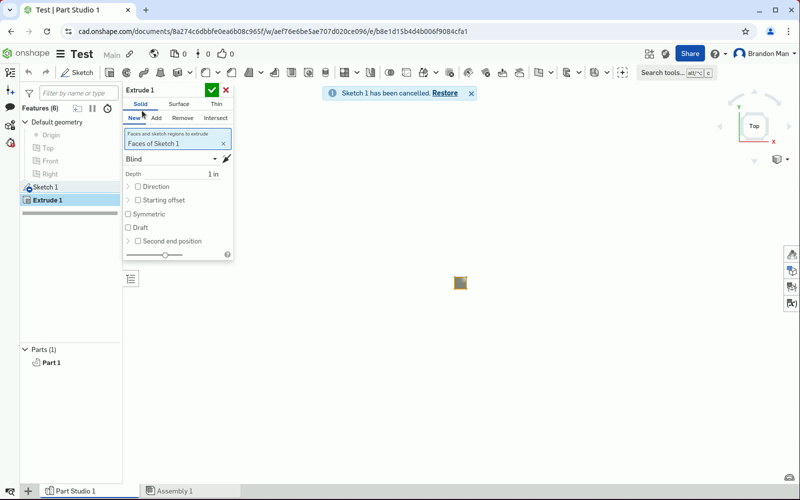
mouse_move(137, 120)
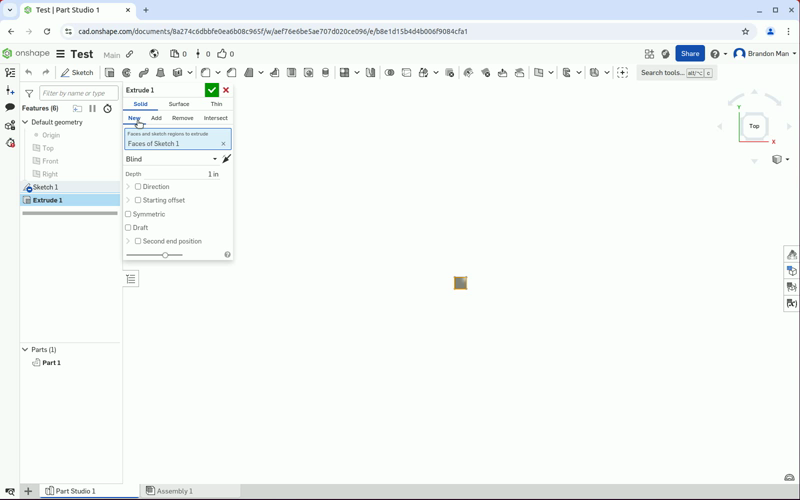
click(137, 120)
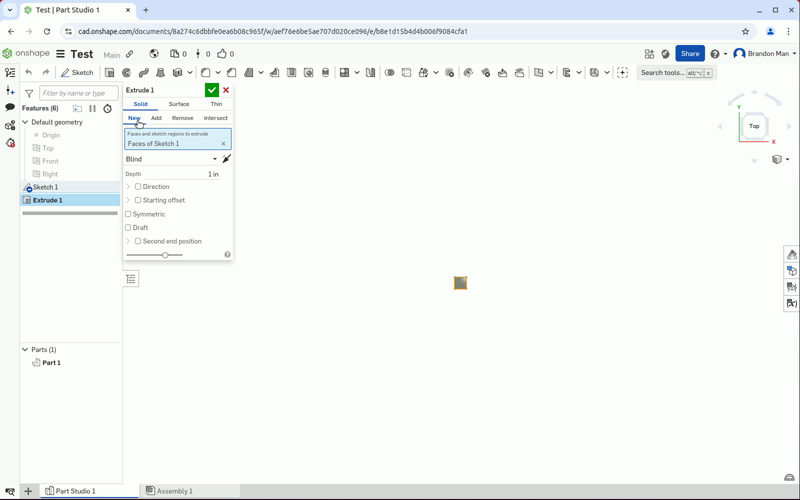
key(tab, 4)
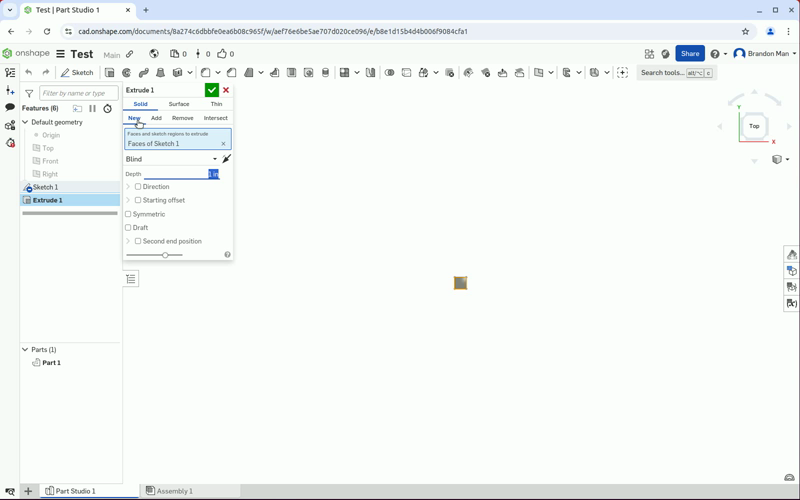
text(46.216)
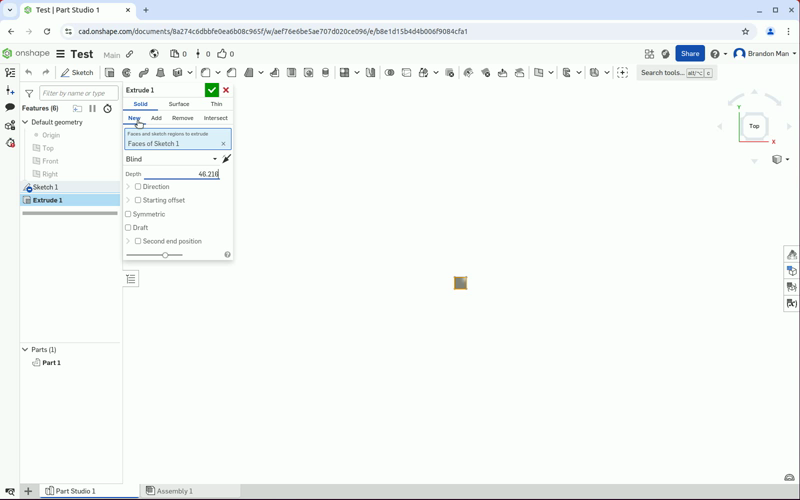
key(tab, 3)
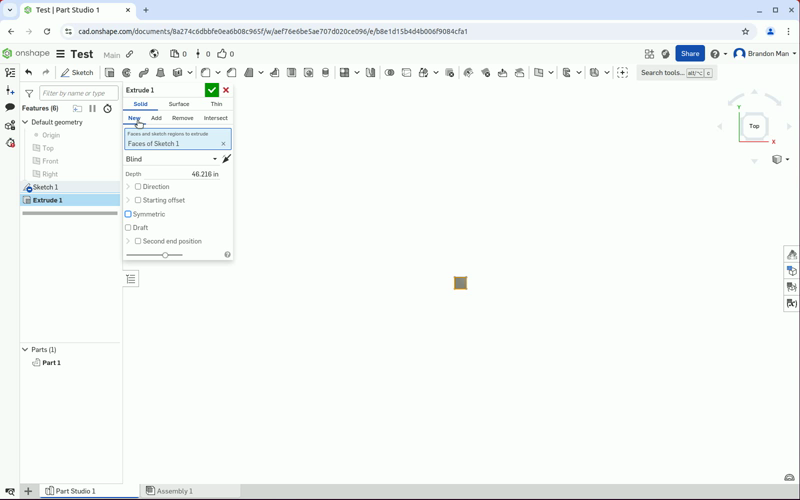
key(space)
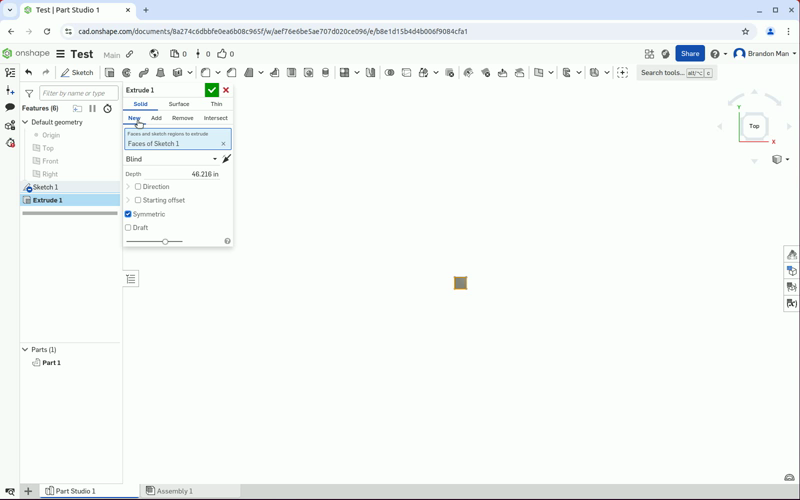
key(enter)
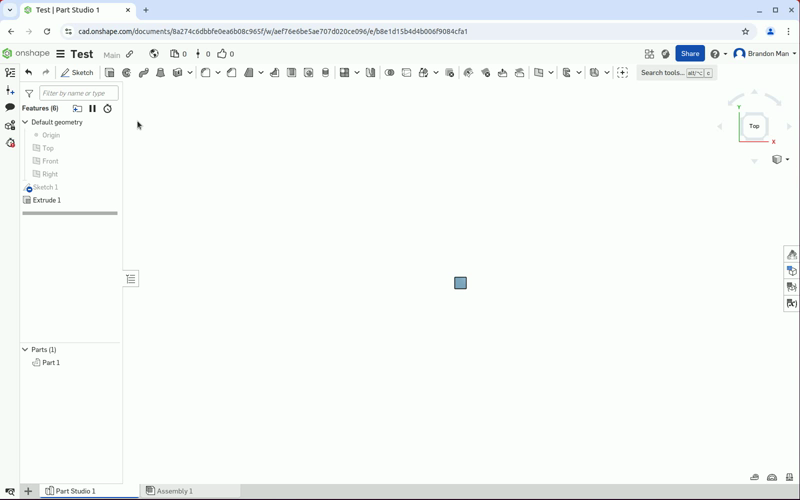
key(shift+h)
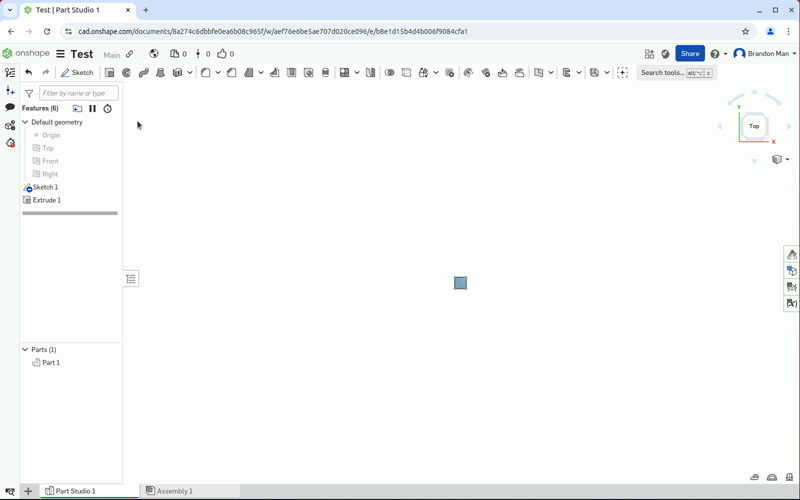
key(shift+h)
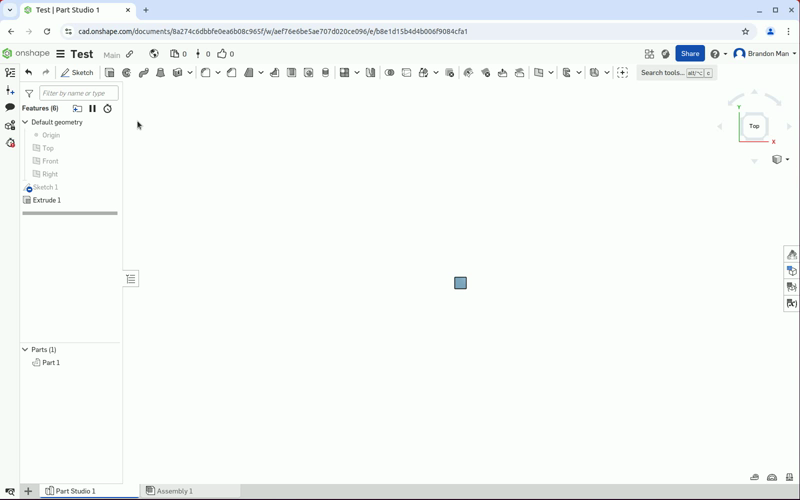
mouse_move(73, 189)
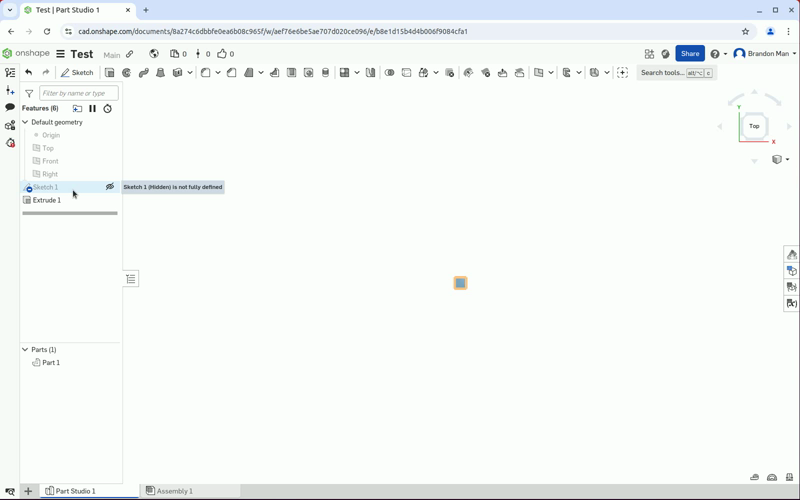
click(73, 189)
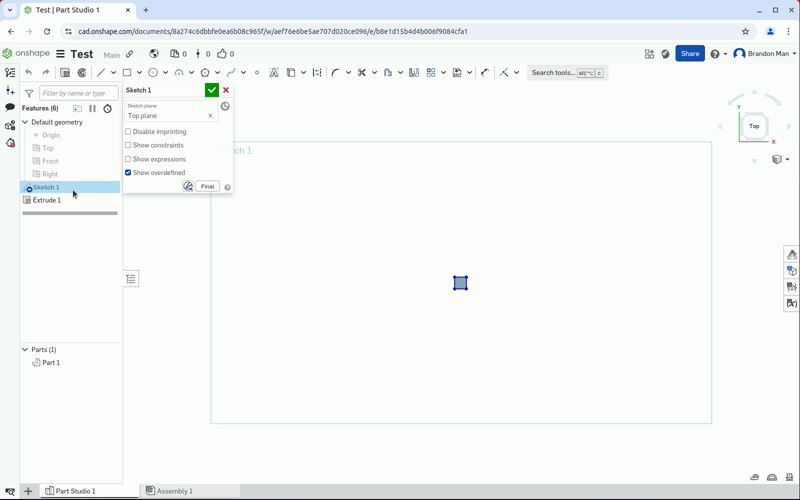
mouse_move(229, 92)
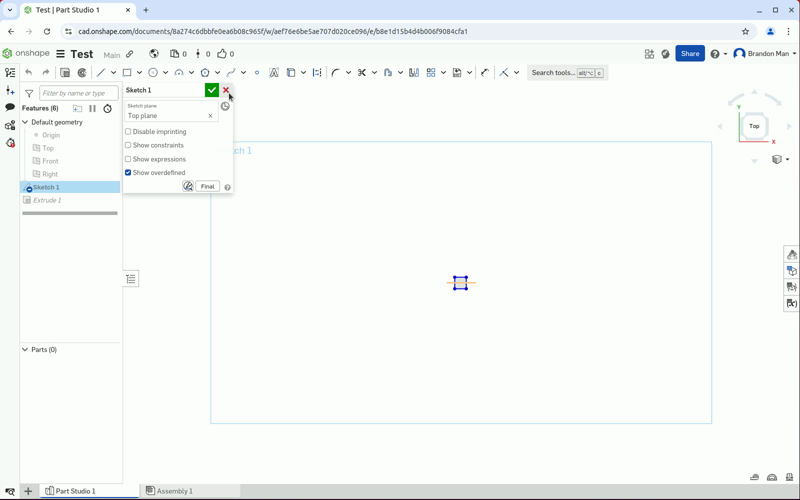
click(229, 92)
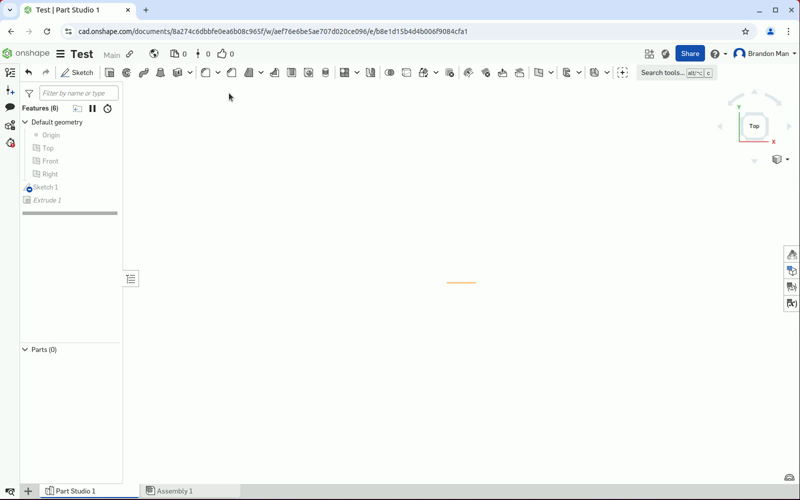
mouse_move(73, 352)
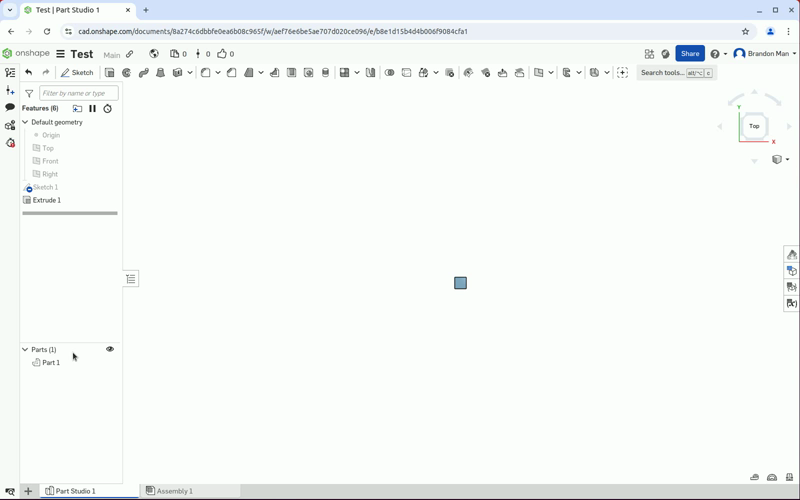
key(y)
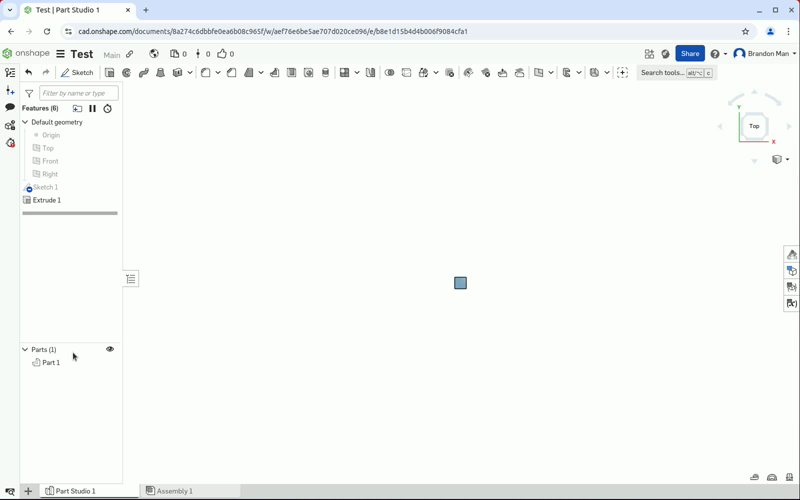
key(shift+p)
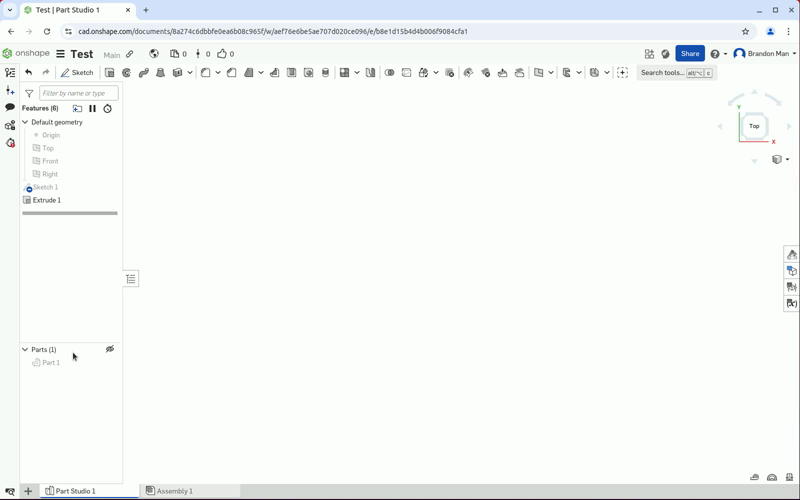
key(space)
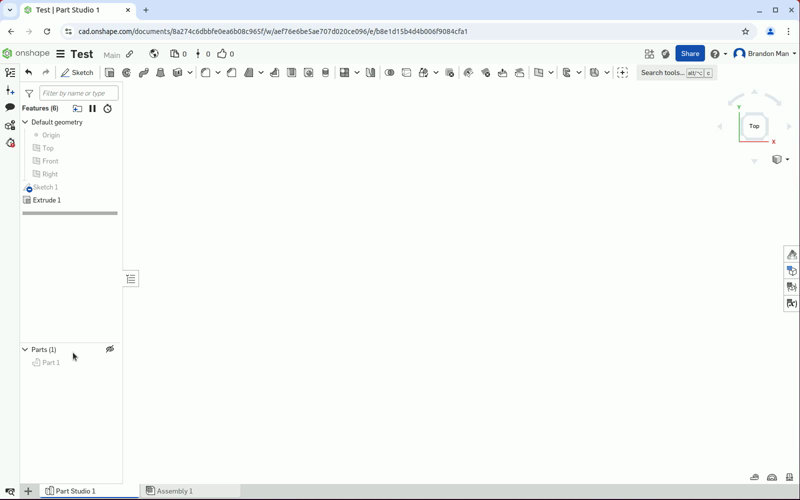
key_down(shift)
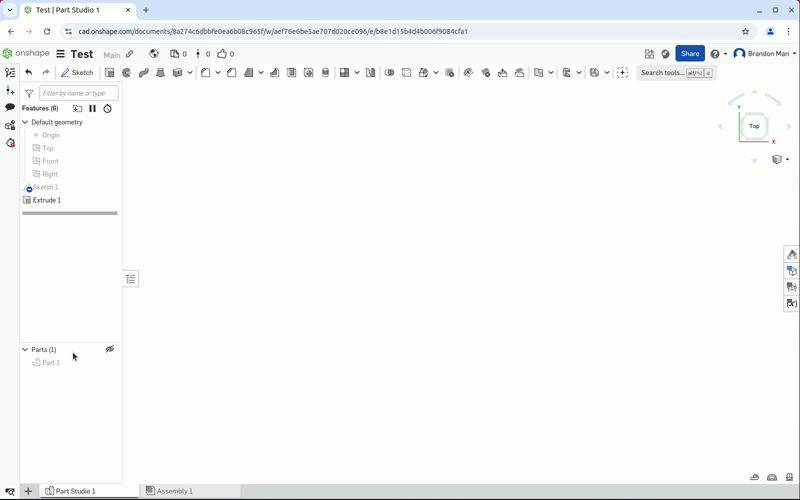
key(up)
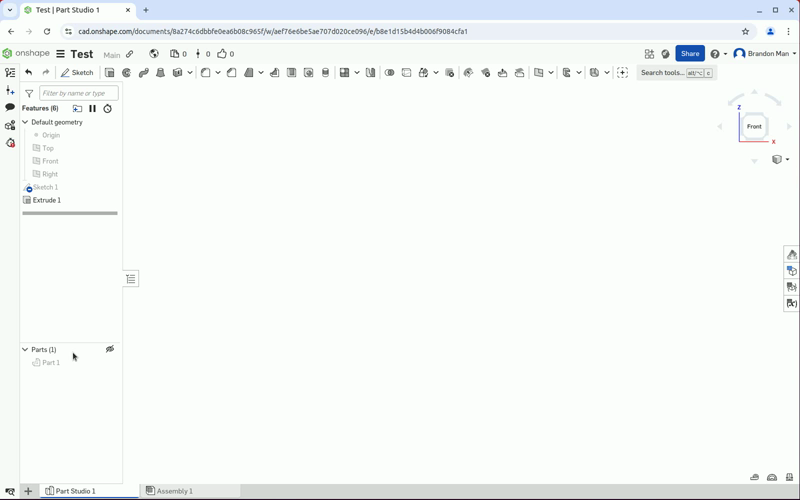
key_up(shift)
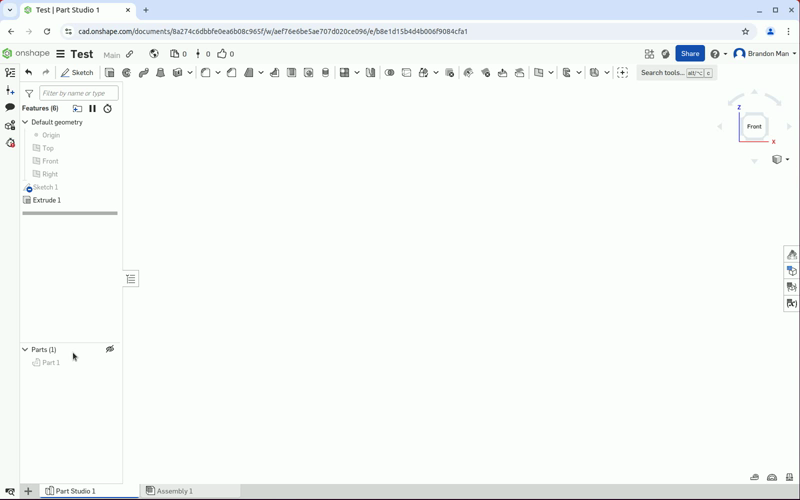
key(space)
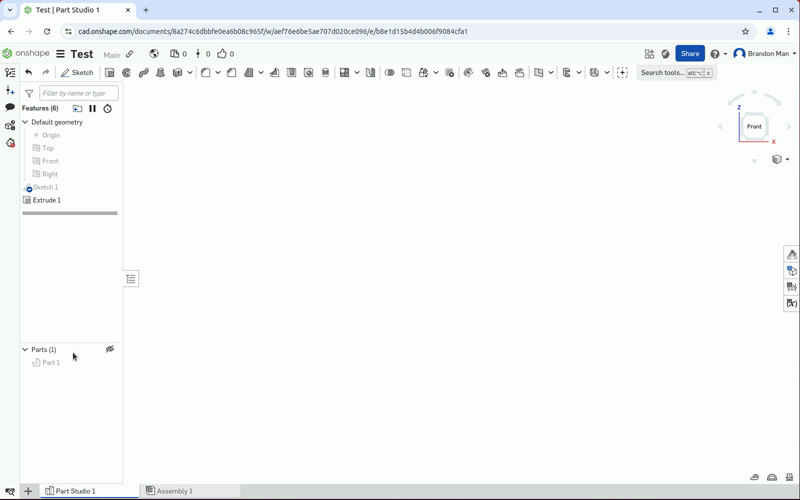
key_down(shift)
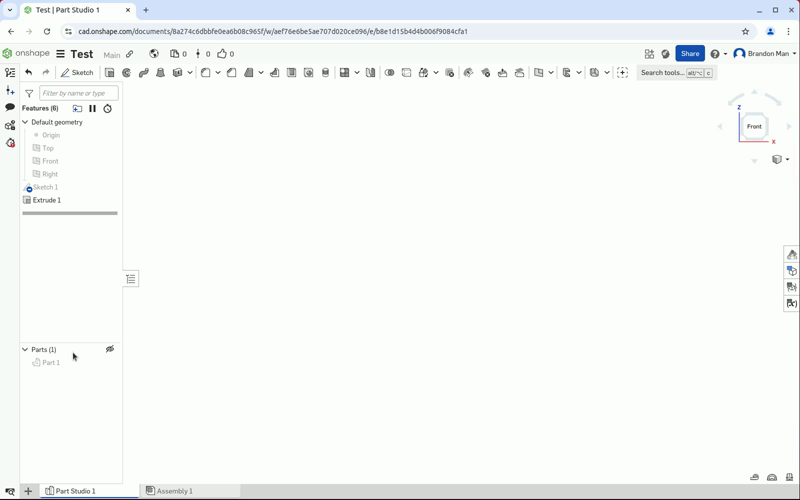
key(left)
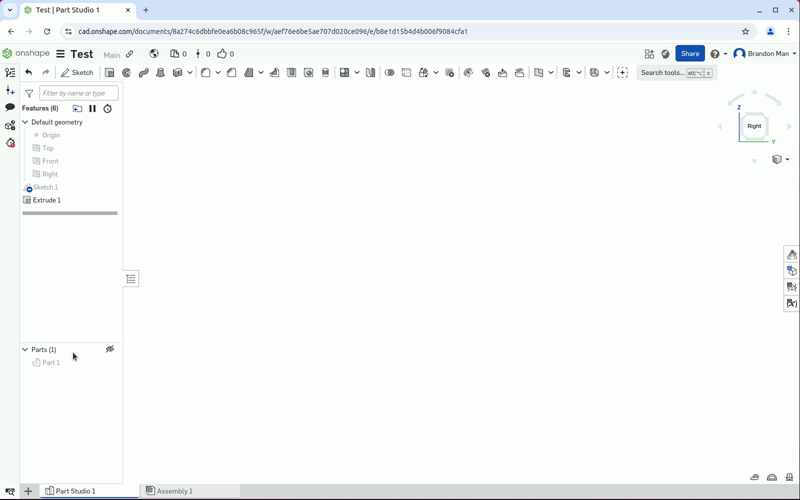
key_up(shift)
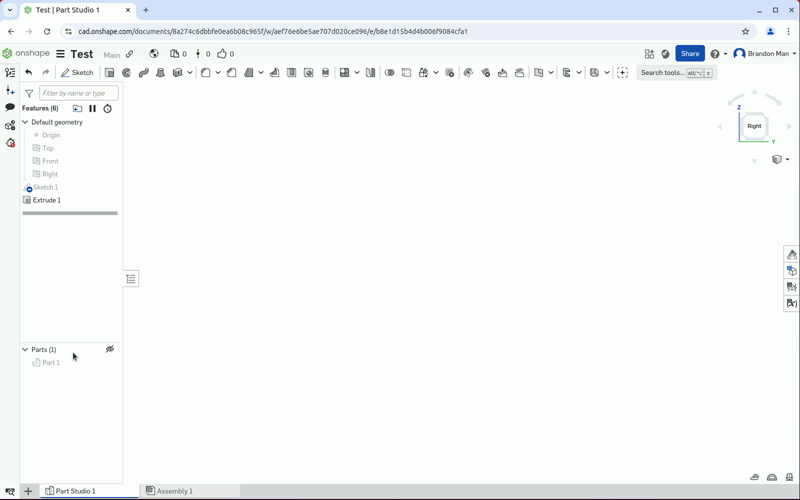
mouse_move(73, 352)
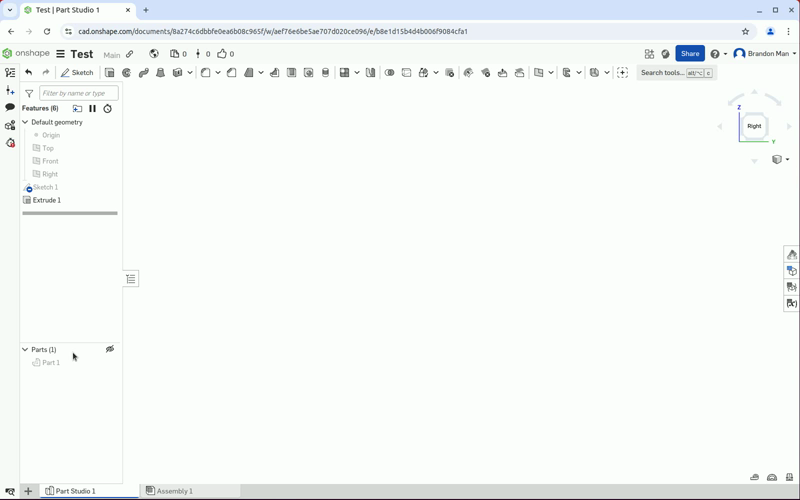
key(shift+y)
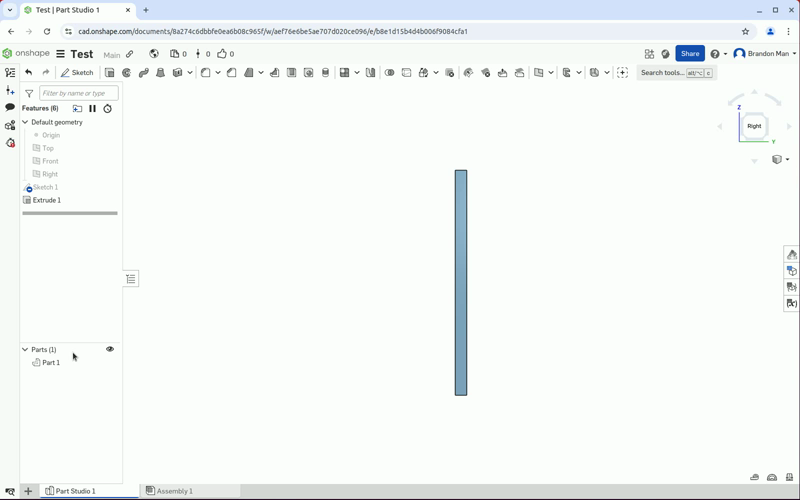
mouse_move(541, 75)
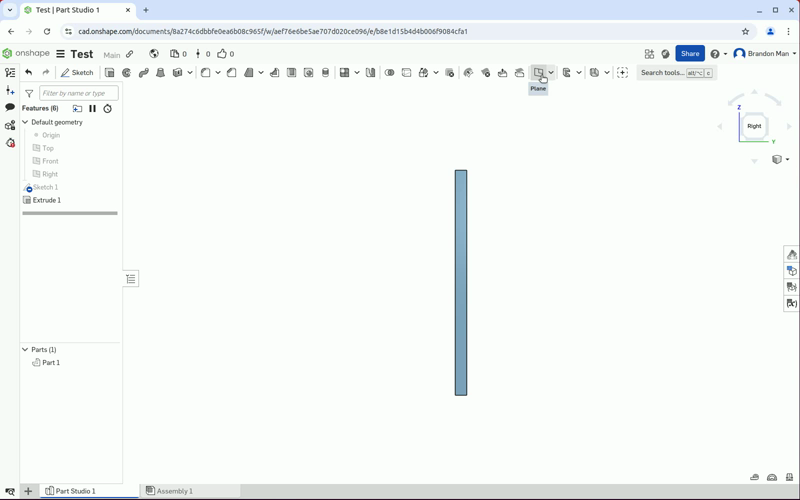
click(541, 75)
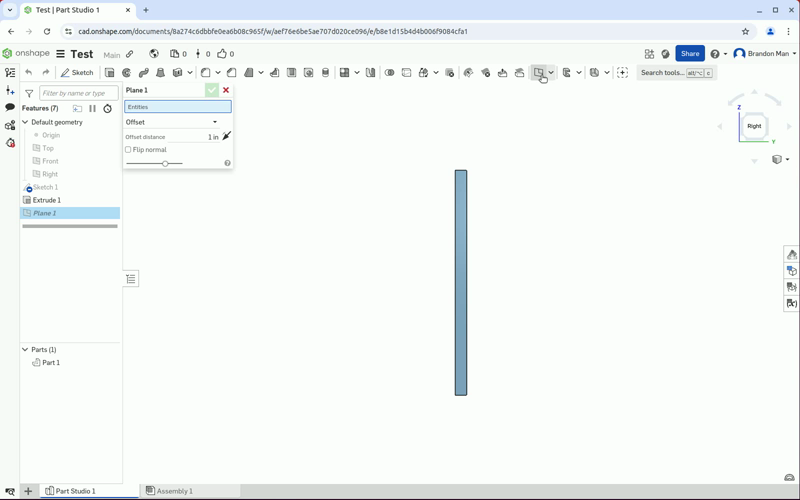
mouse_move(73, 176)
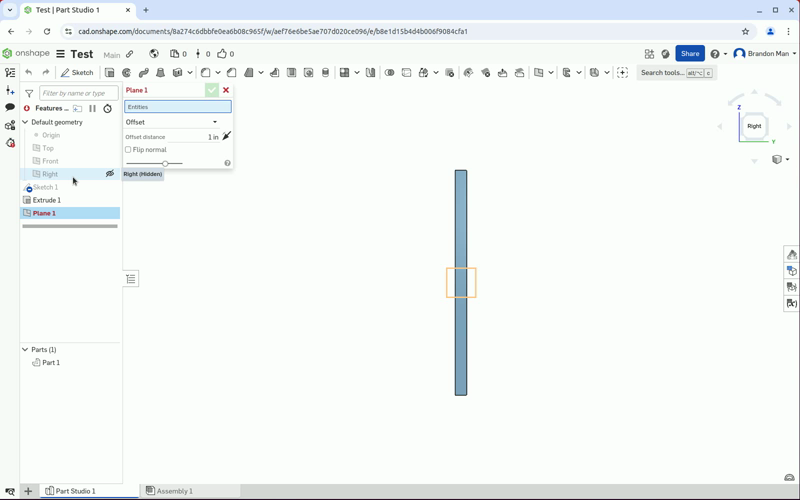
click(73, 176)
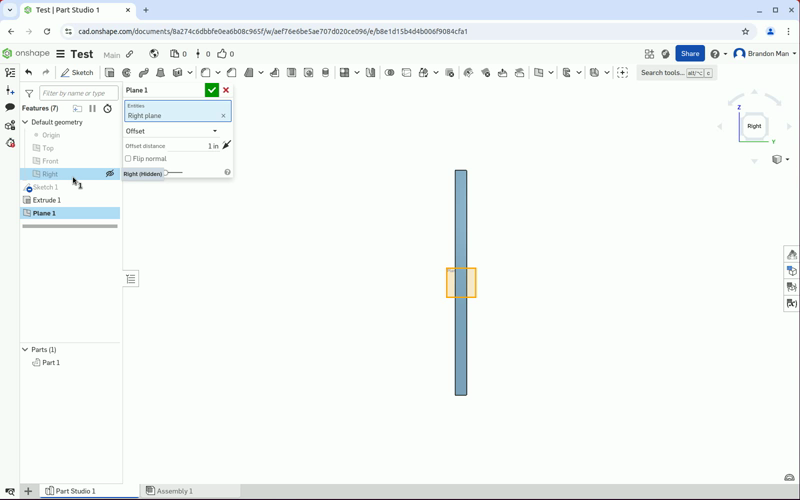
key(tab, 2)
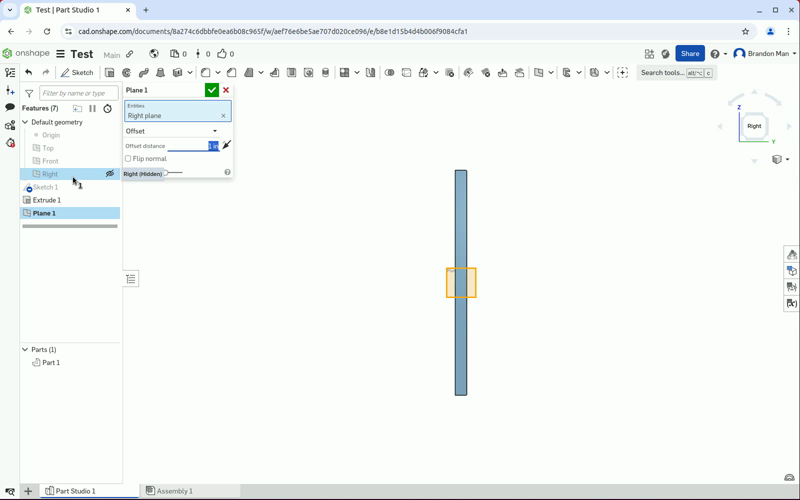
text(1.202)
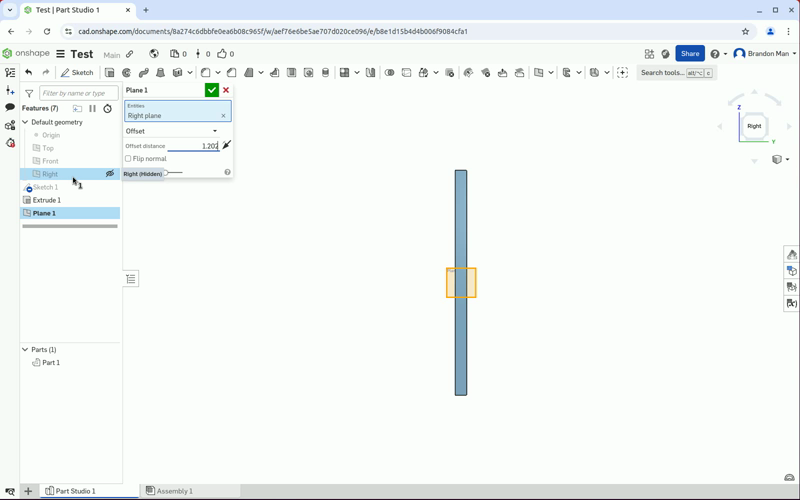
key(enter, 2)
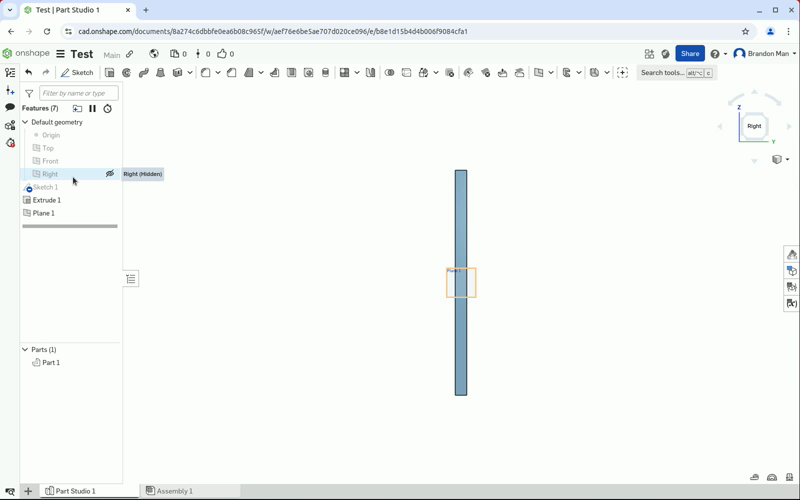
key(shift+s)
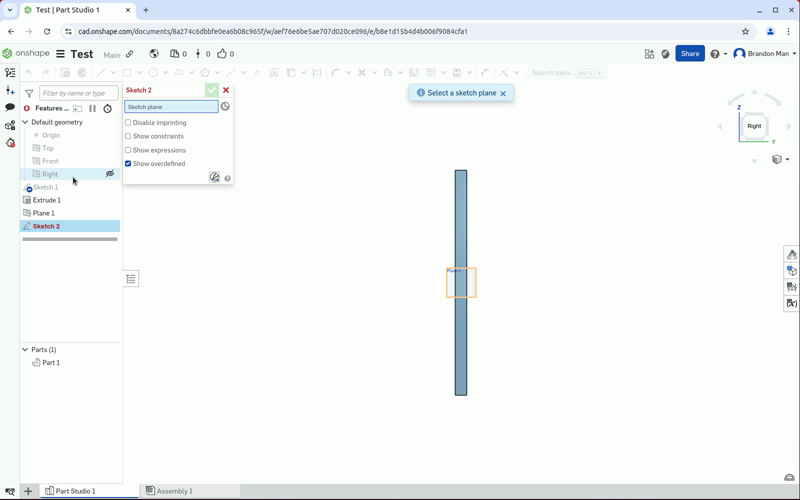
mouse_move(73, 215)
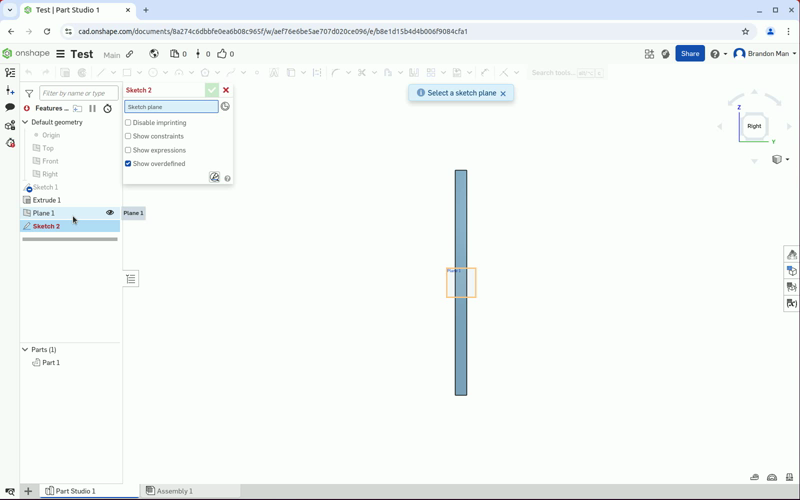
click(73, 215)
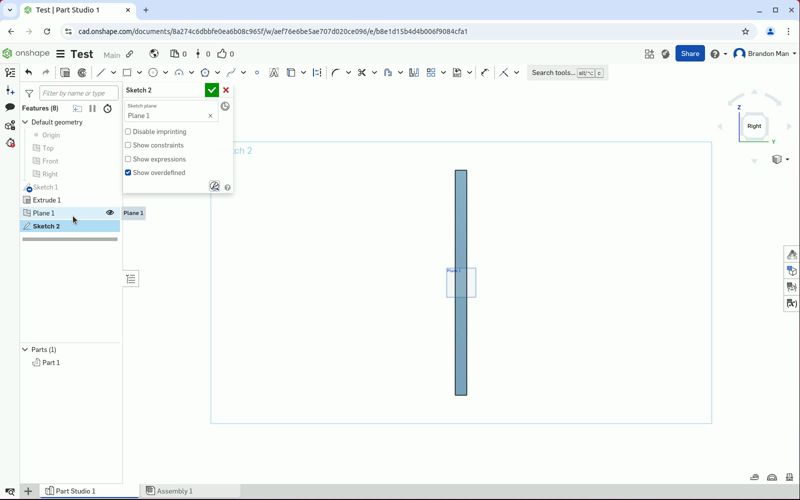
mouse_move(73, 352)
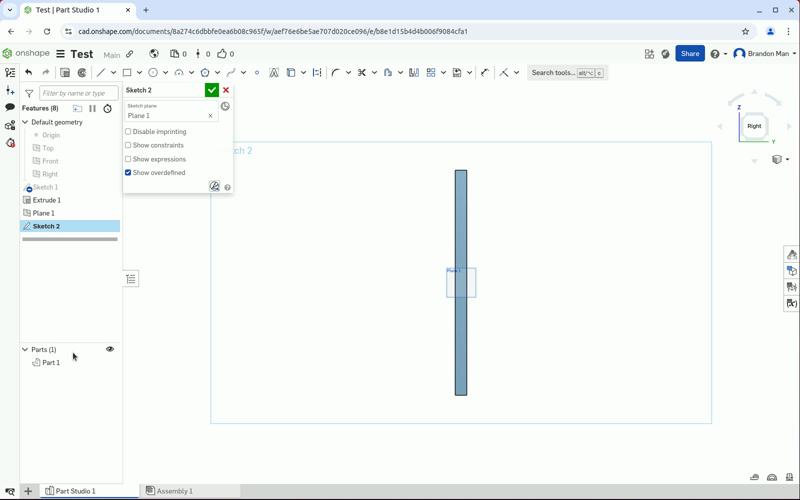
key(y)
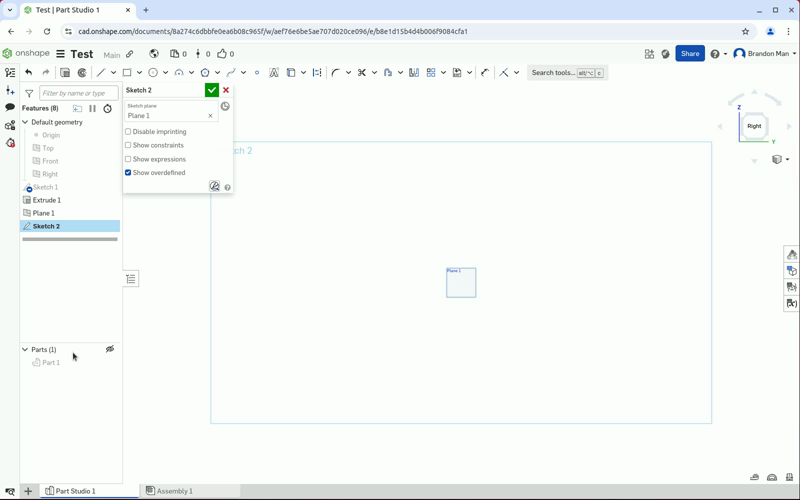
key(l)
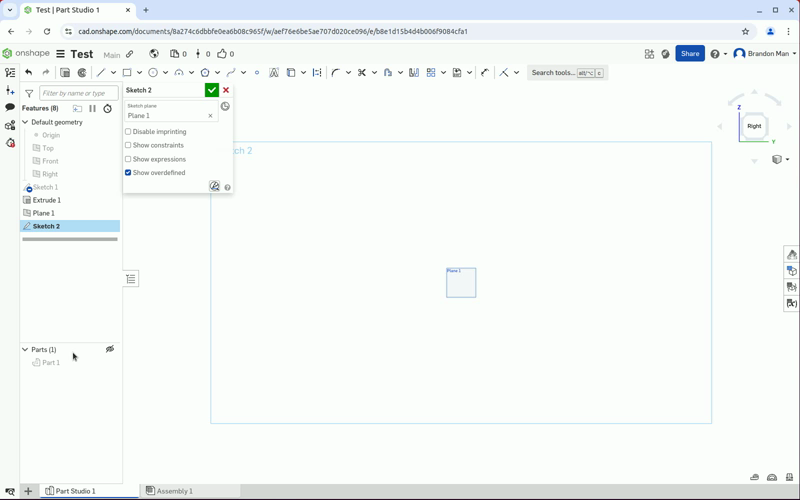
key_down(shift)
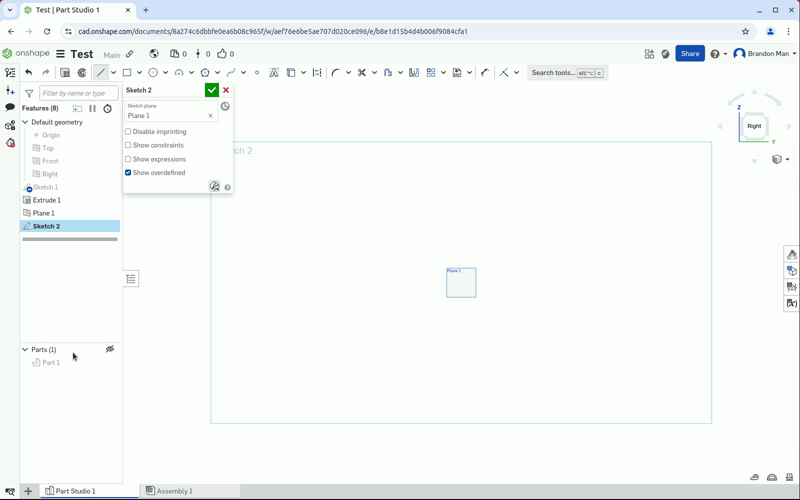
mouse_move(458, 196)
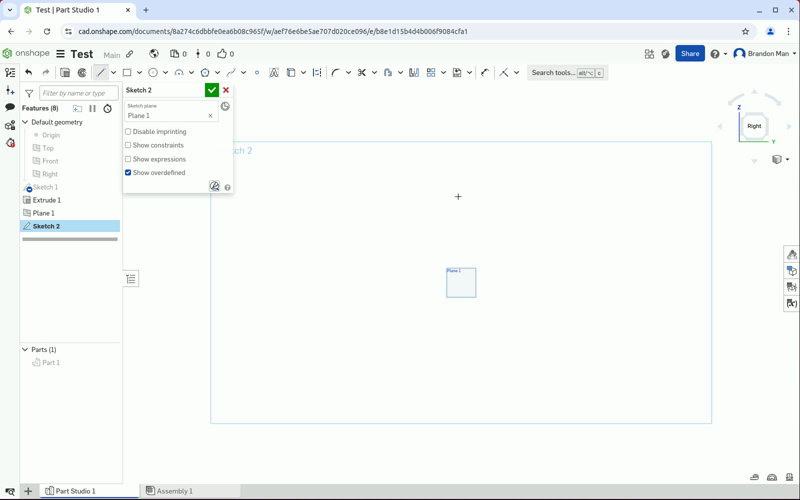
click(458, 196)
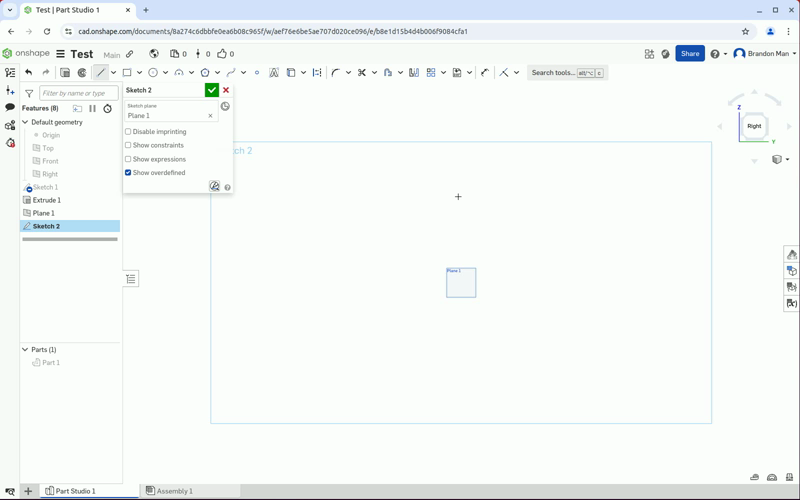
key_up(shift)
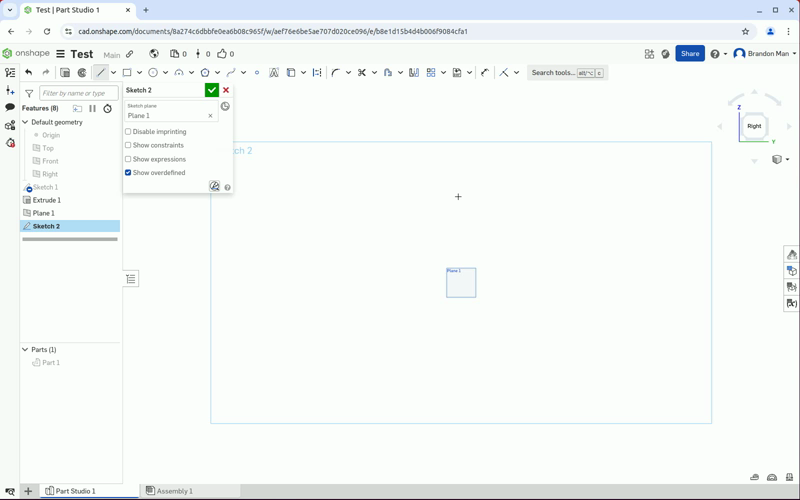
key_down(shift)
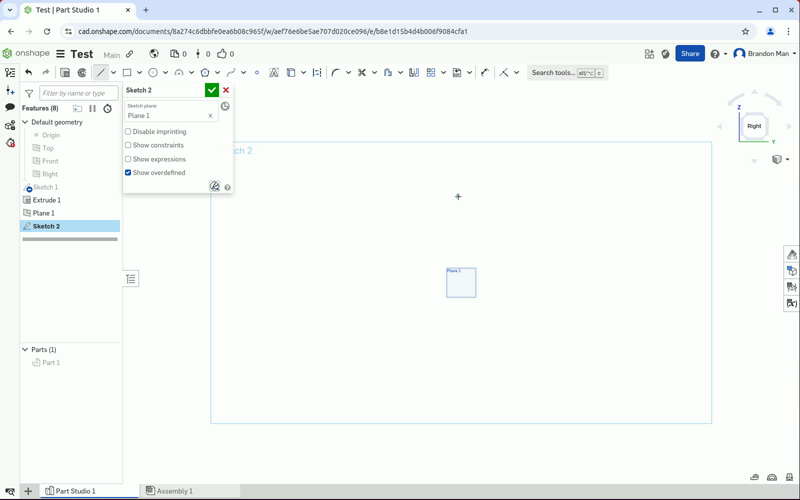
mouse_move(488, 196)
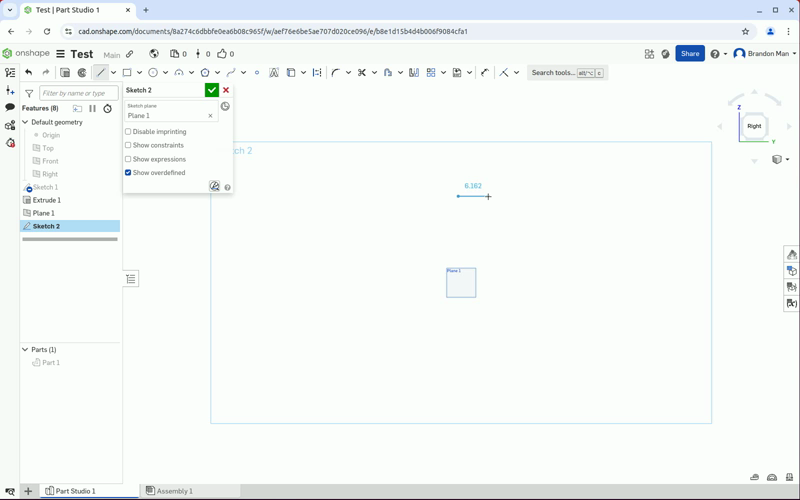
mouse_move(461, 196)
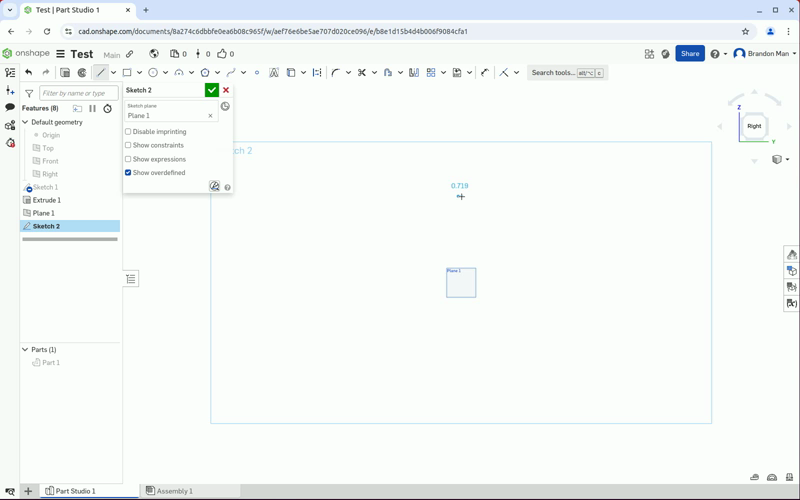
scroll(6)
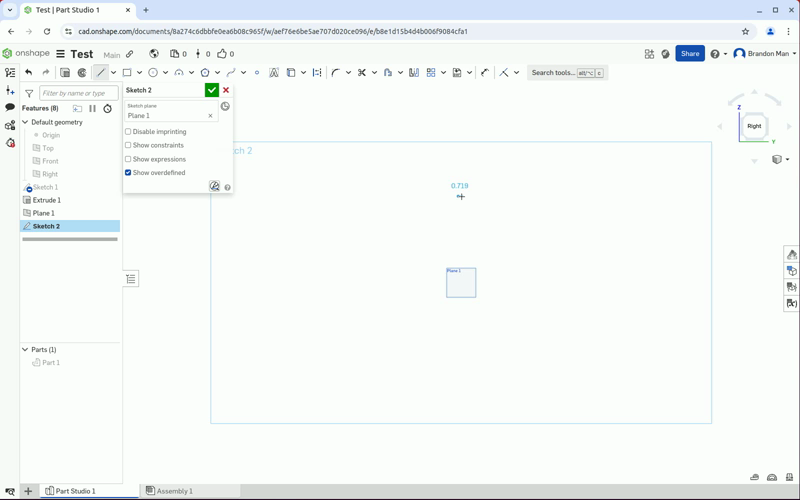
scroll(6)
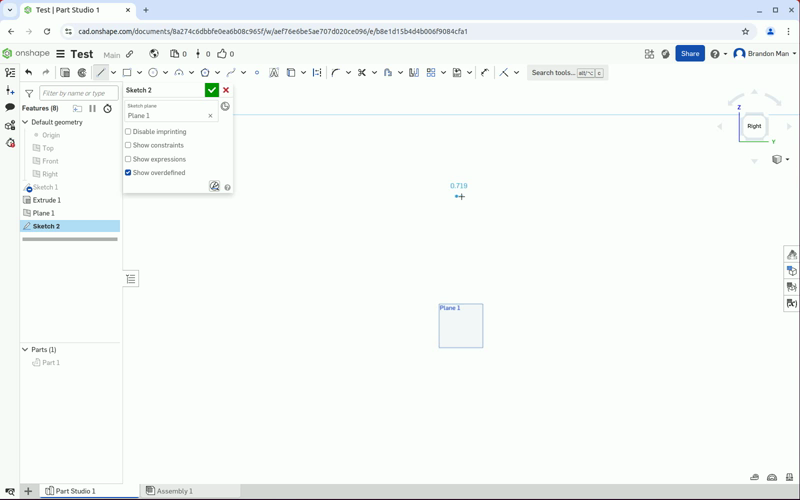
scroll(6)
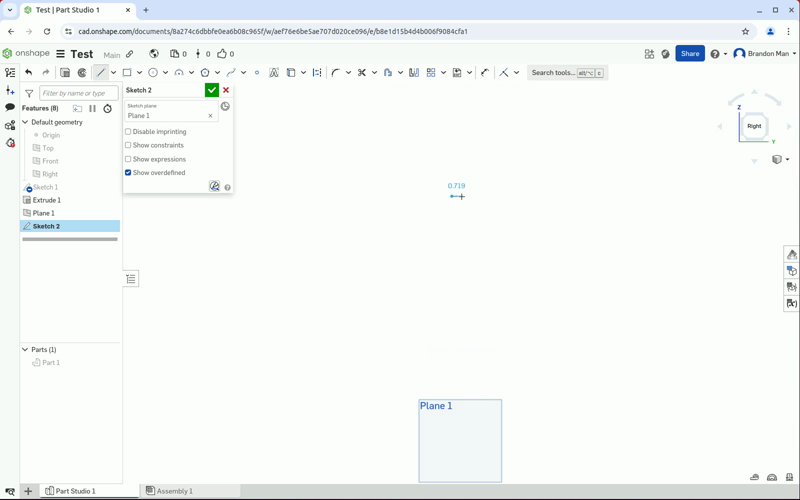
scroll(6)
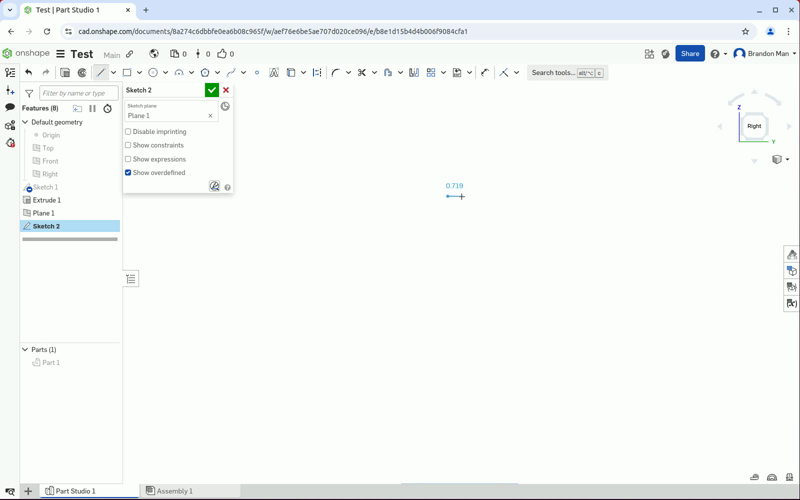
scroll(6)
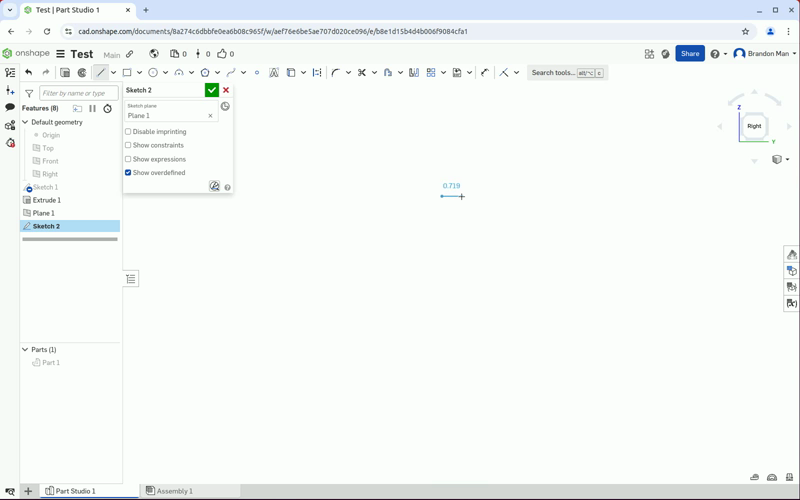
scroll(6)
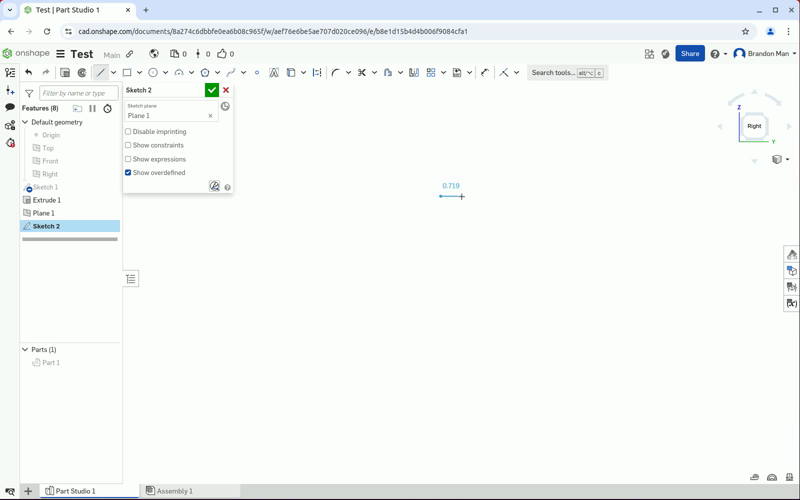
scroll(6)
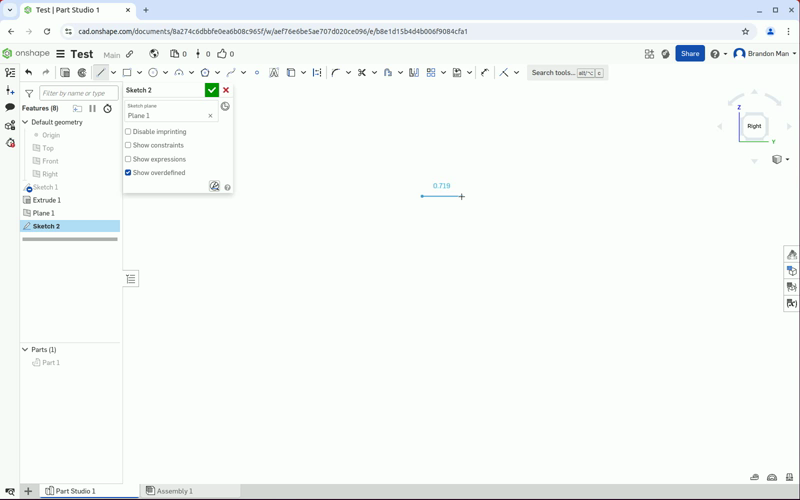
click(461, 196)
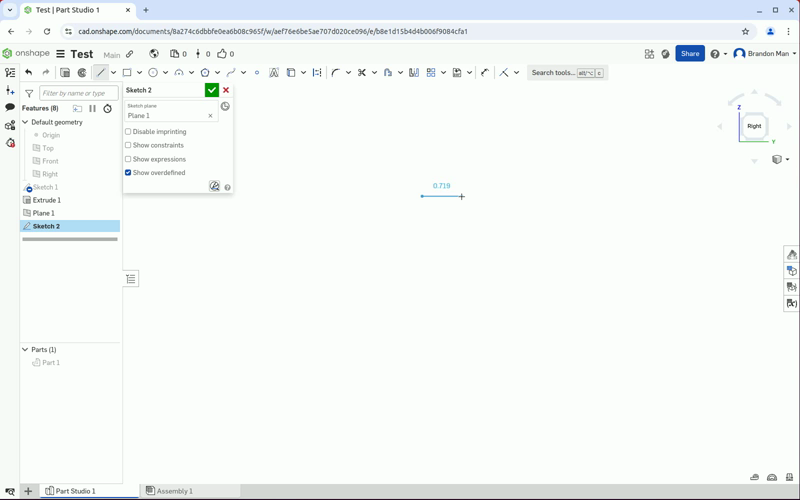
scroll(-6)
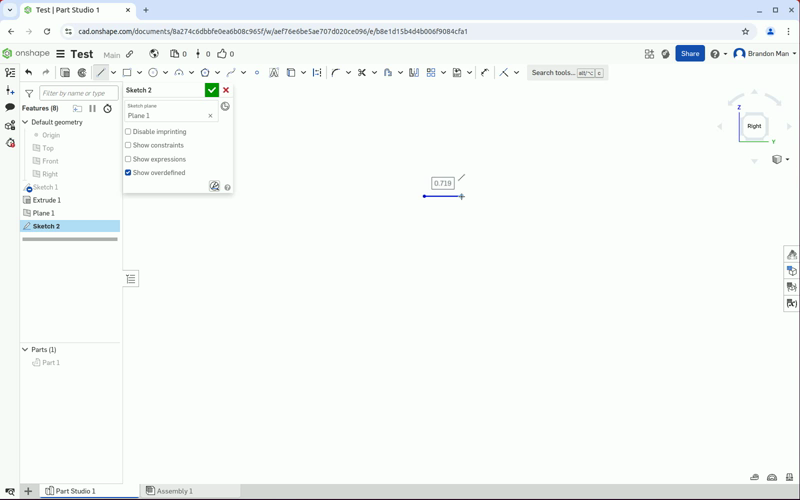
scroll(-6)
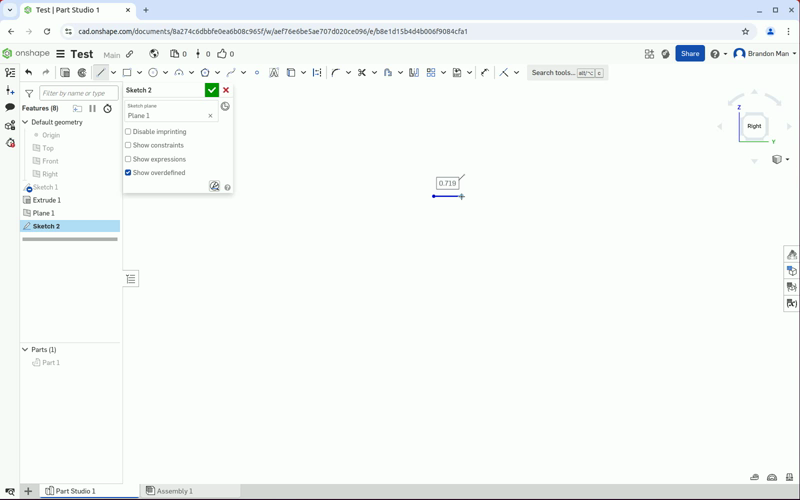
scroll(-6)
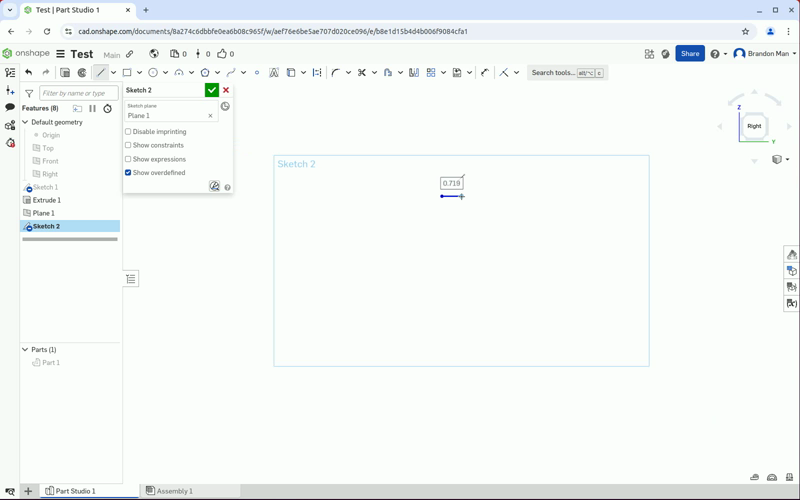
scroll(-6)
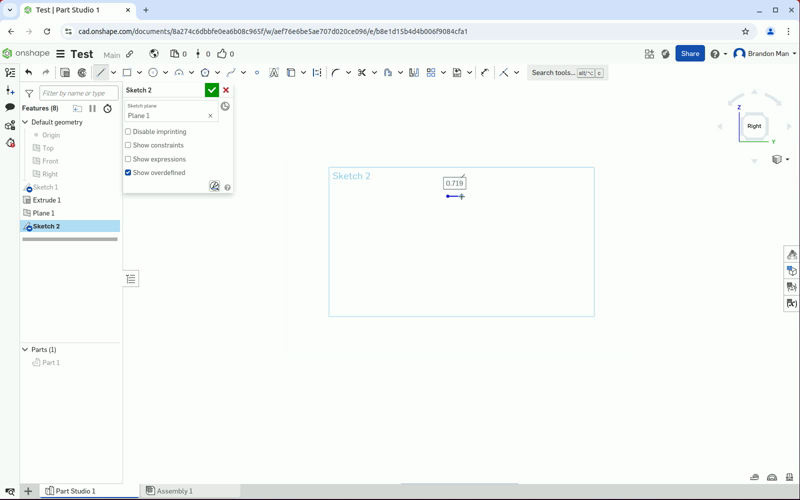
scroll(-6)
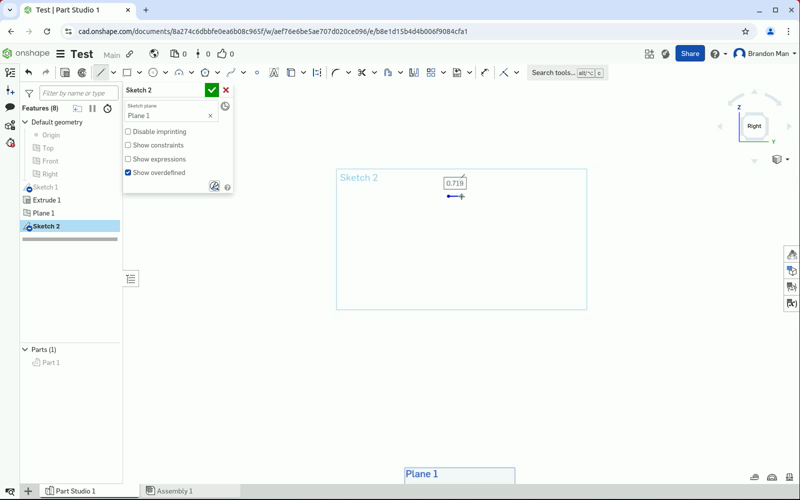
scroll(-6)
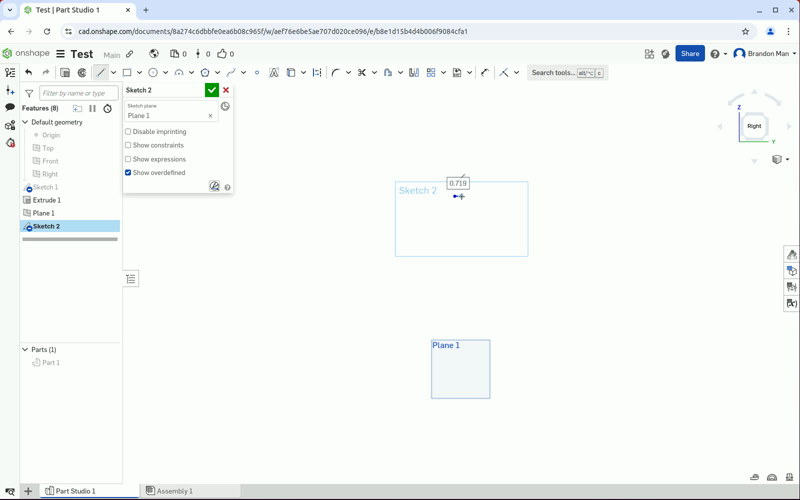
scroll(-6)
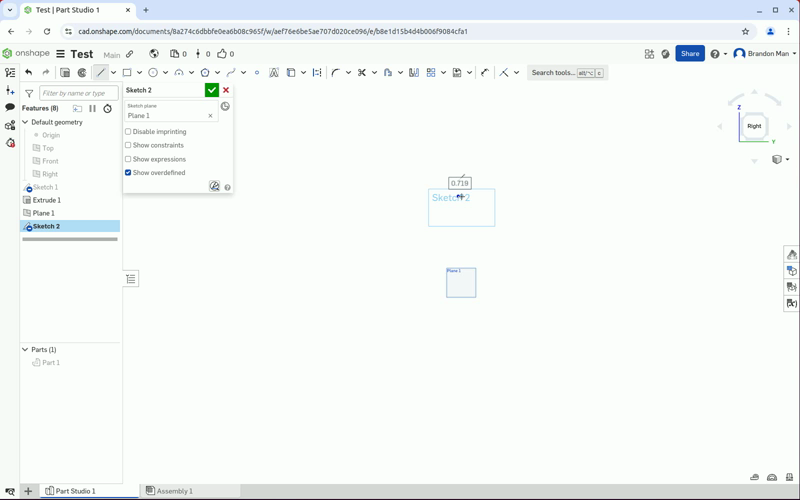
key_up(shift)
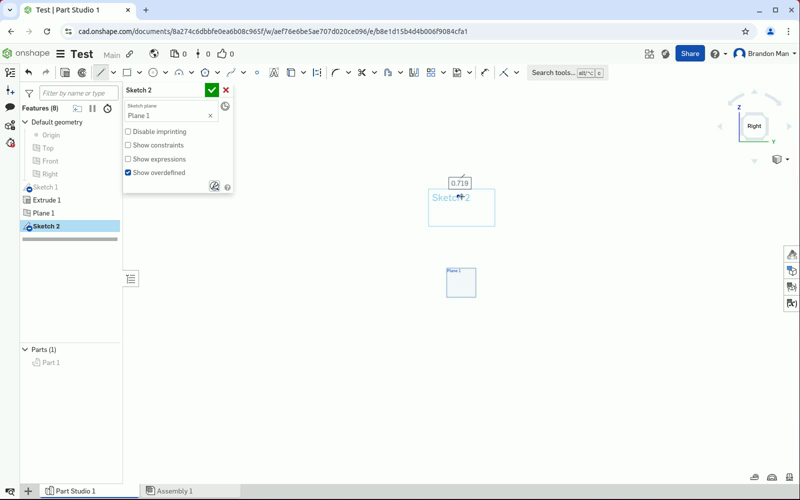
key_down(shift)
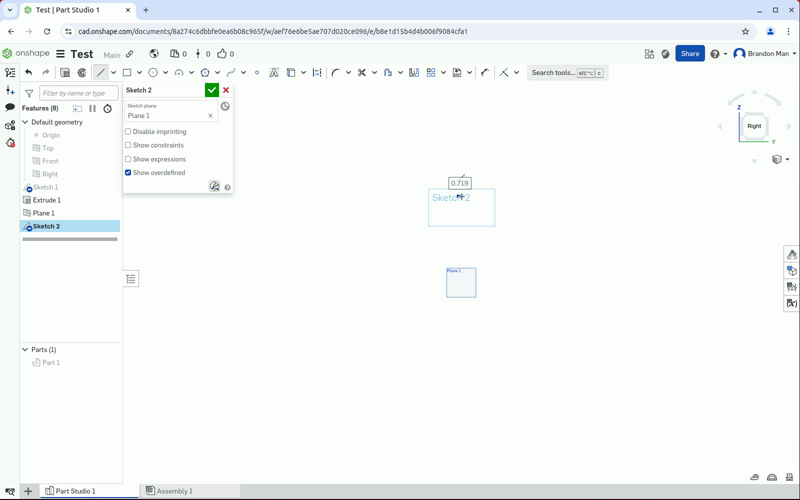
mouse_move(492, 196)
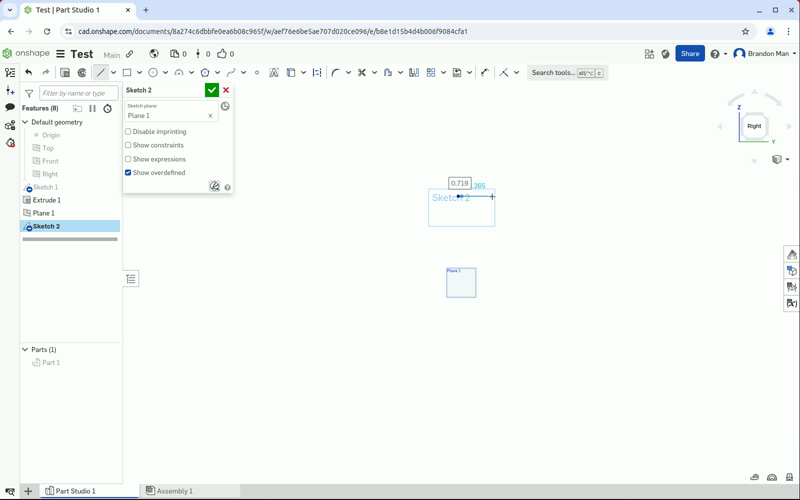
mouse_move(461, 176)
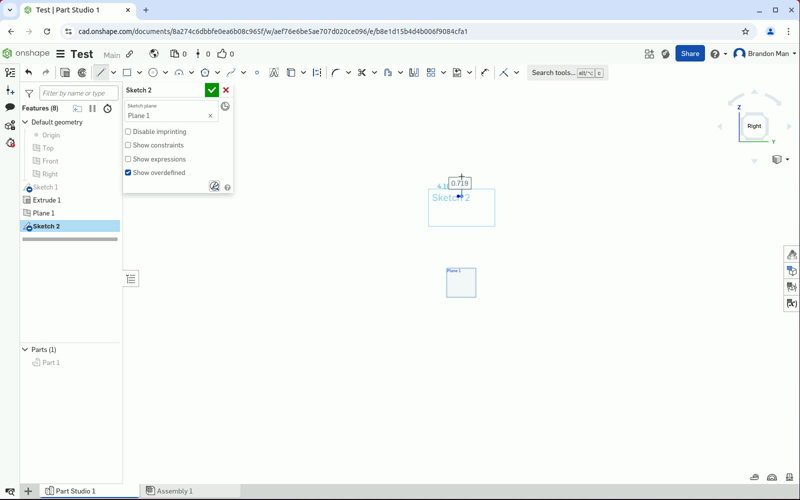
click(461, 176)
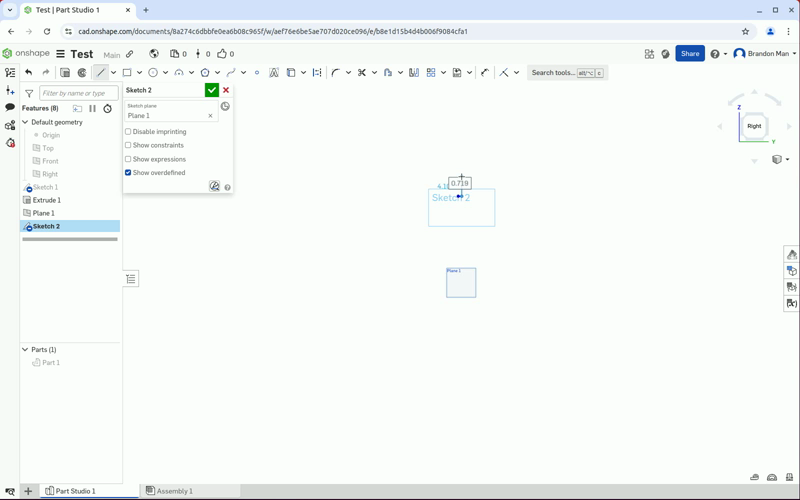
key_up(shift)
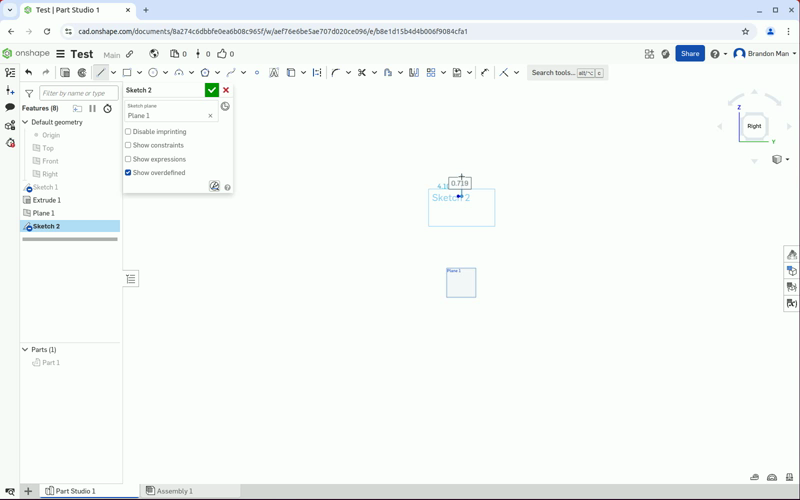
key_down(shift)
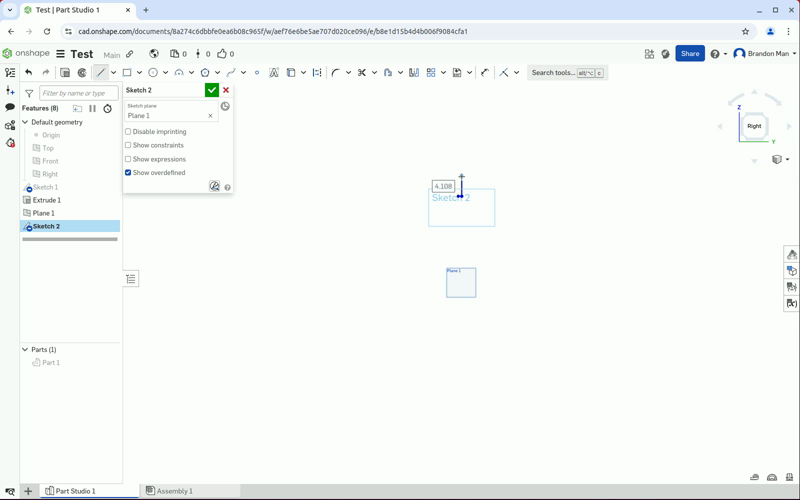
mouse_move(492, 176)
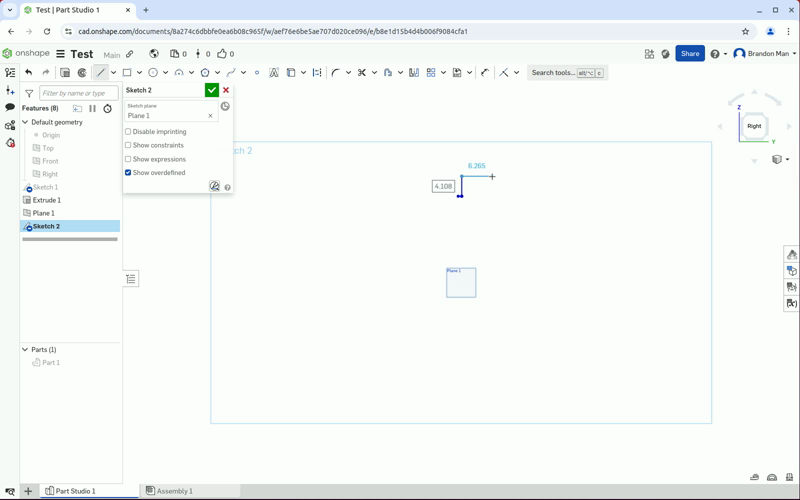
mouse_move(458, 176)
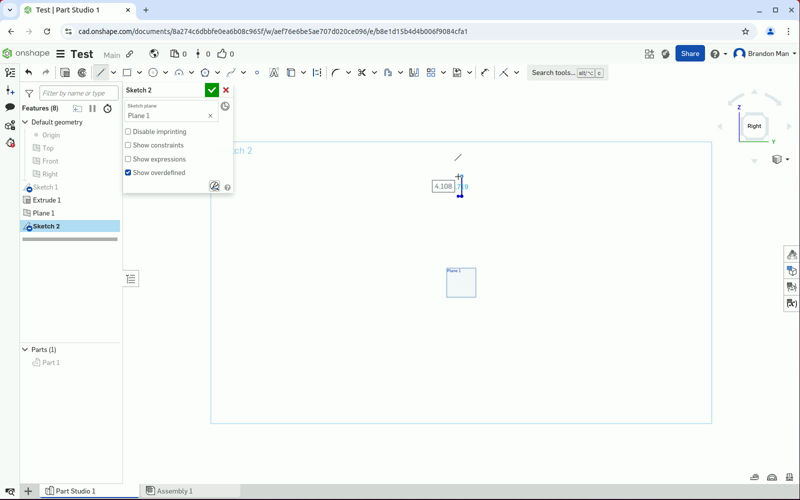
scroll(6)
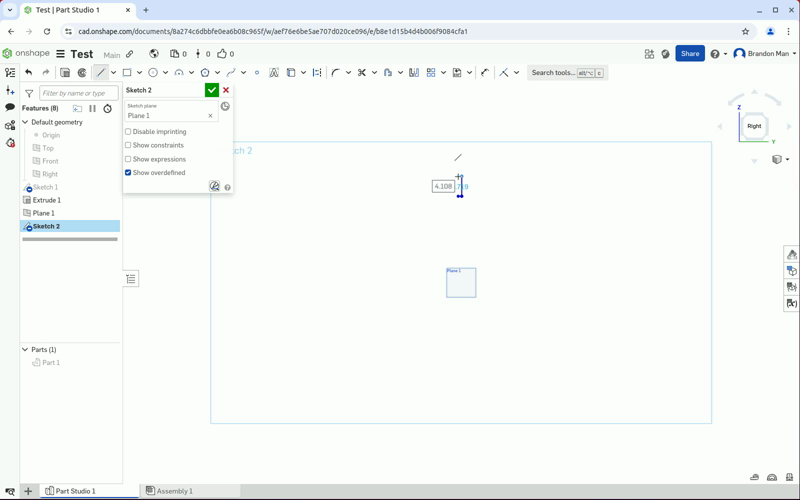
scroll(6)
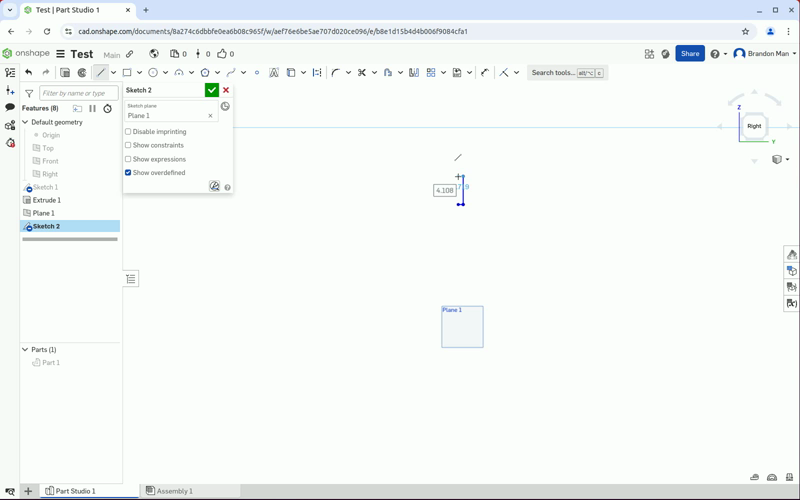
scroll(6)
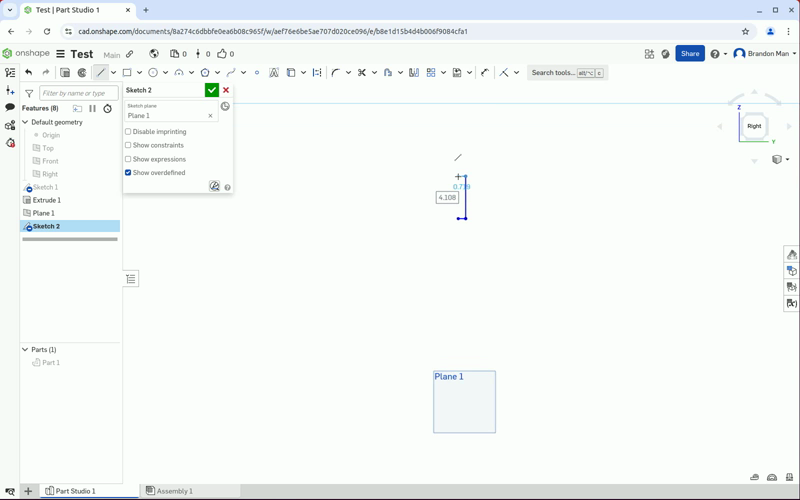
scroll(6)
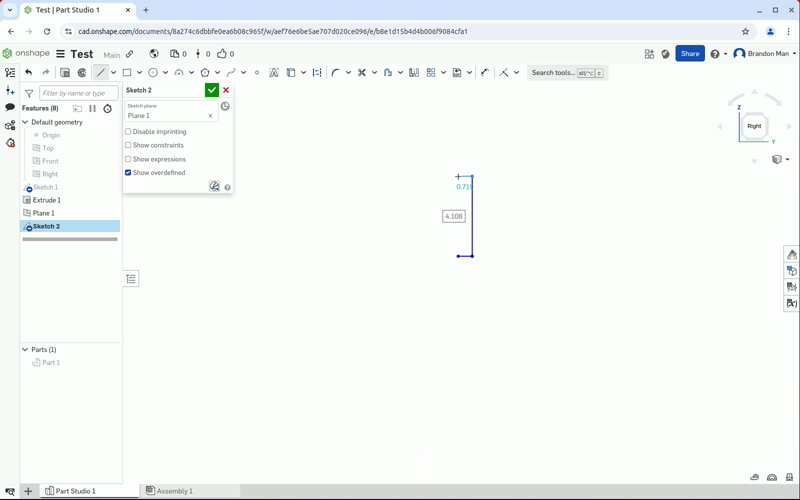
scroll(6)
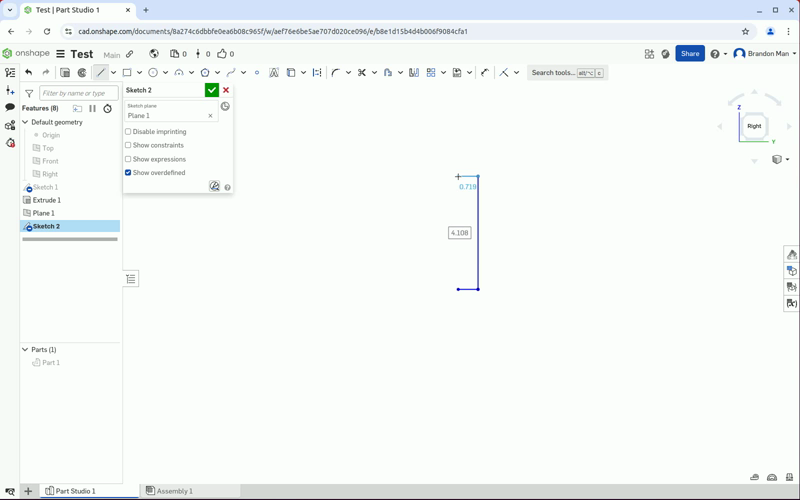
scroll(6)
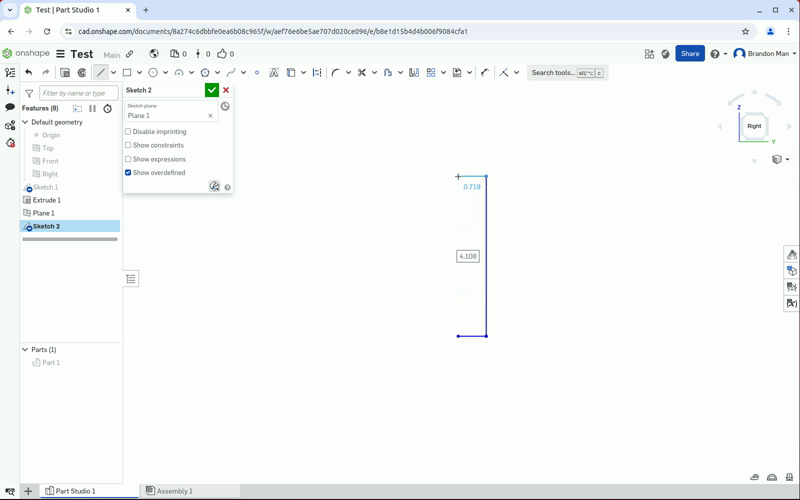
scroll(6)
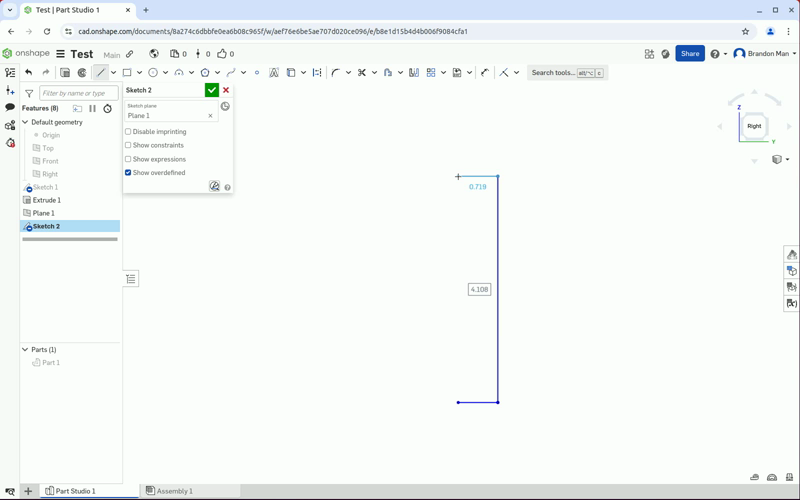
click(458, 176)
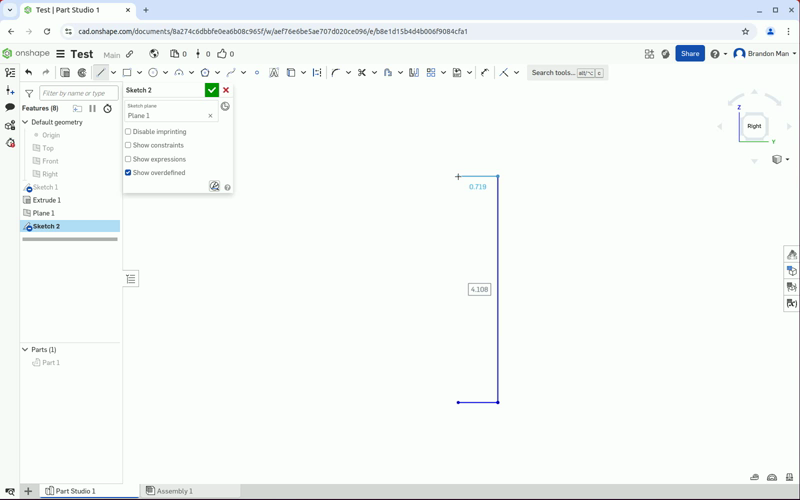
scroll(-6)
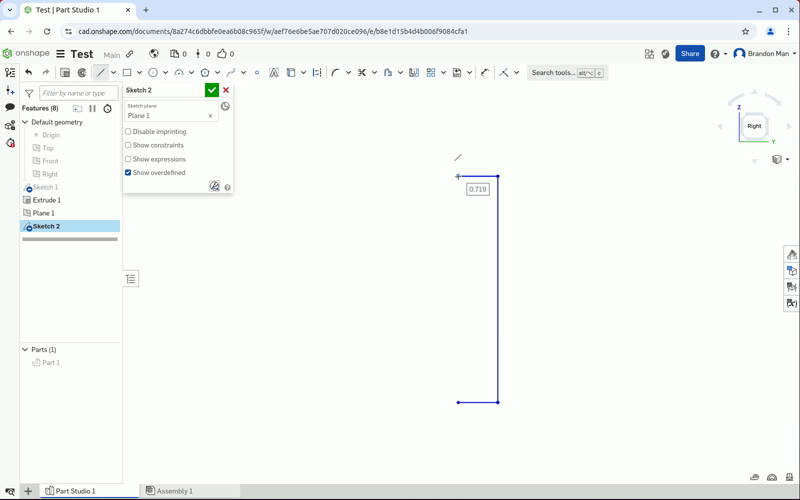
scroll(-6)
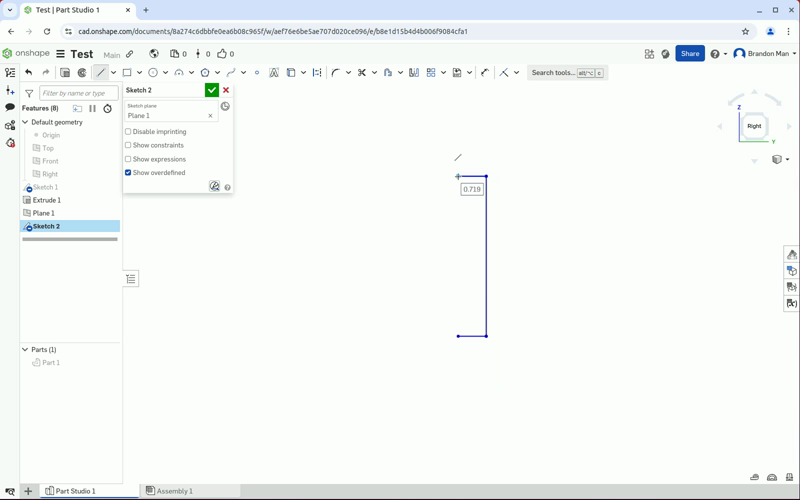
scroll(-6)
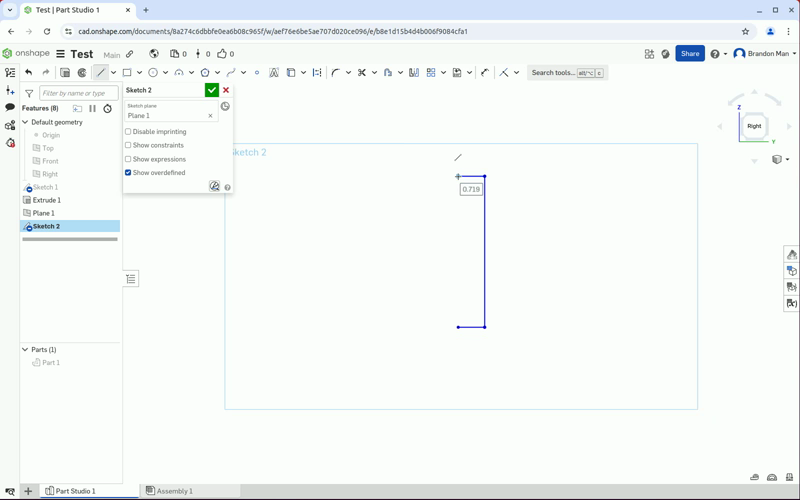
scroll(-6)
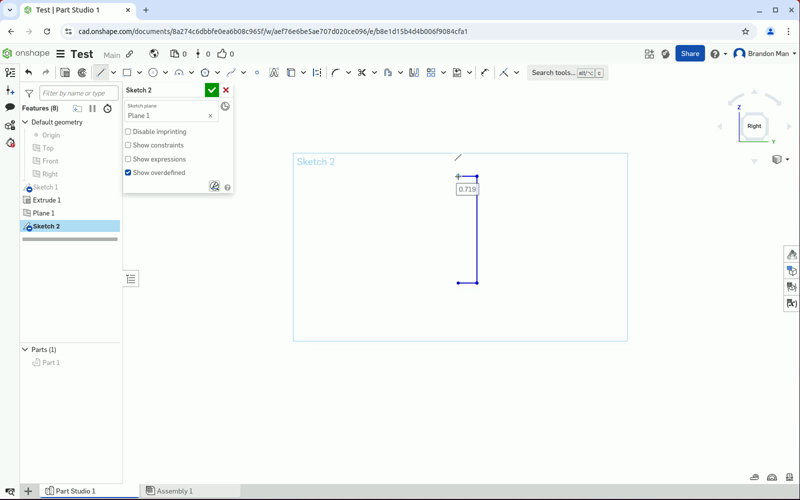
scroll(-6)
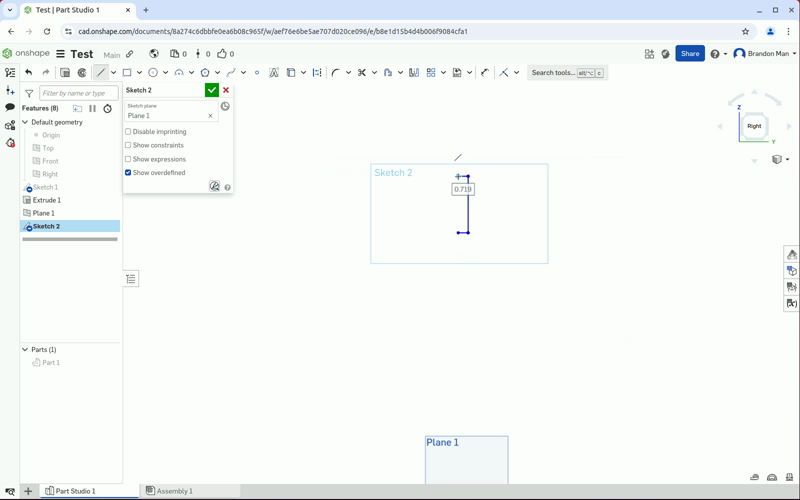
scroll(-6)
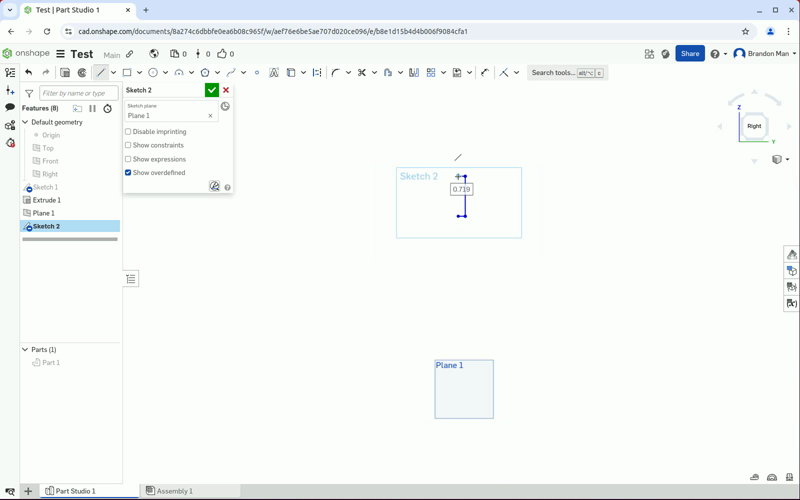
scroll(-6)
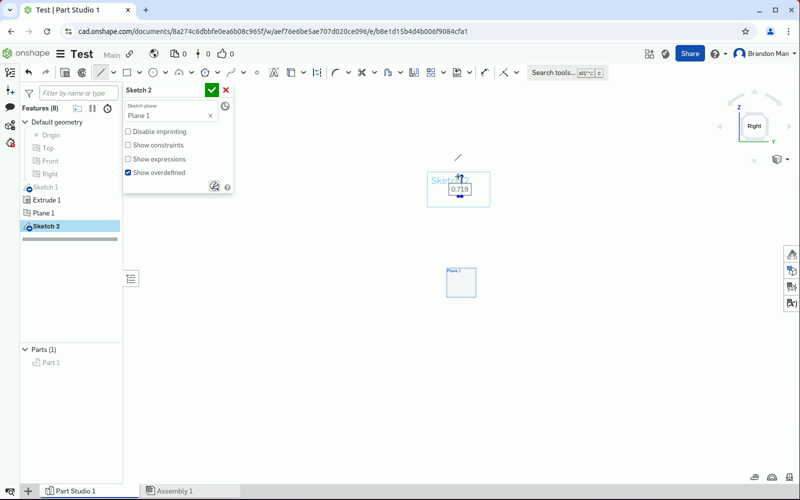
key_up(shift)
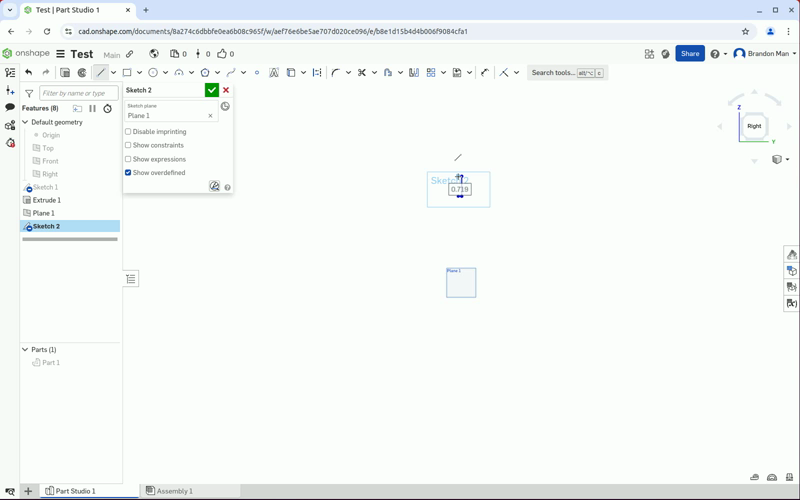
mouse_move(488, 176)
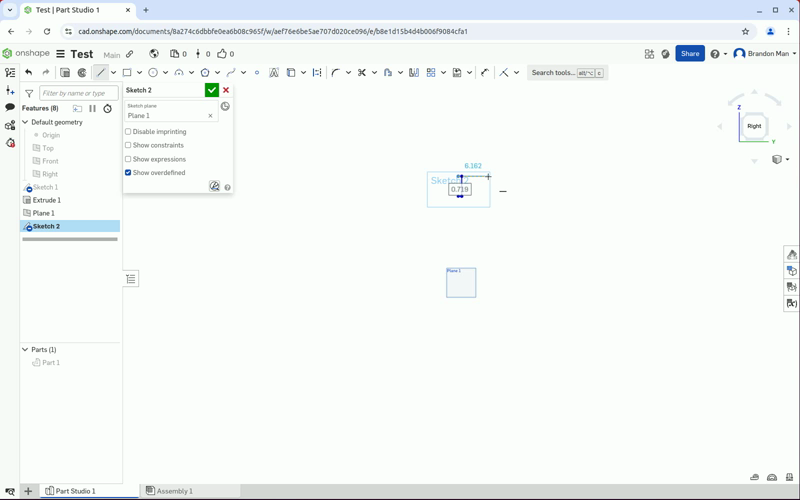
key_down(shift)
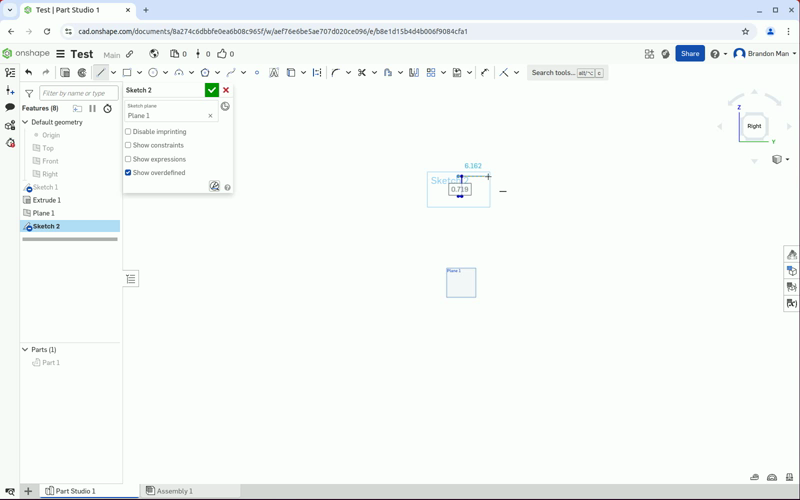
mouse_move(458, 196)
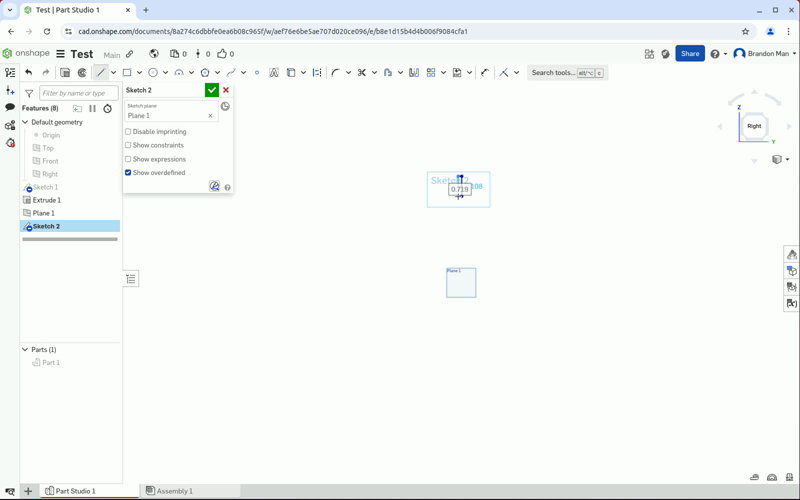
scroll(6)
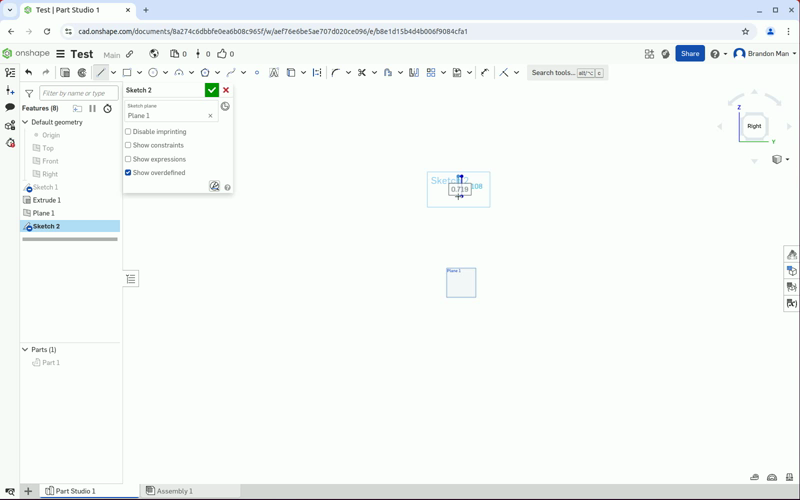
scroll(6)
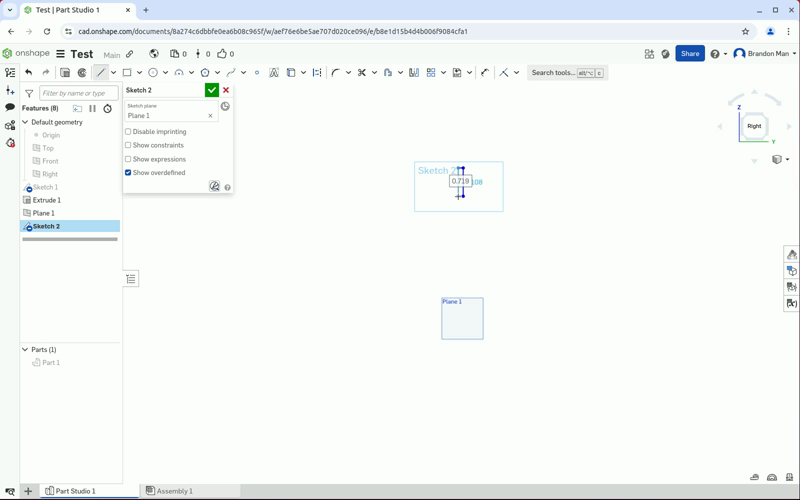
scroll(6)
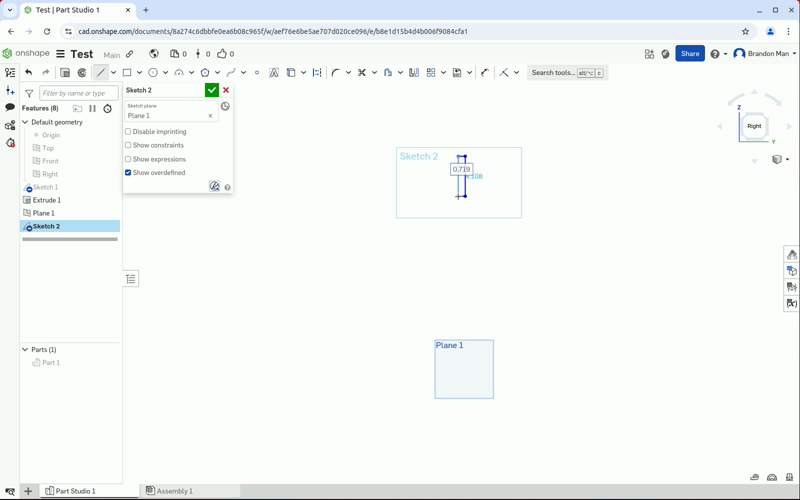
scroll(6)
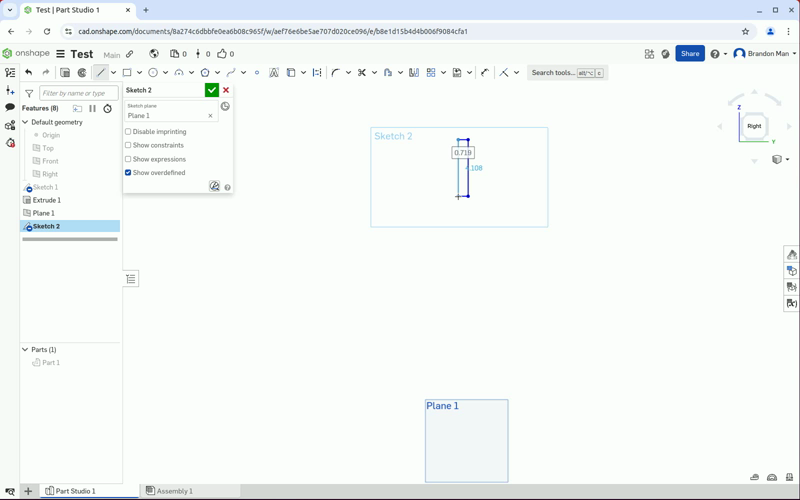
scroll(6)
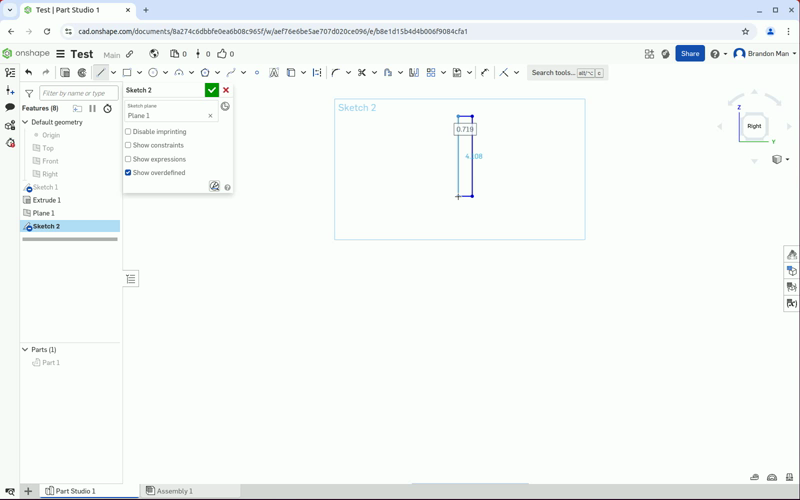
scroll(6)
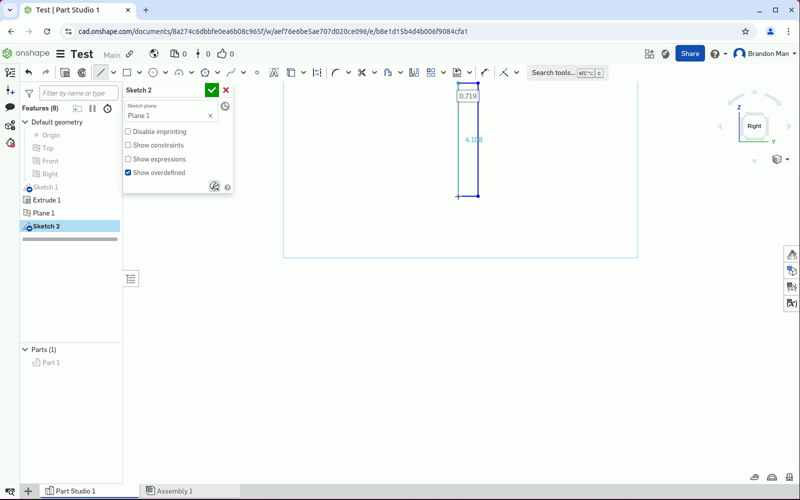
scroll(6)
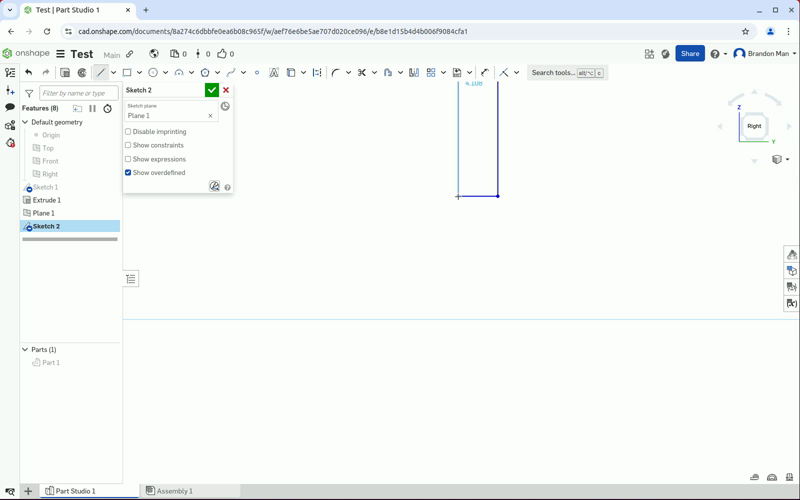
key_up(shift)
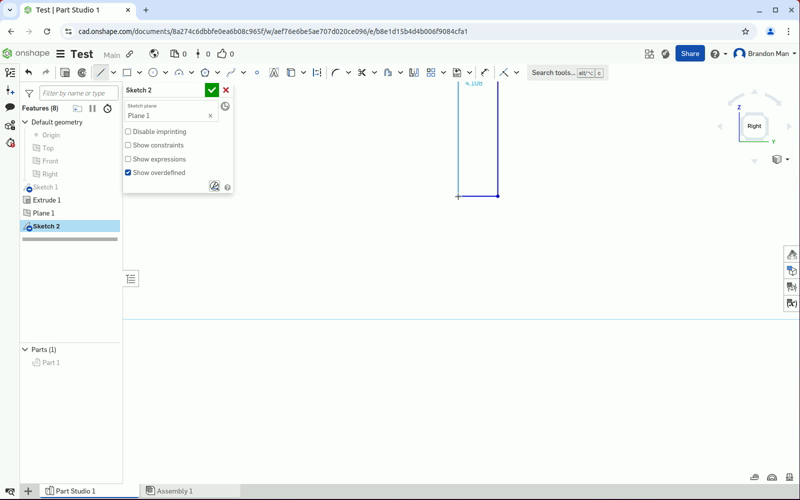
click(458, 196)
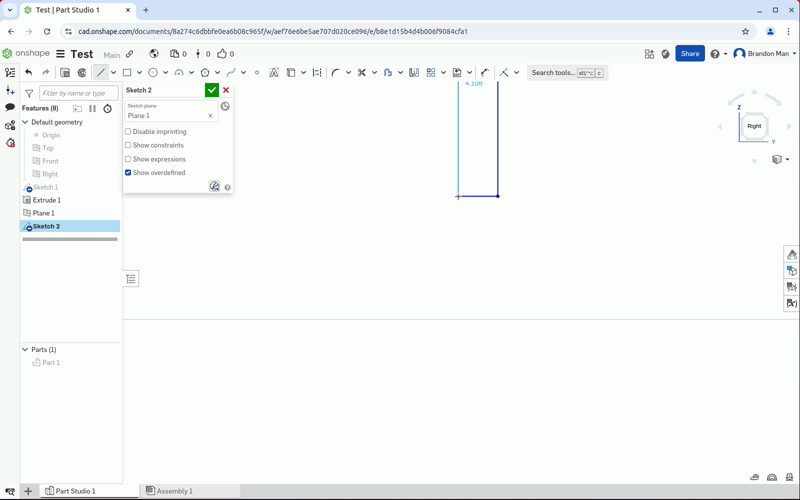
scroll(-6)
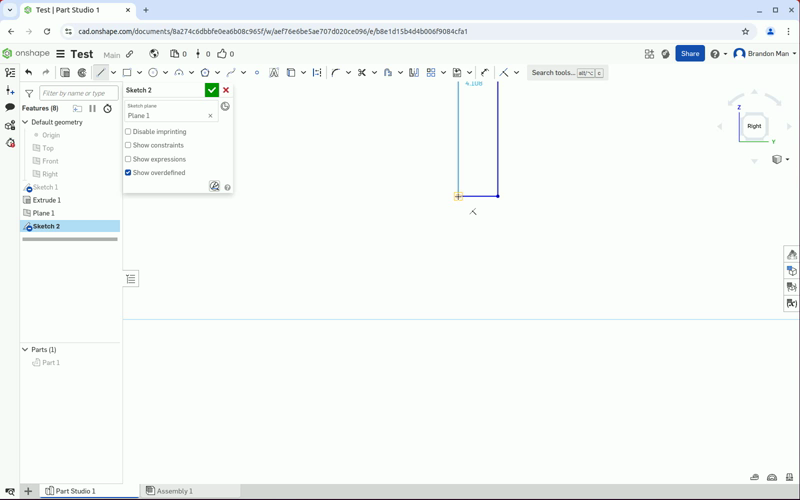
scroll(-6)
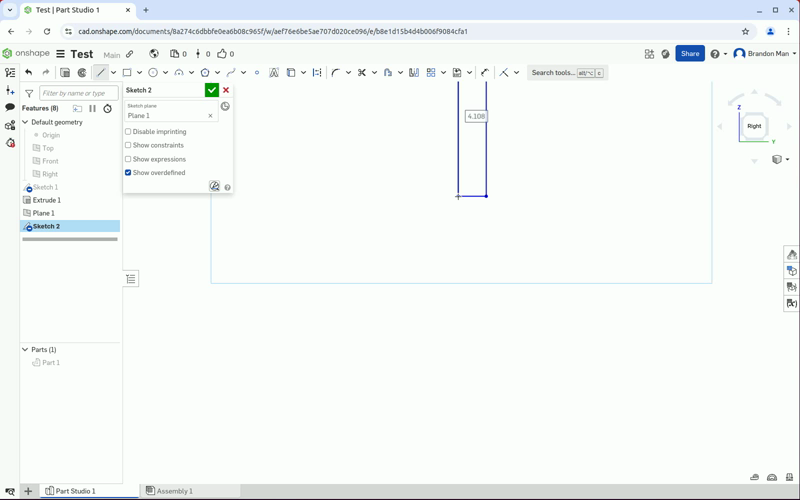
scroll(-6)
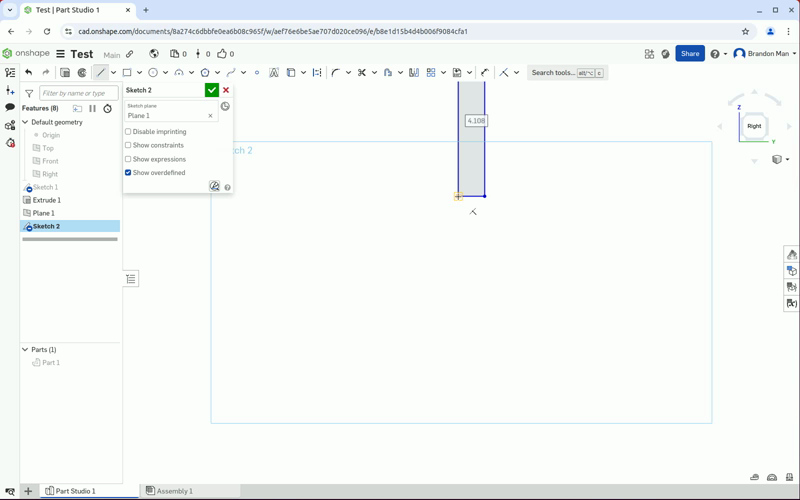
scroll(-6)
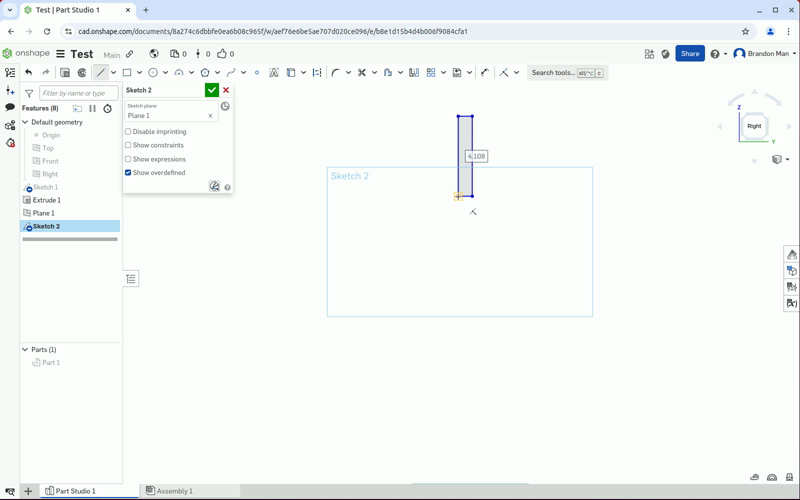
scroll(-6)
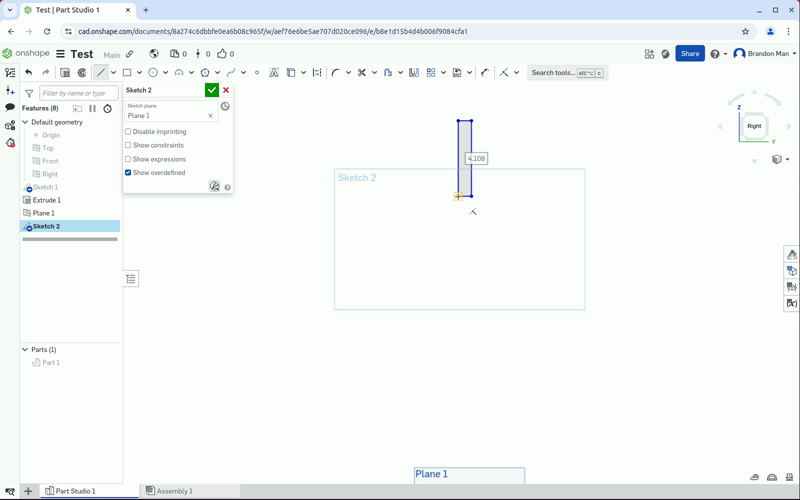
scroll(-6)
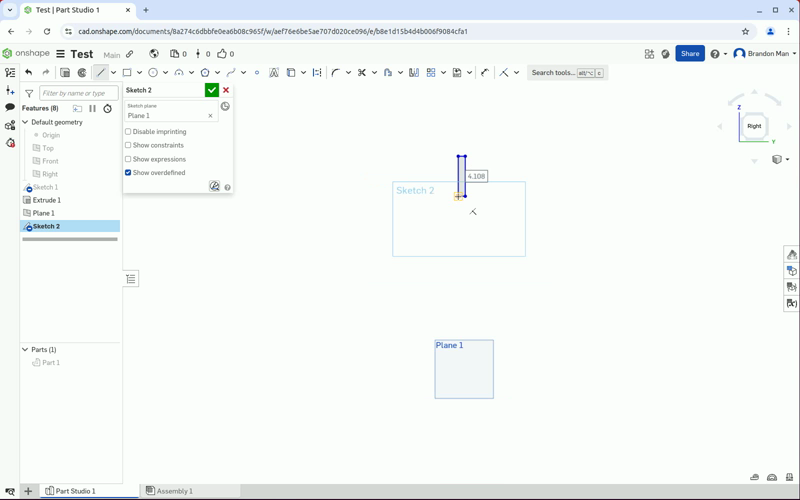
scroll(-6)
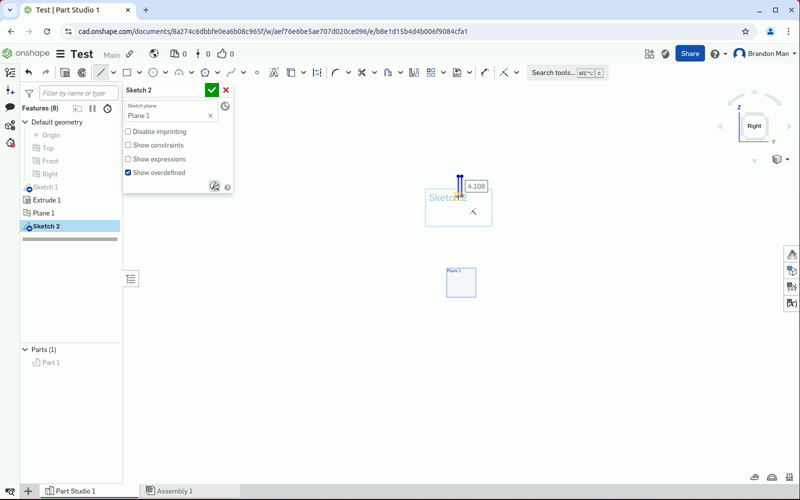
key(esc)
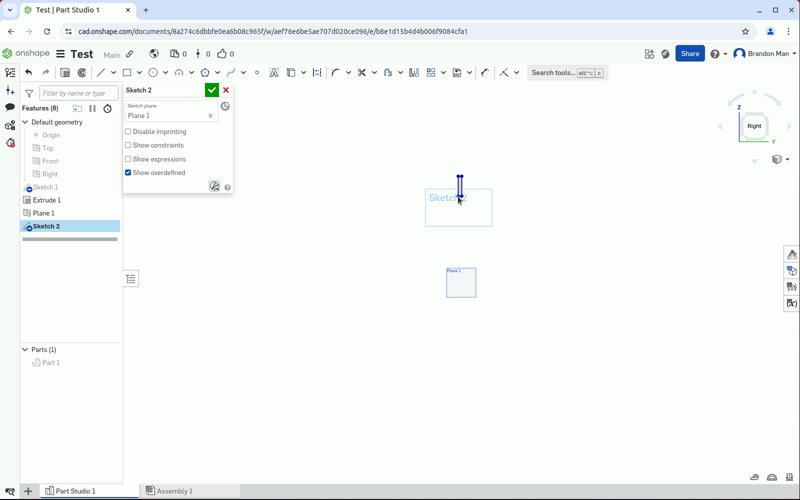
mouse_move(459, 189)
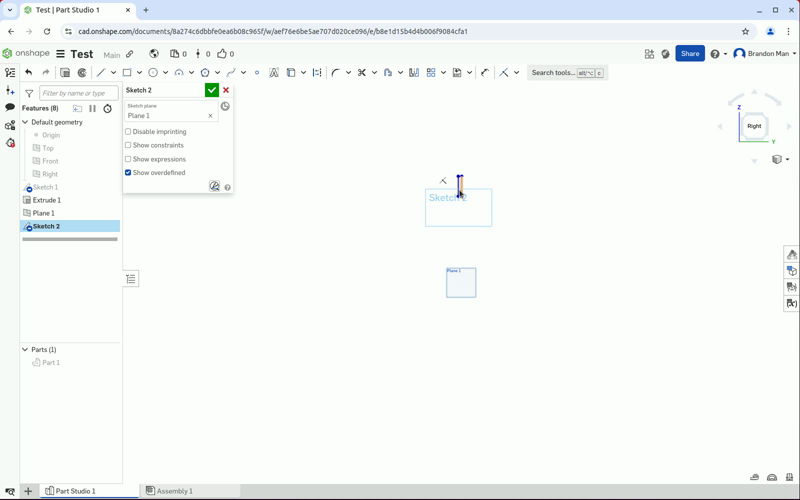
scroll(6)
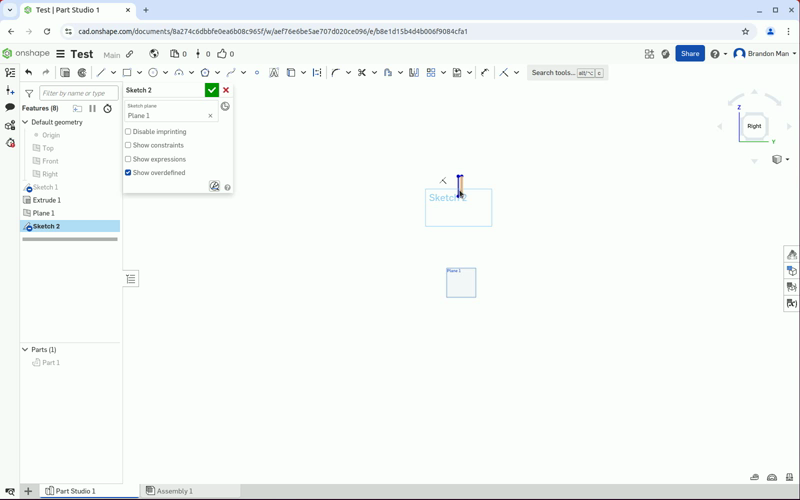
scroll(6)
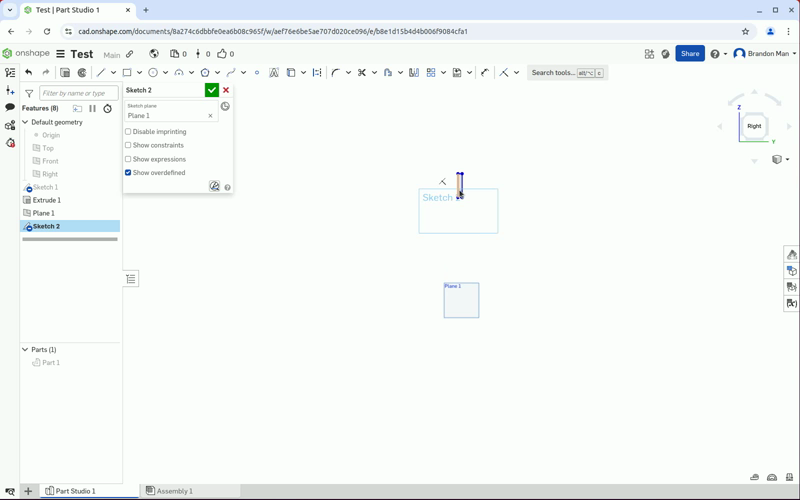
scroll(6)
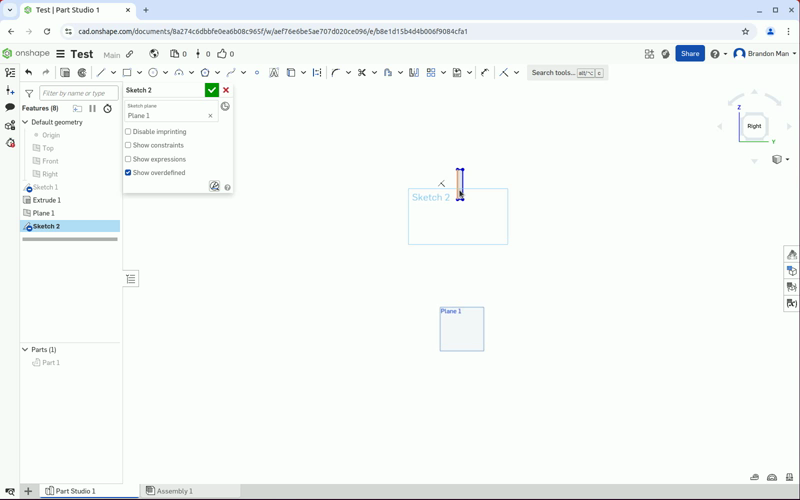
scroll(6)
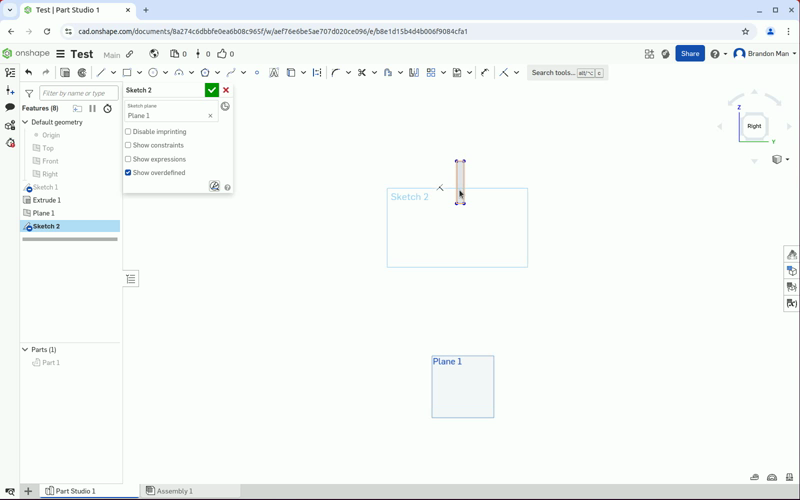
scroll(6)
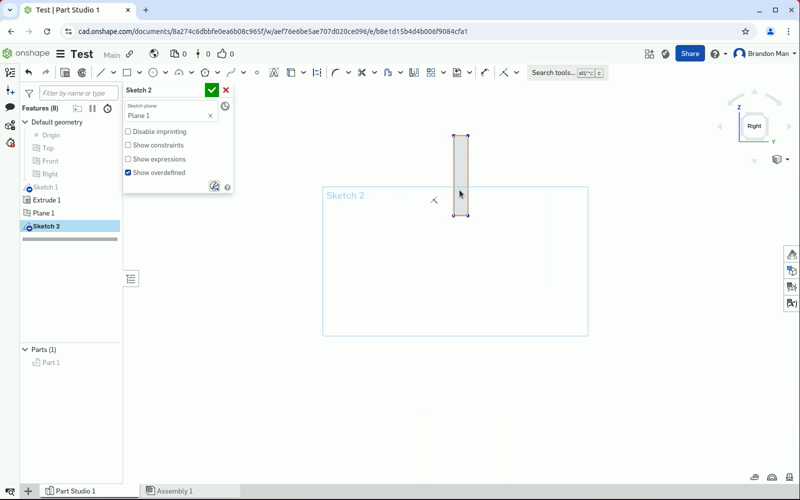
scroll(6)
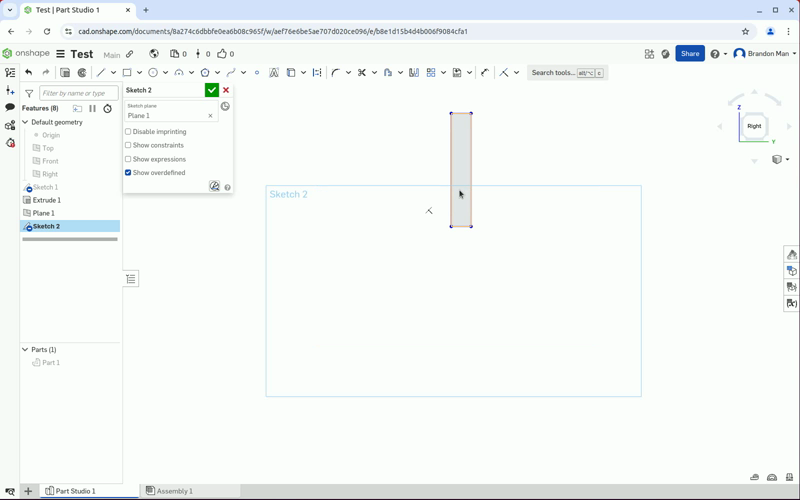
scroll(6)
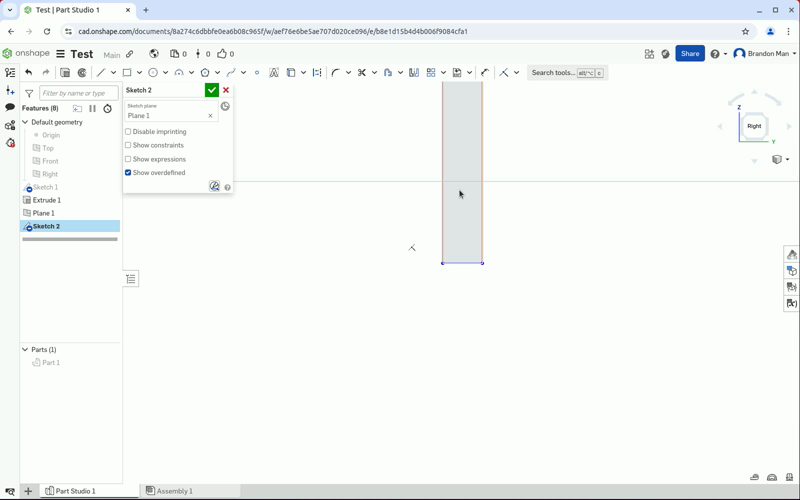
click(459, 189)
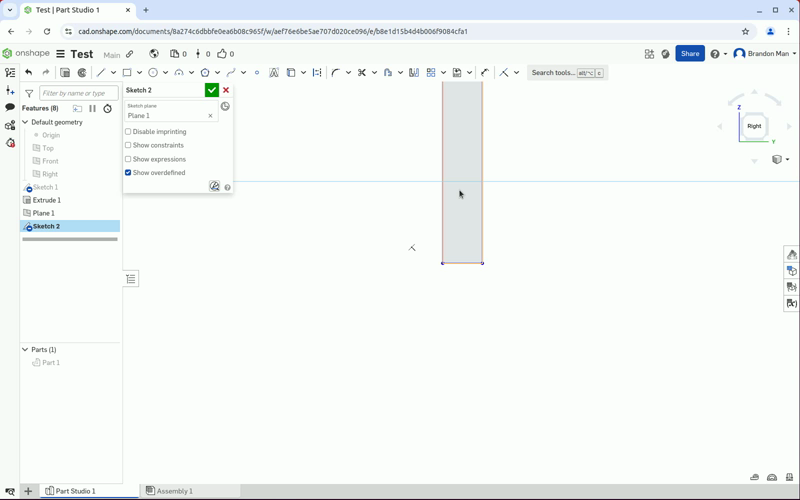
scroll(-6)
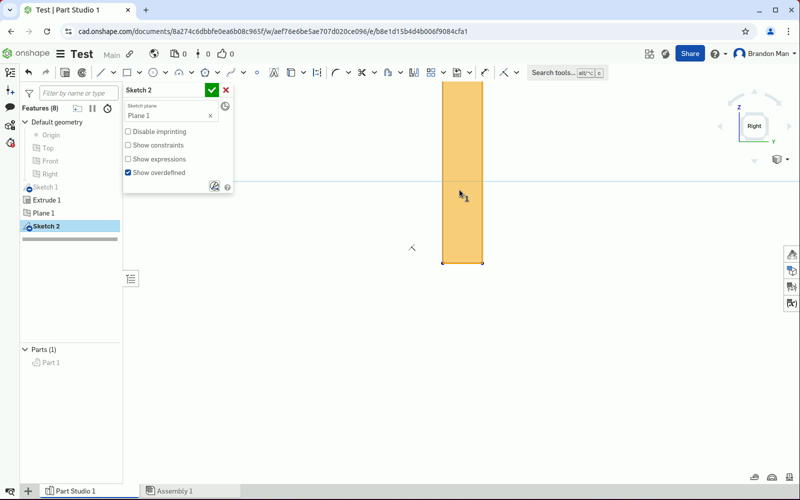
scroll(-6)
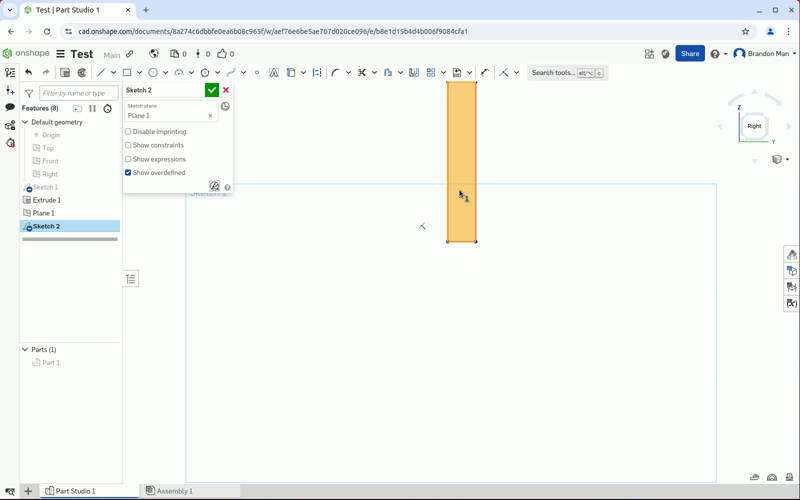
scroll(-6)
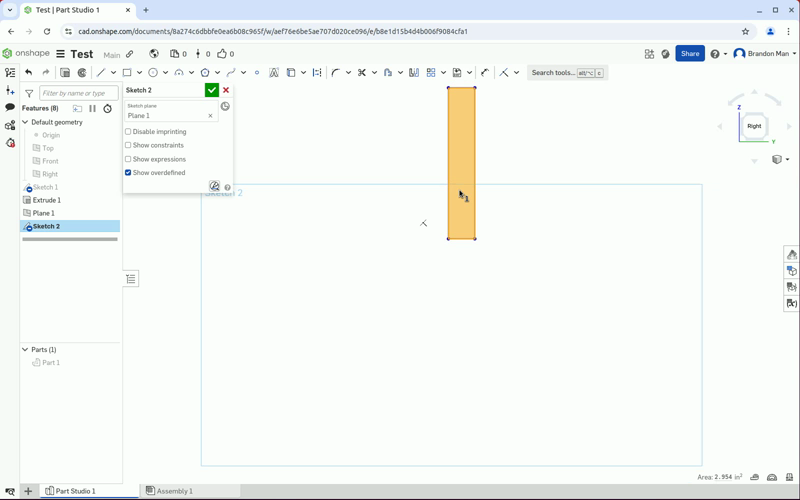
scroll(-6)
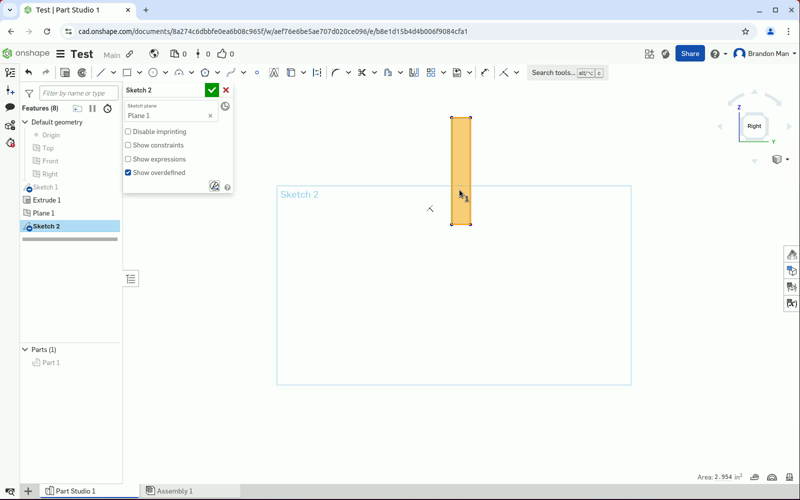
scroll(-6)
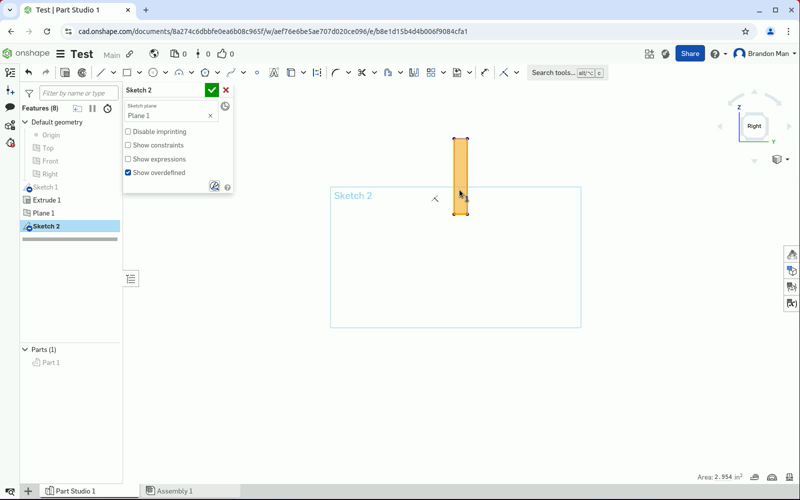
scroll(-6)
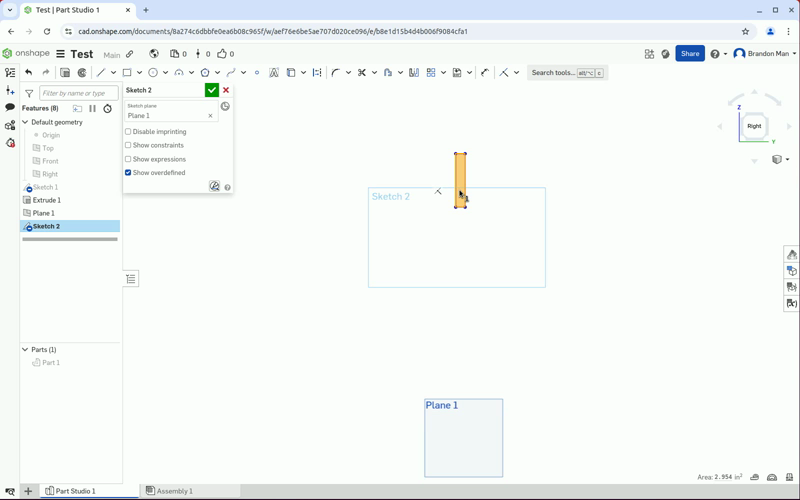
scroll(-6)
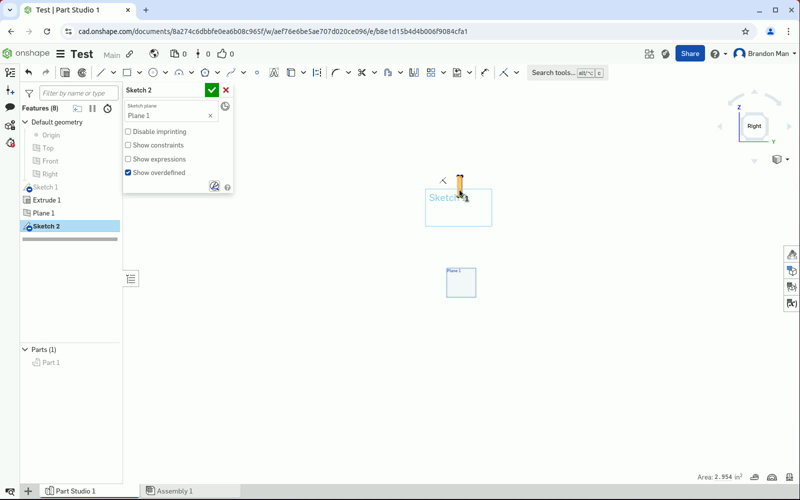
mouse_move(73, 352)
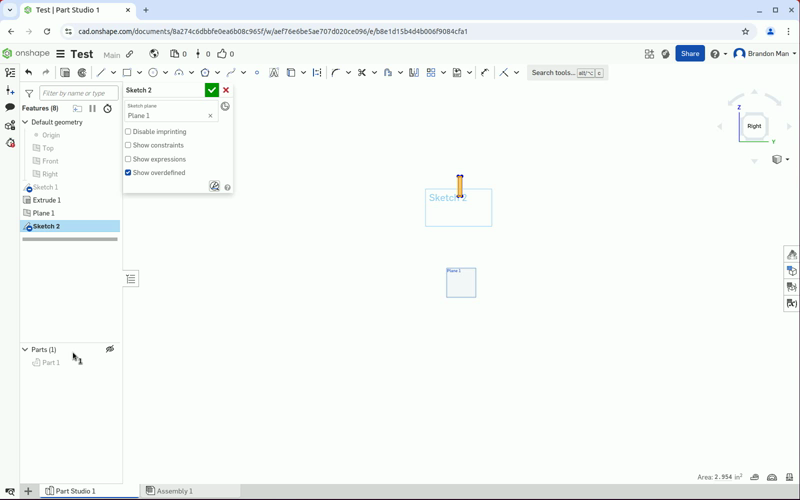
key(shift+y)
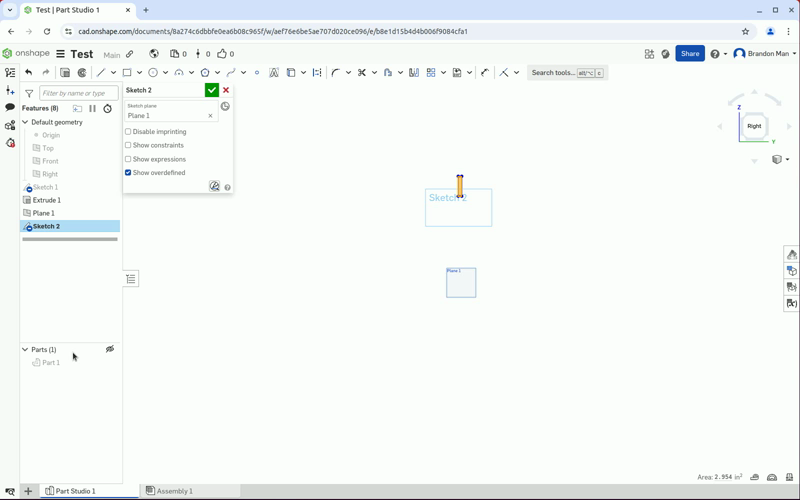
key(shift+e)
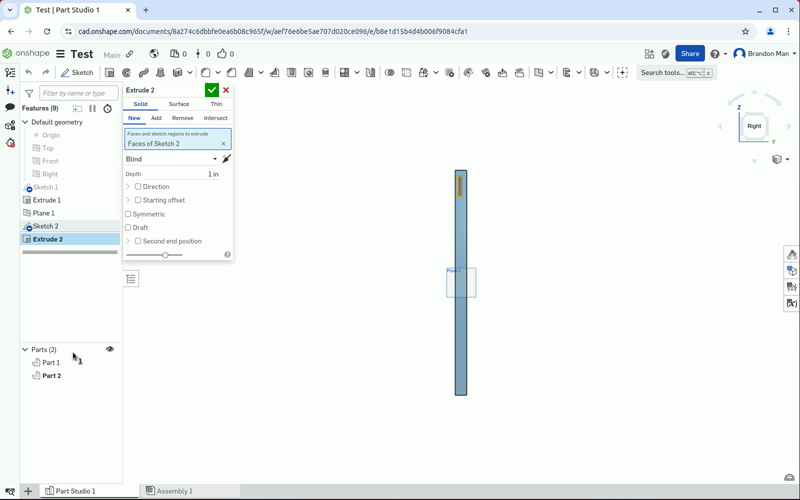
mouse_move(143, 106)
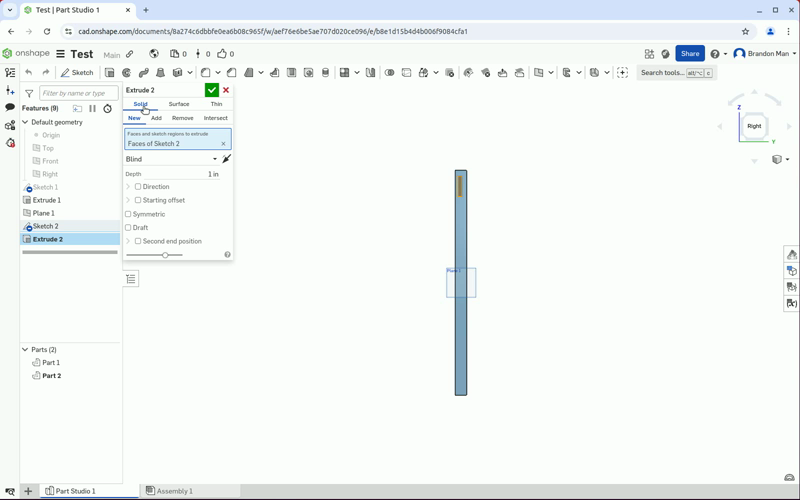
click(143, 106)
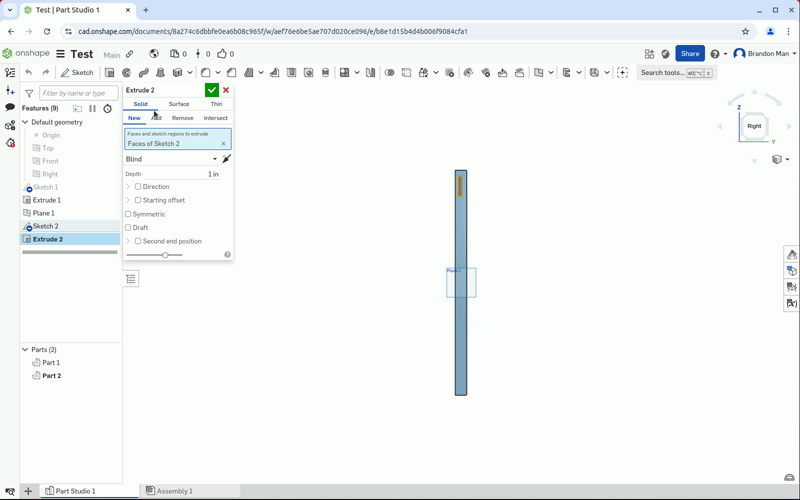
mouse_move(186, 120)
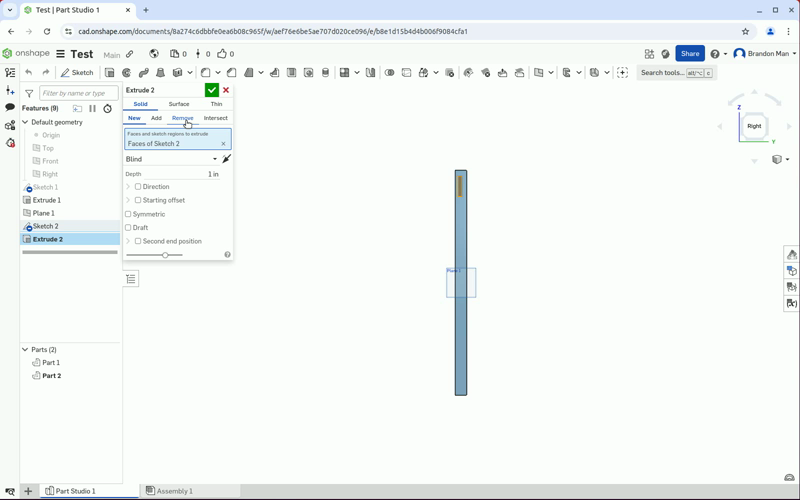
click(186, 120)
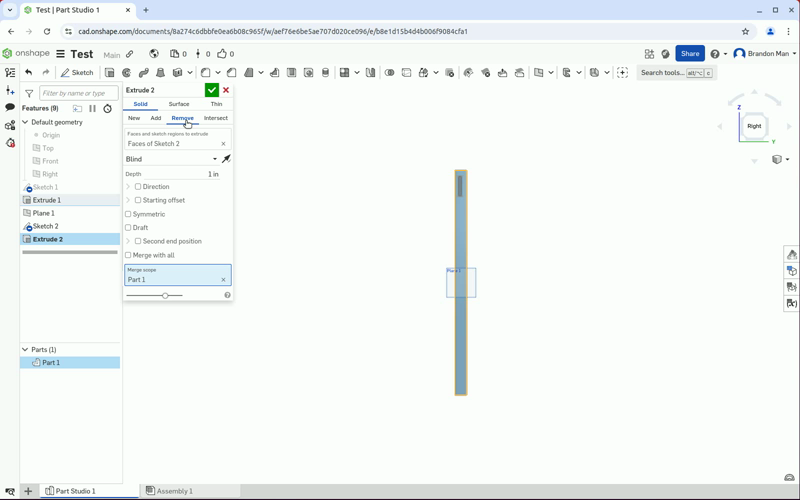
key(tab, 4)
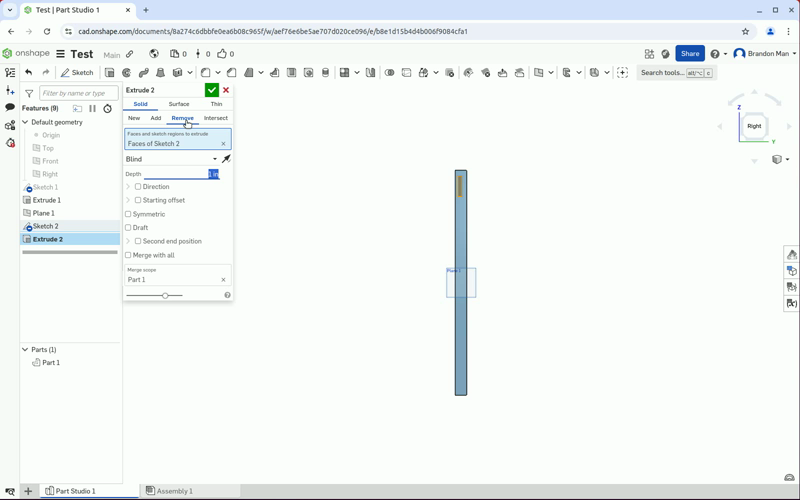
text(0.722)
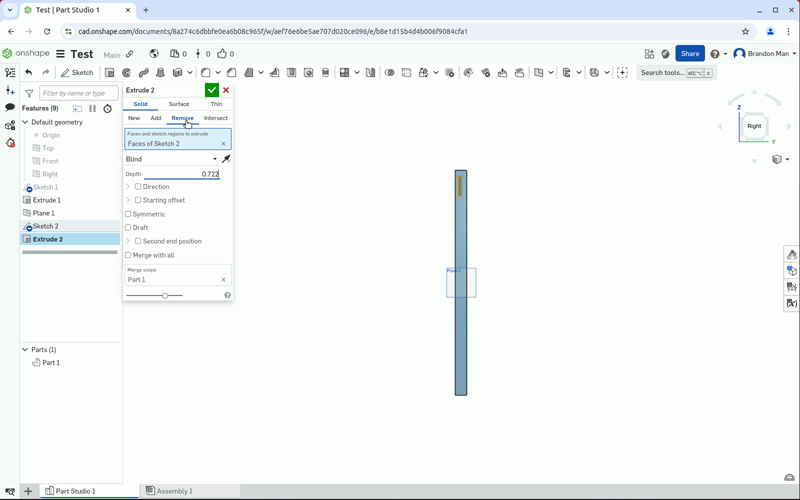
key(tab, 6)
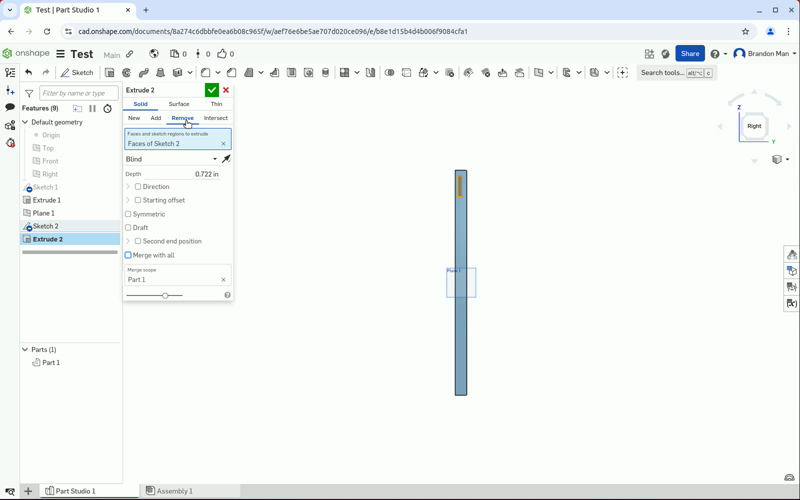
key(space)
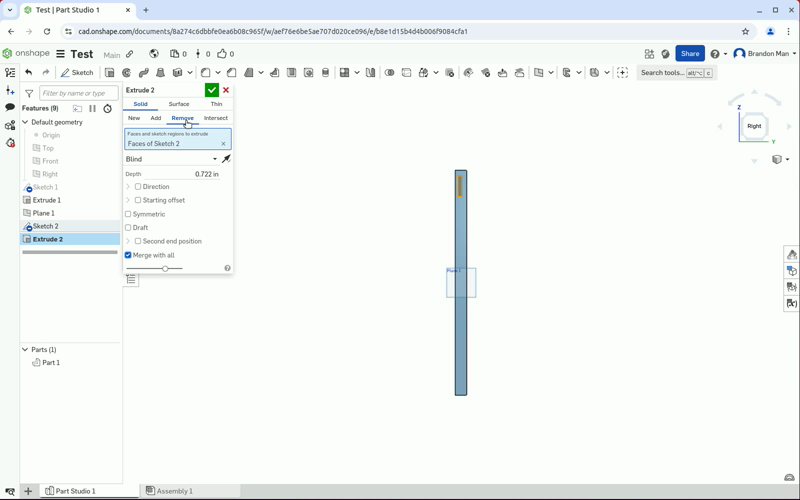
key(enter)
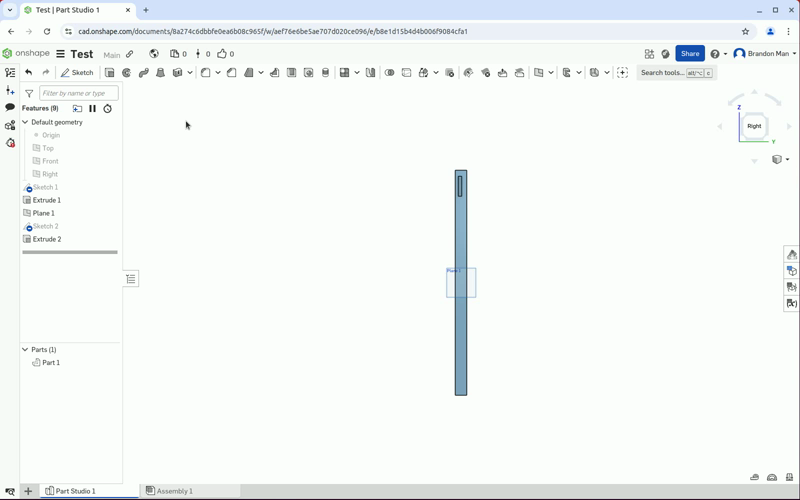
key(shift+h)
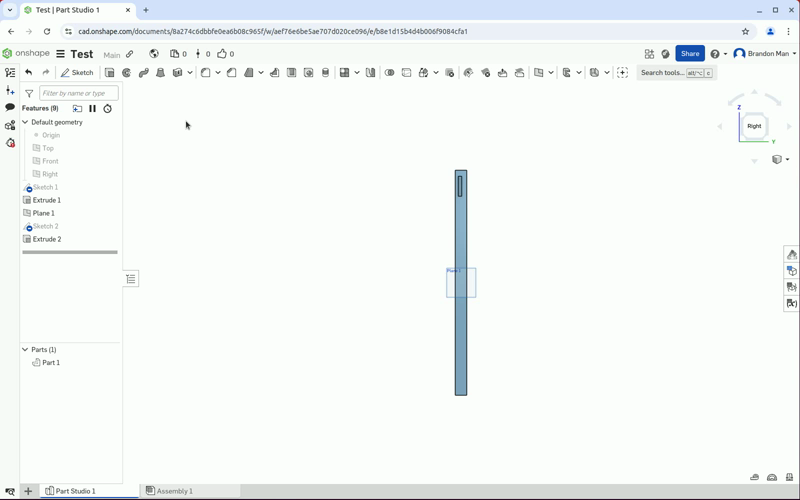
key(shift+h)
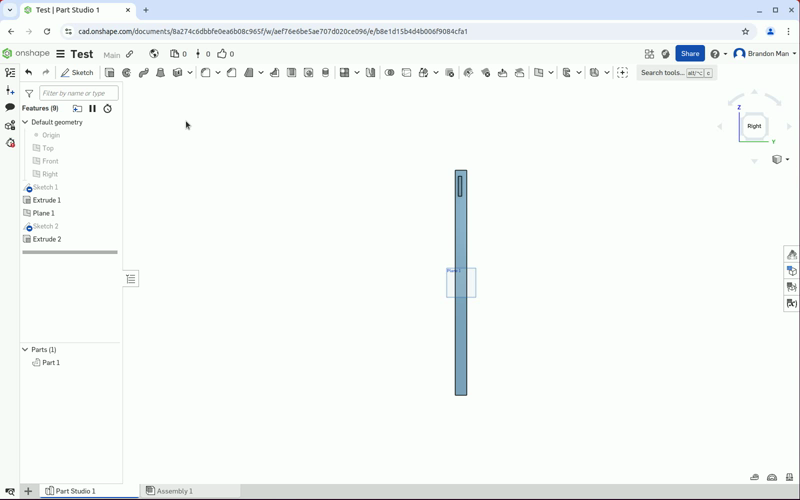
mouse_move(73, 189)
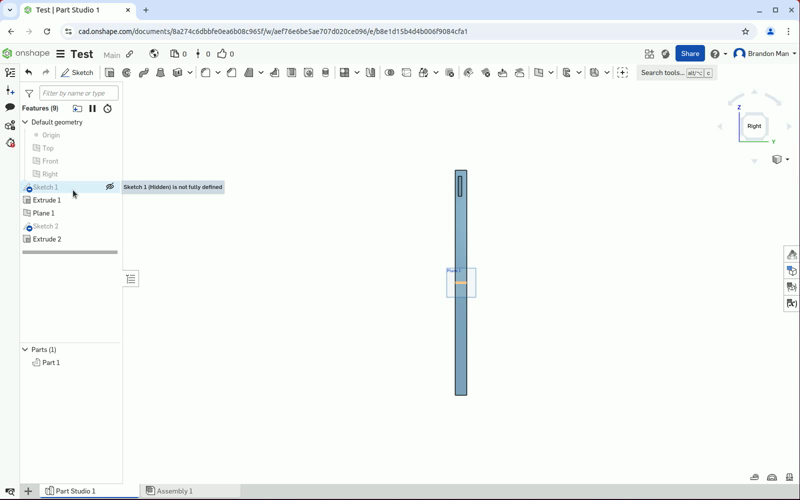
click(73, 189)
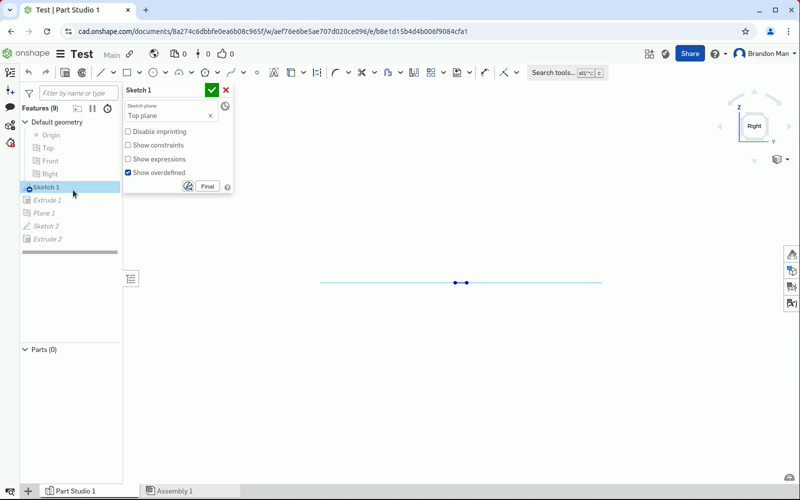
mouse_move(229, 92)
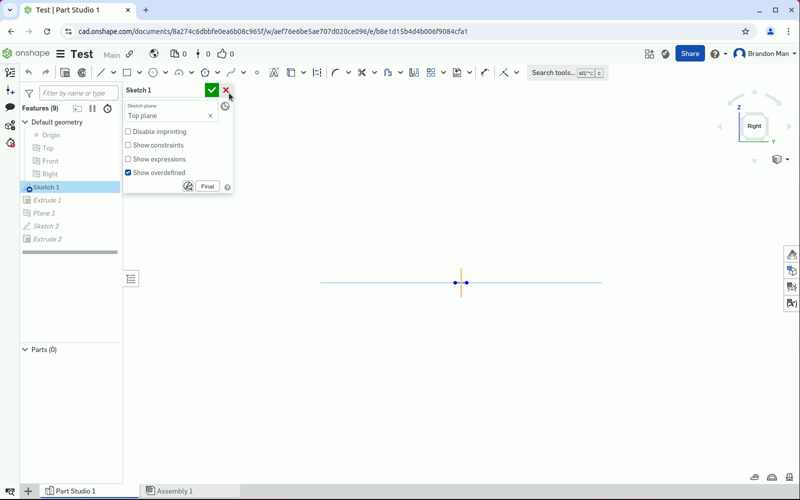
click(229, 92)
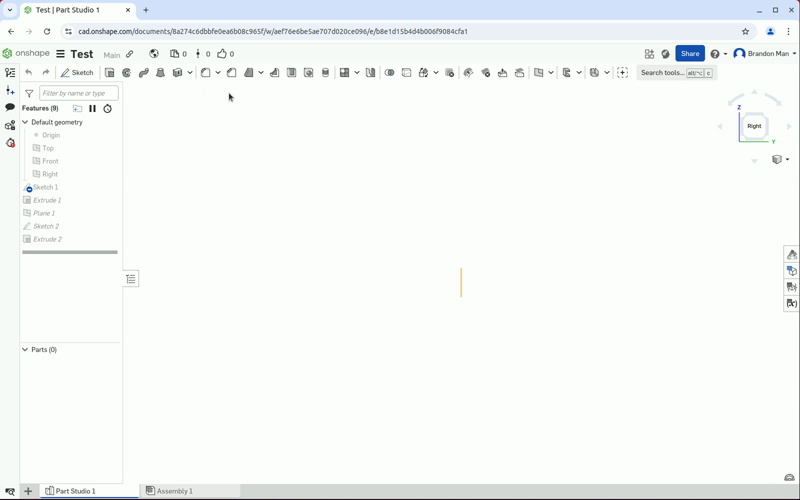
key(shift+s)
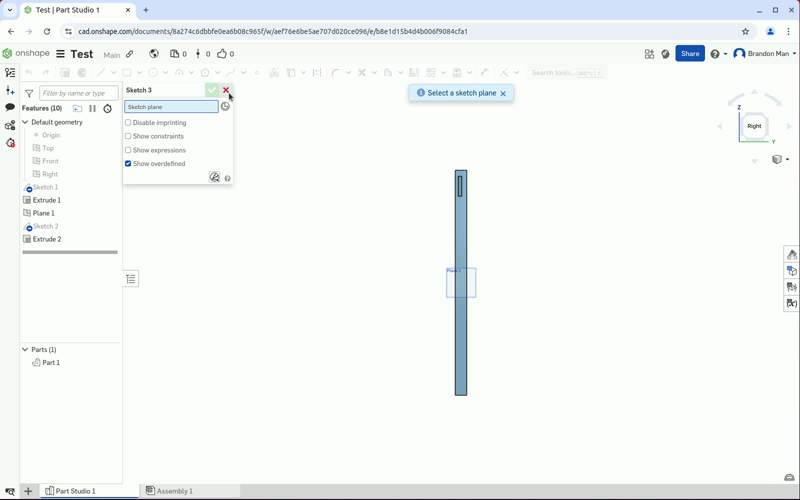
mouse_move(73, 215)
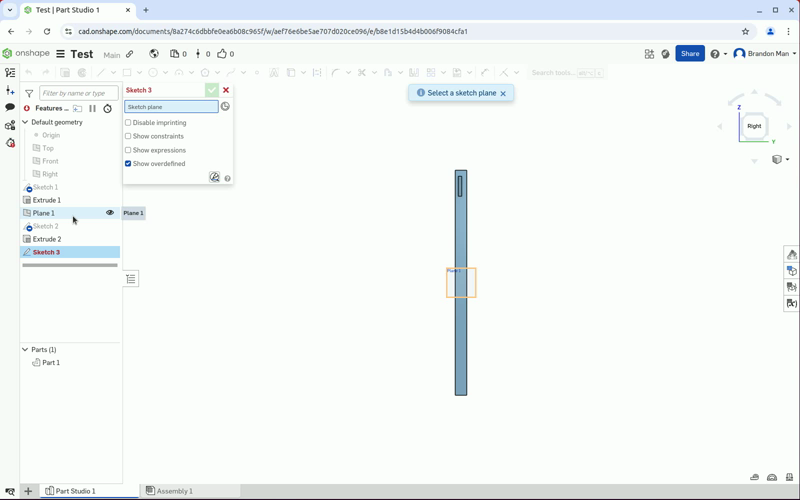
click(73, 215)
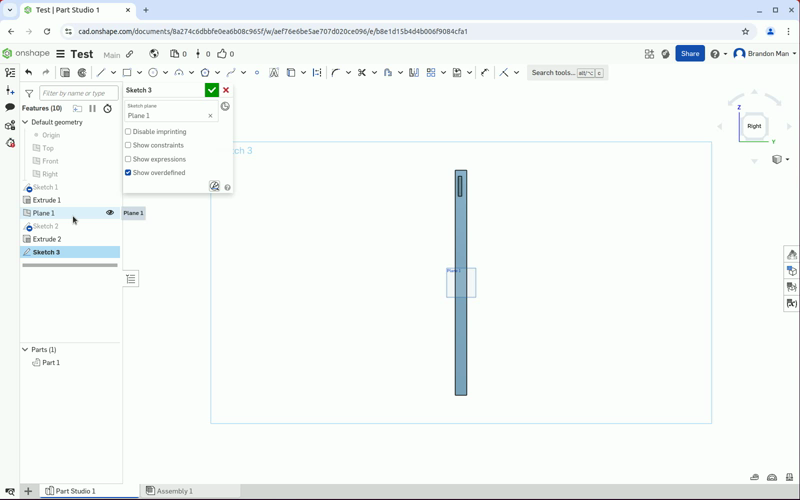
mouse_move(73, 352)
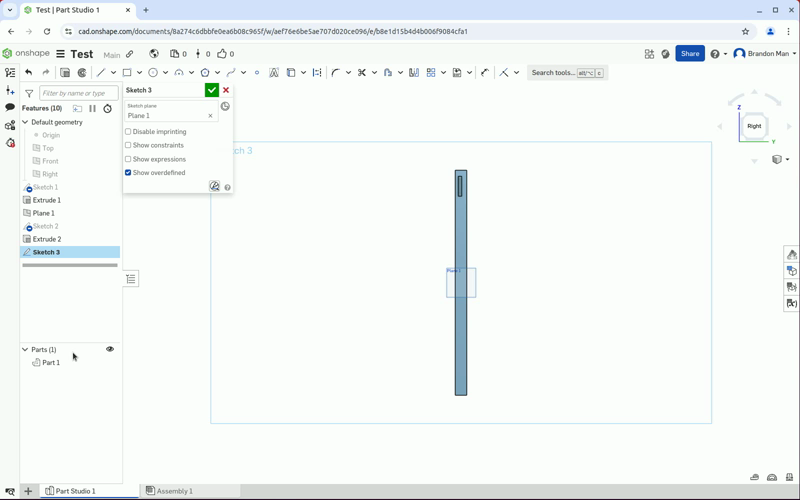
key(y)
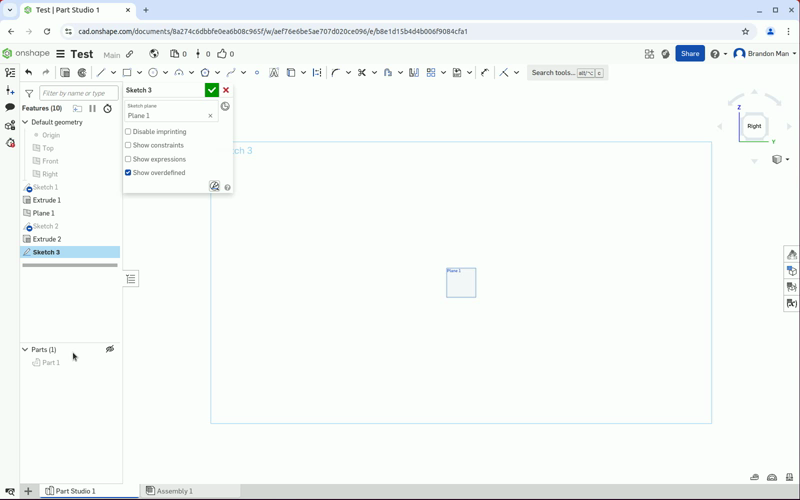
key(l)
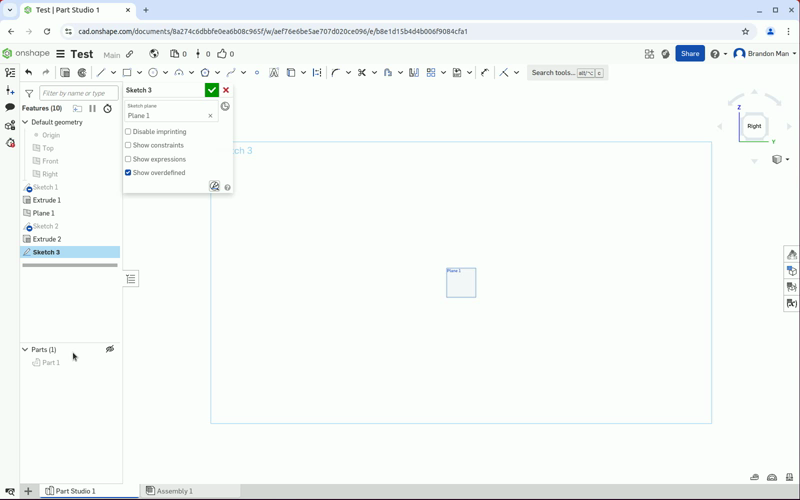
key_down(shift)
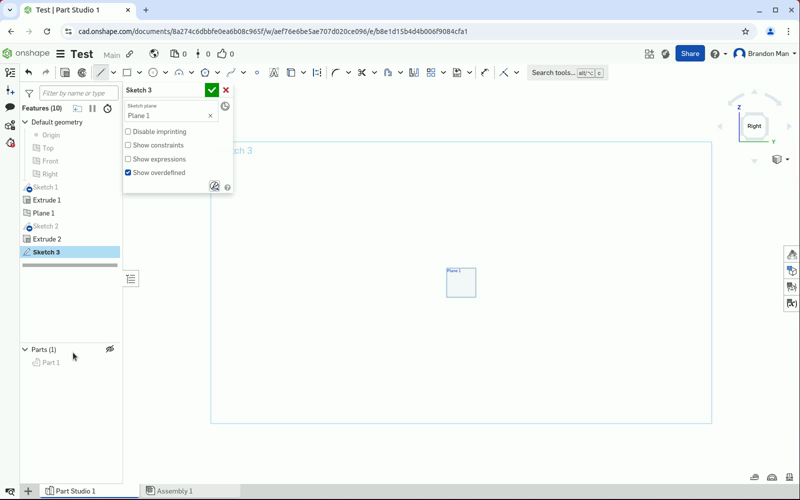
mouse_move(457, 276)
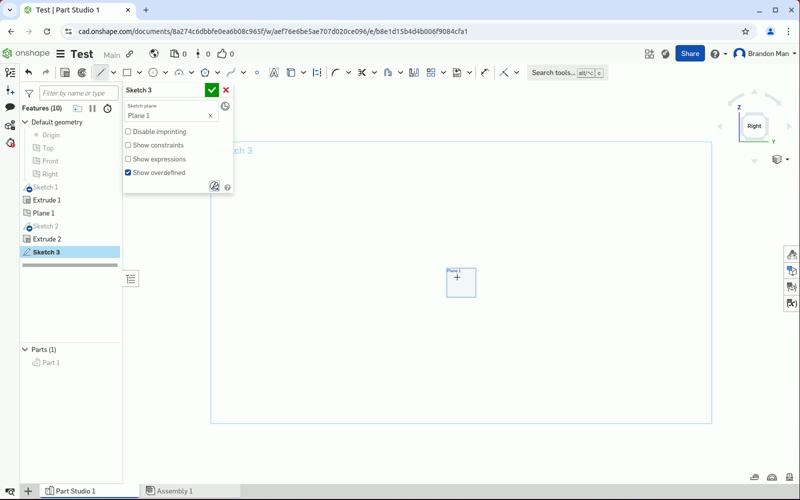
click(457, 276)
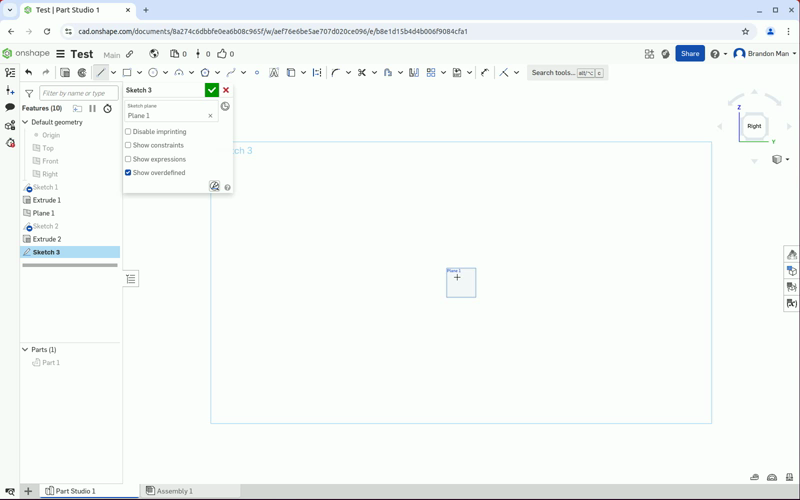
key_up(shift)
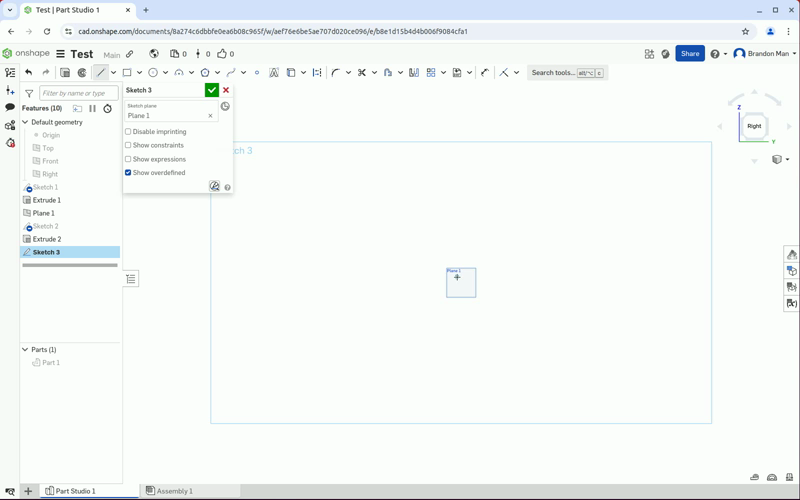
key_down(shift)
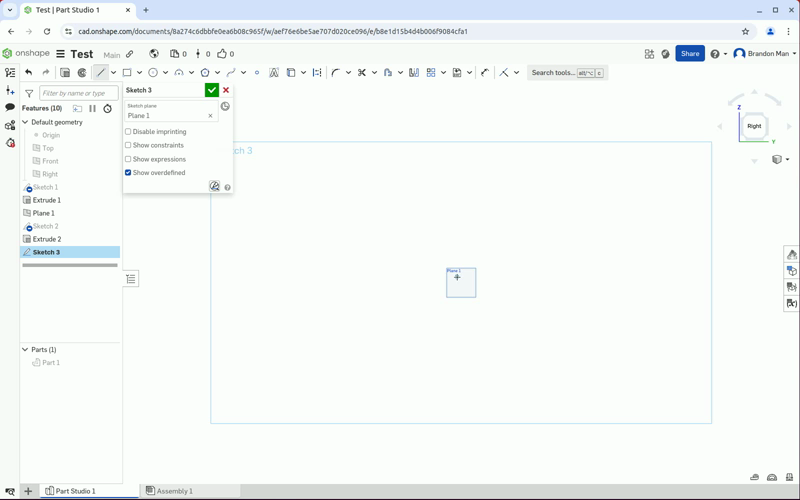
mouse_move(487, 276)
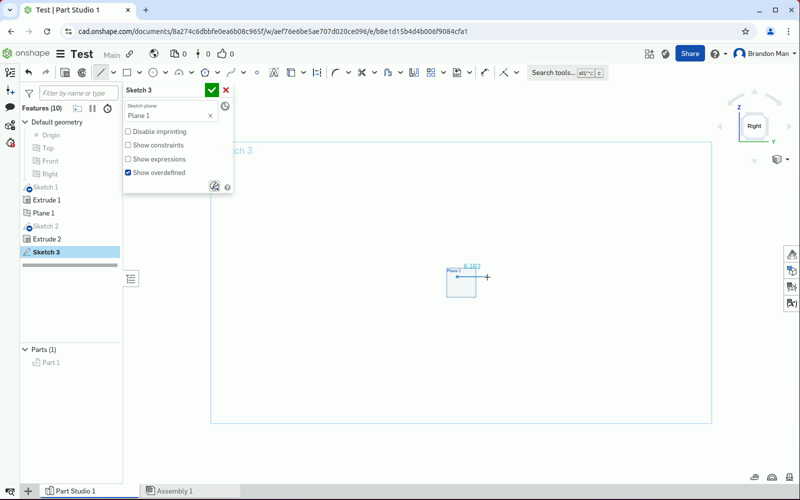
mouse_move(465, 276)
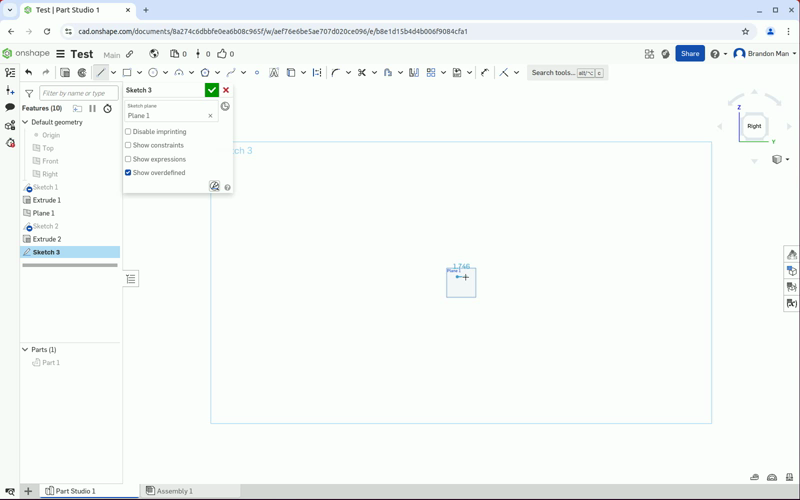
click(465, 276)
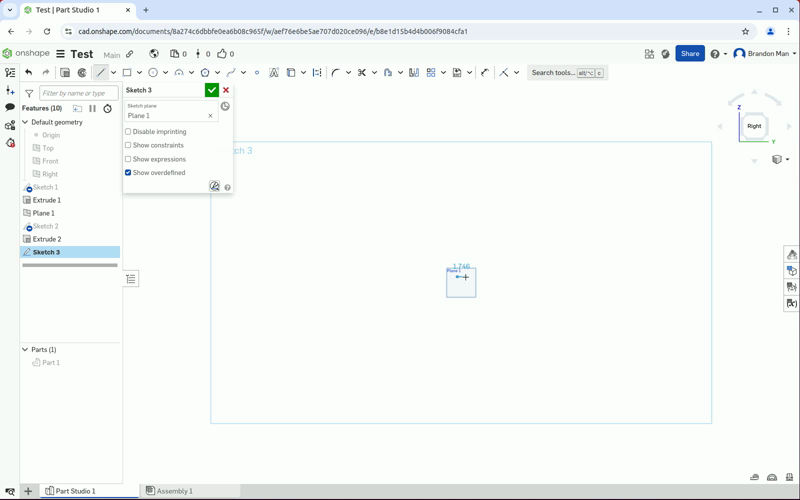
key_up(shift)
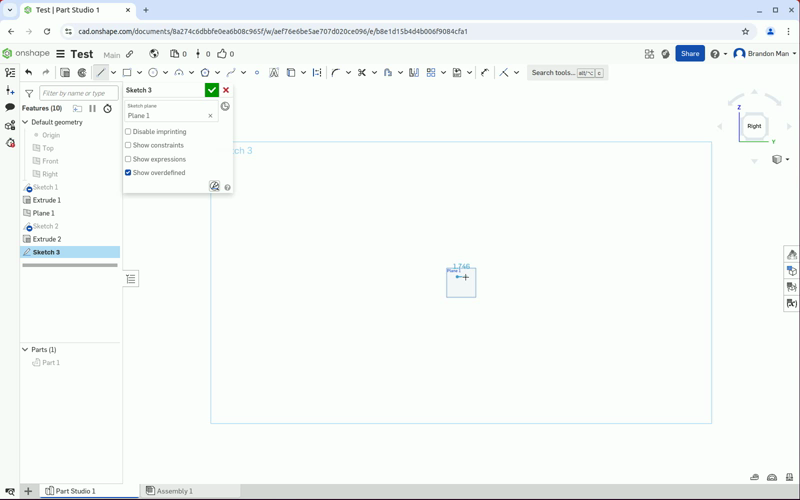
key_down(shift)
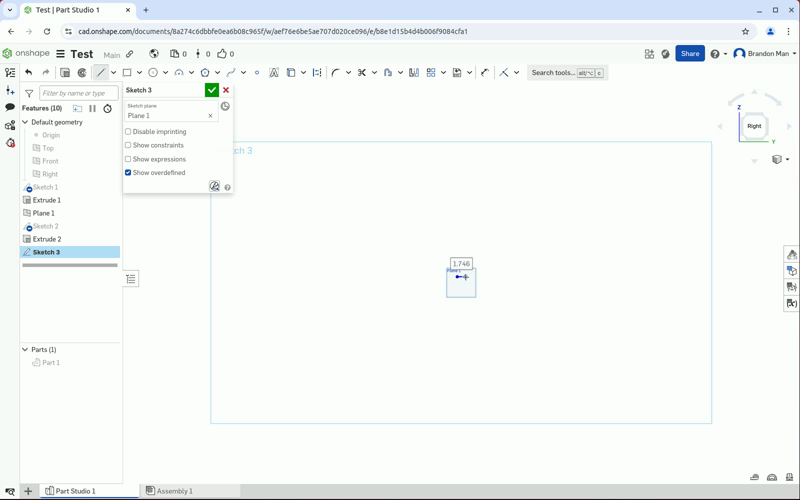
mouse_move(495, 276)
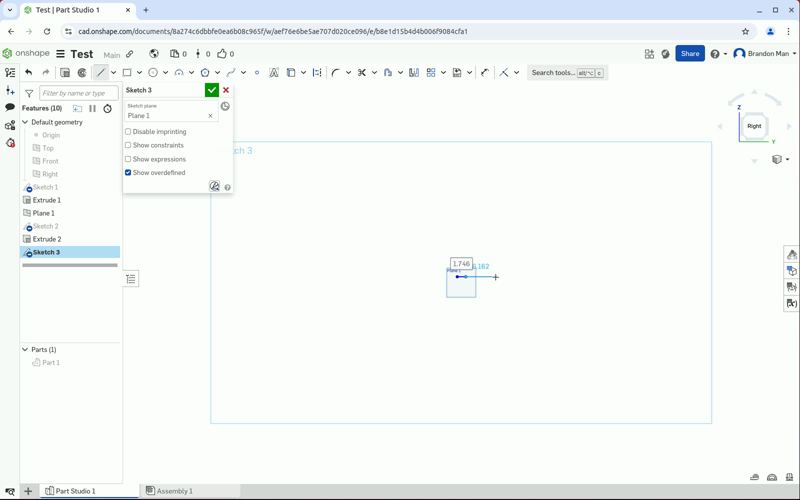
mouse_move(465, 268)
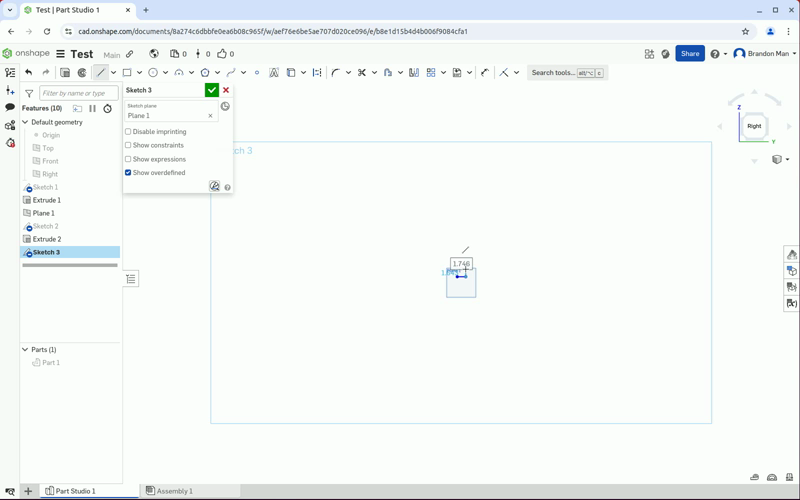
click(465, 268)
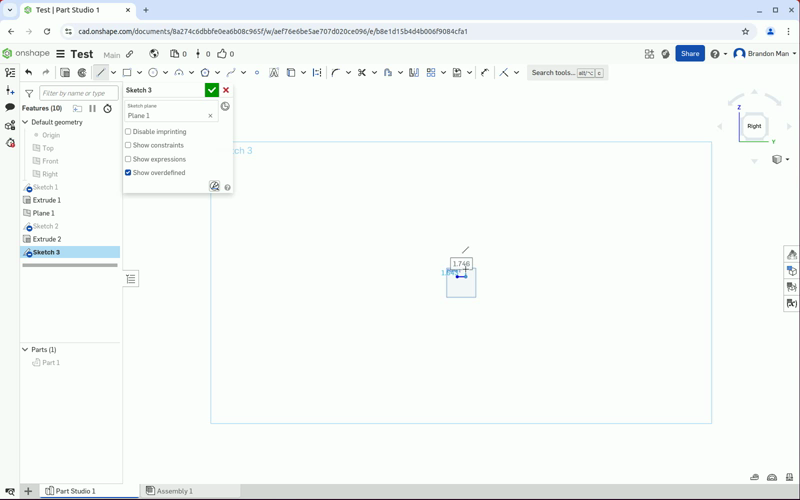
key_up(shift)
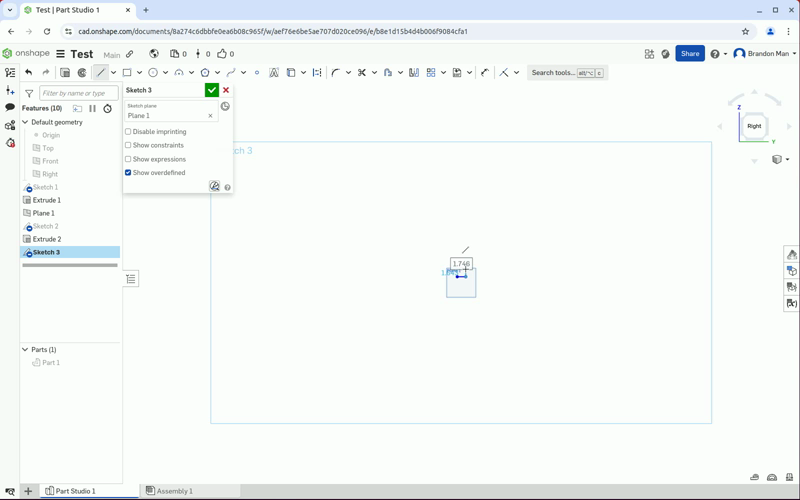
key_down(shift)
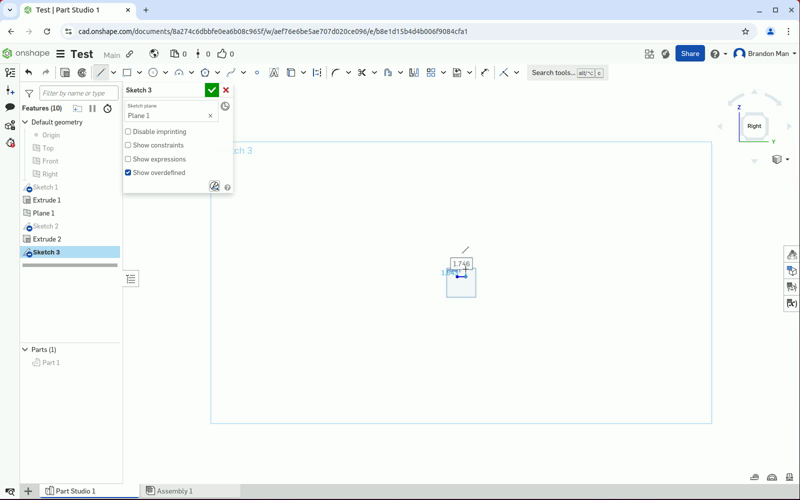
mouse_move(495, 268)
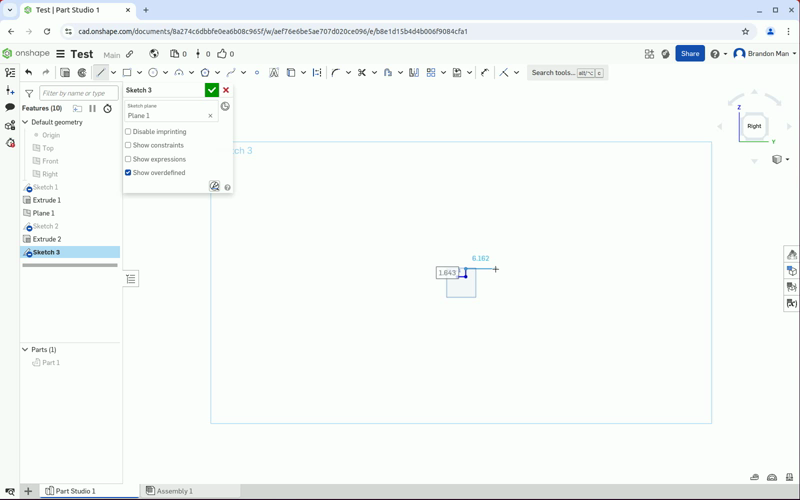
mouse_move(457, 268)
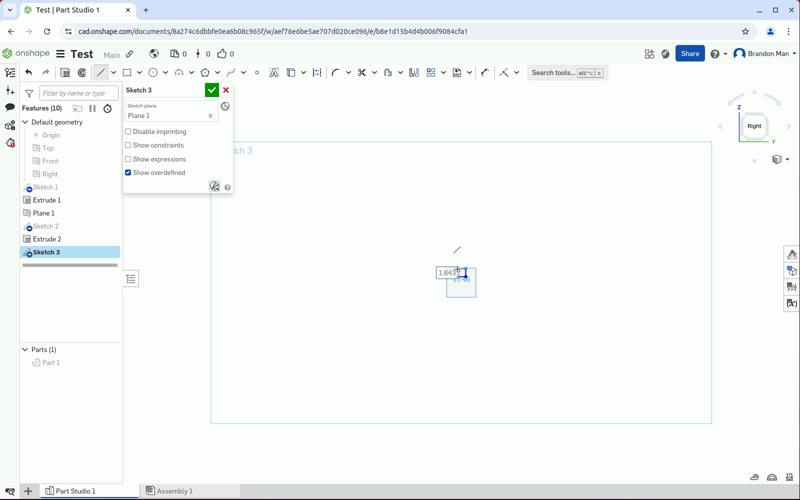
click(457, 268)
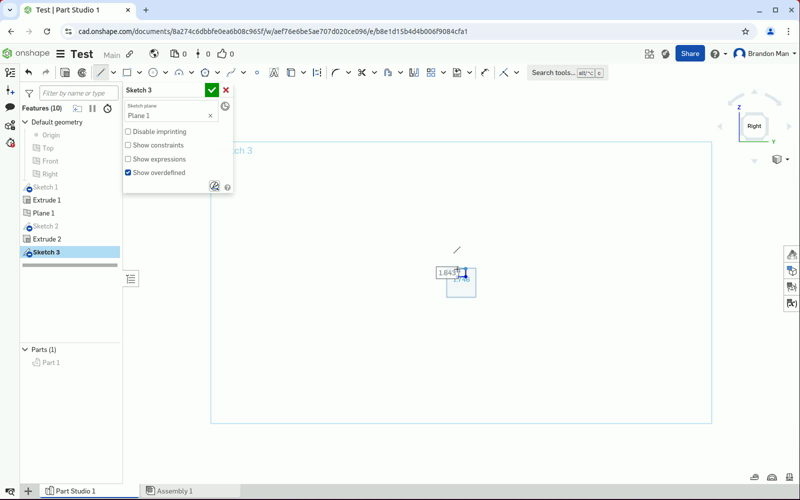
key_up(shift)
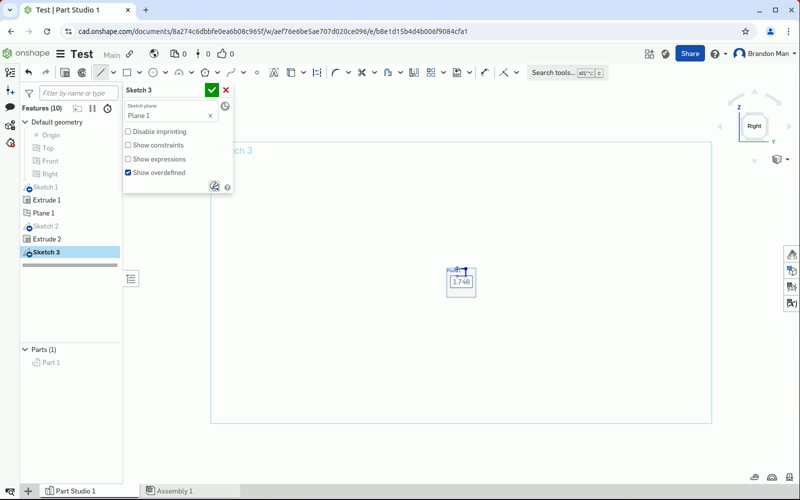
mouse_move(487, 268)
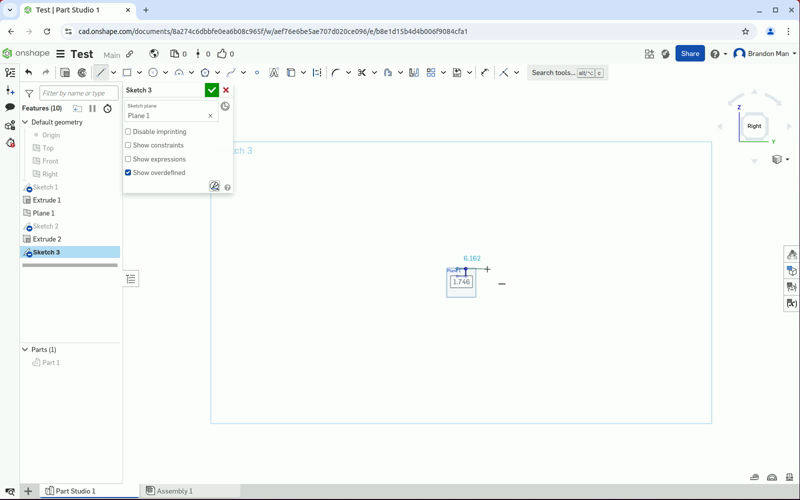
key_down(shift)
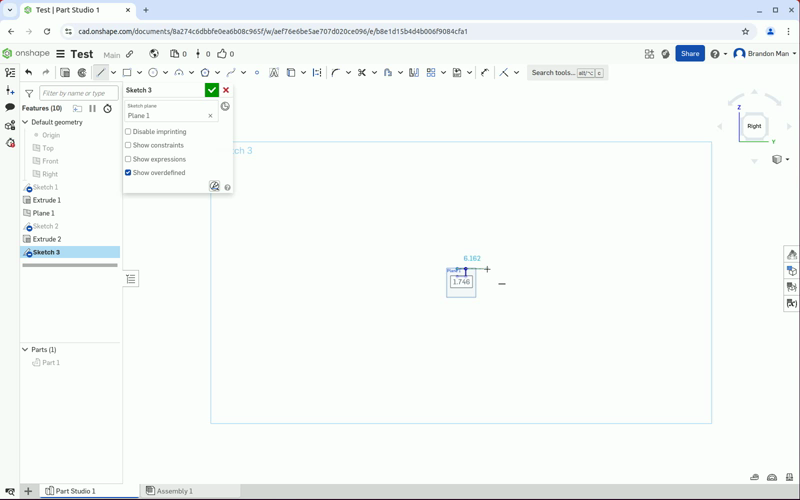
mouse_move(457, 276)
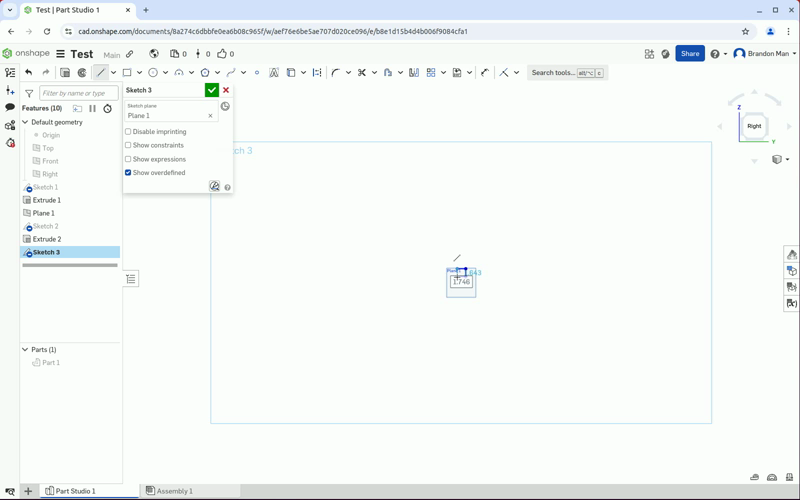
key_up(shift)
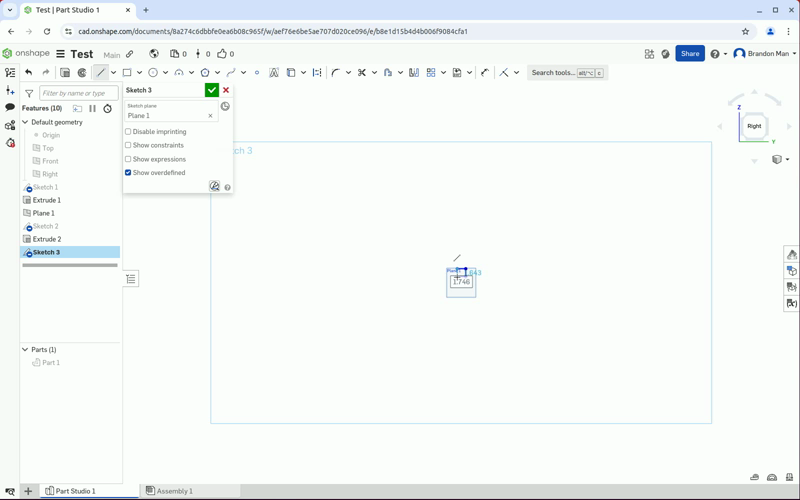
click(457, 276)
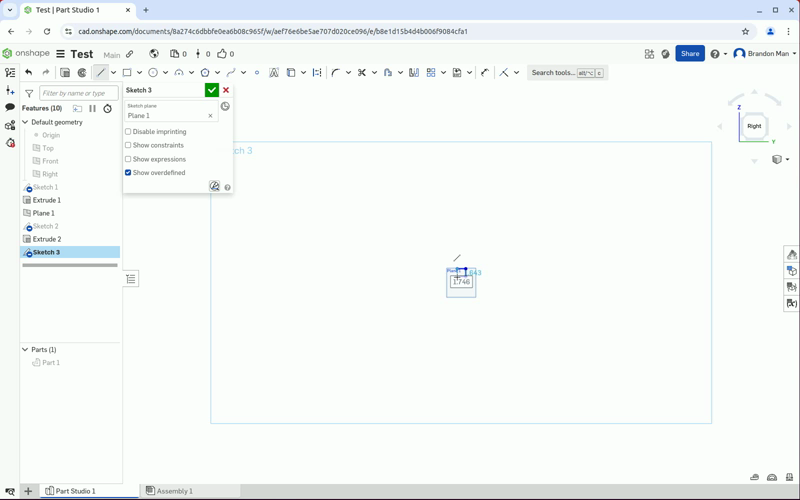
key(esc)
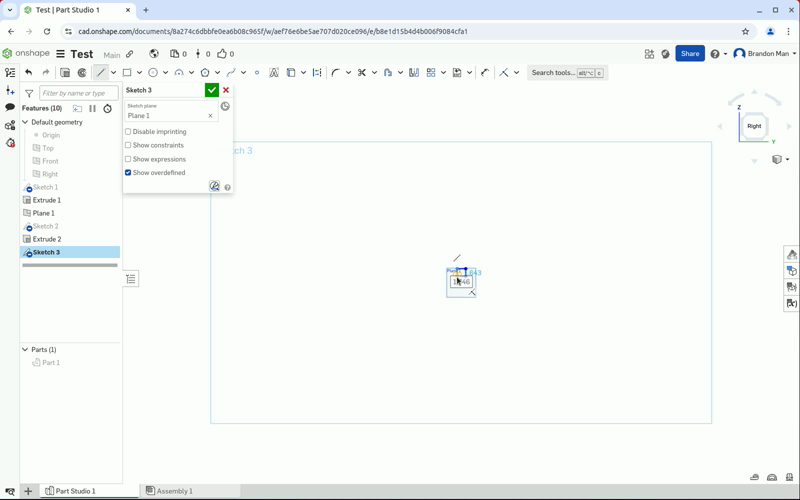
mouse_move(461, 274)
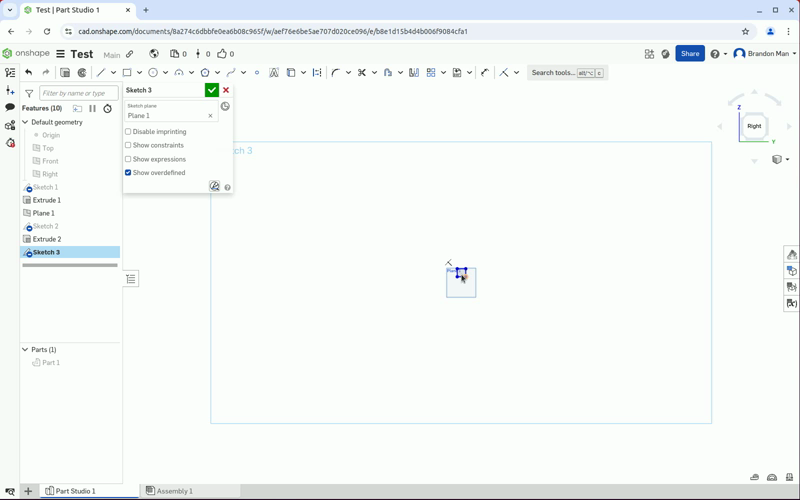
scroll(6)
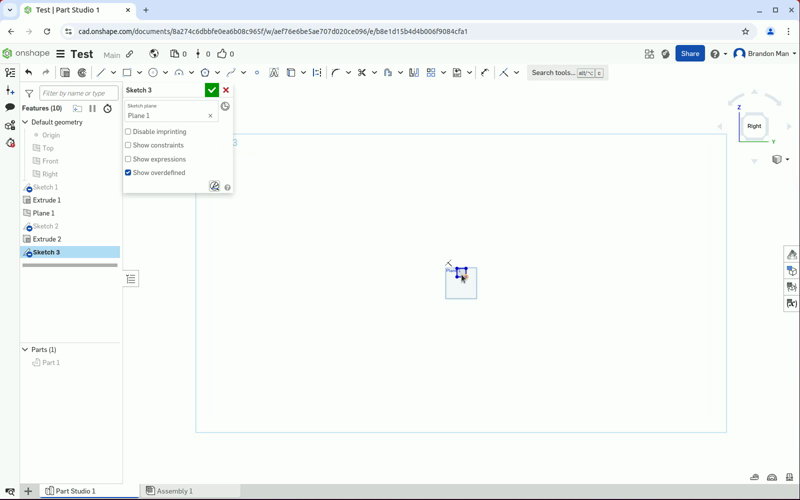
scroll(6)
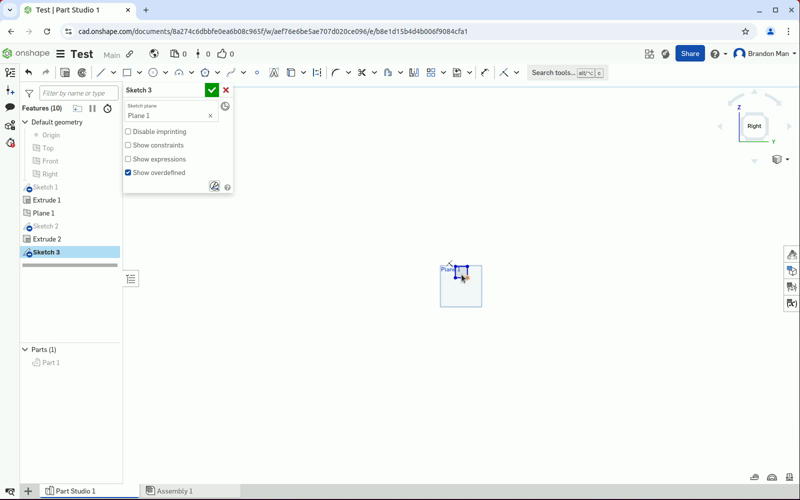
scroll(6)
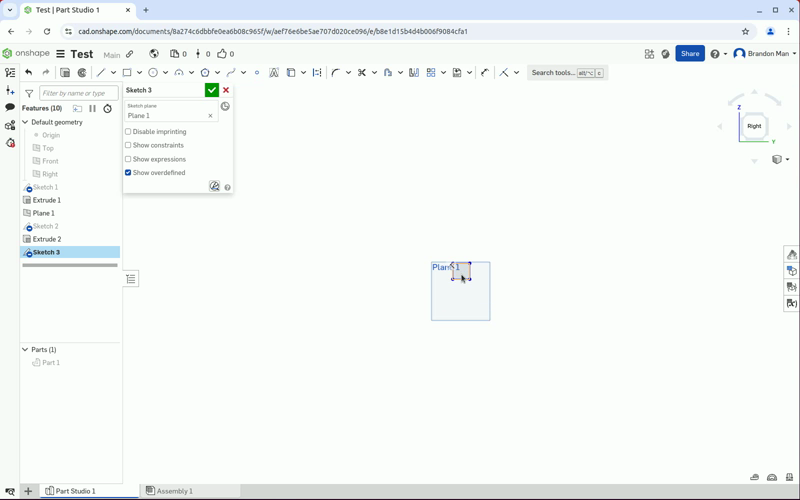
scroll(6)
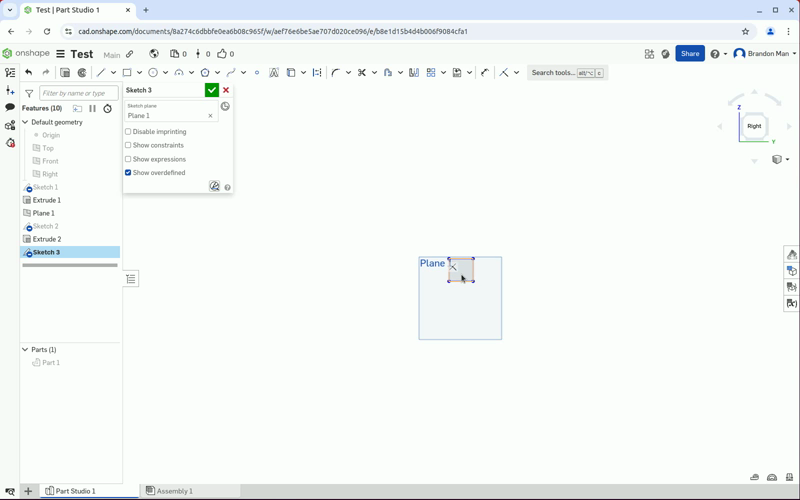
scroll(6)
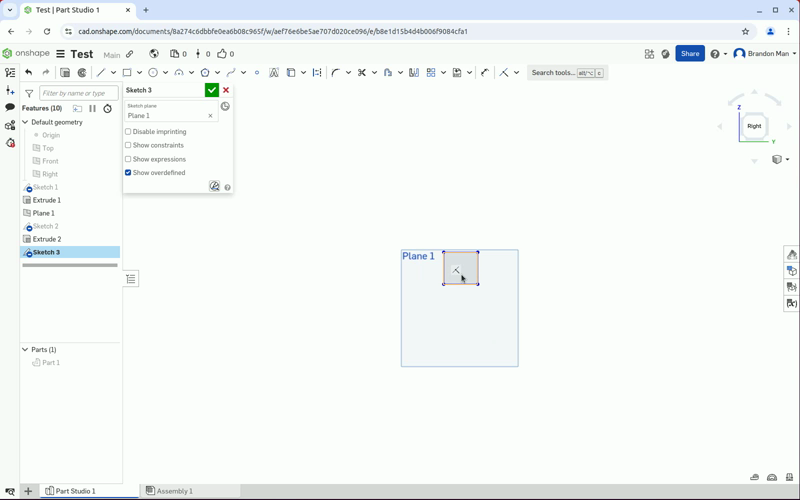
scroll(6)
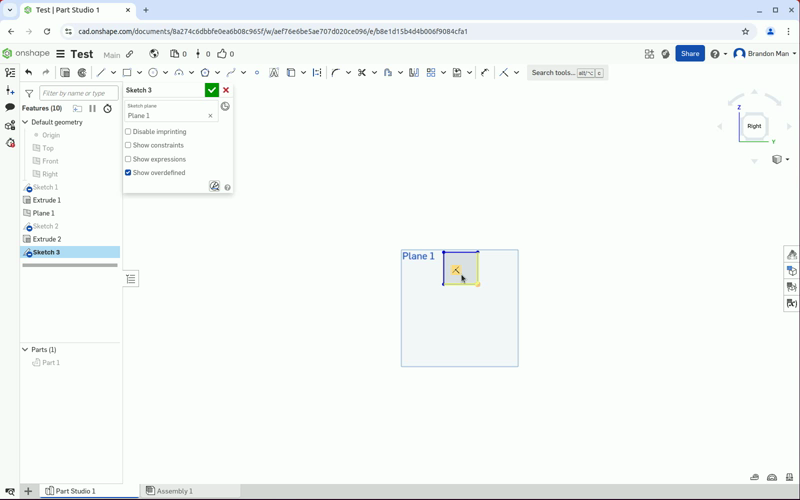
scroll(6)
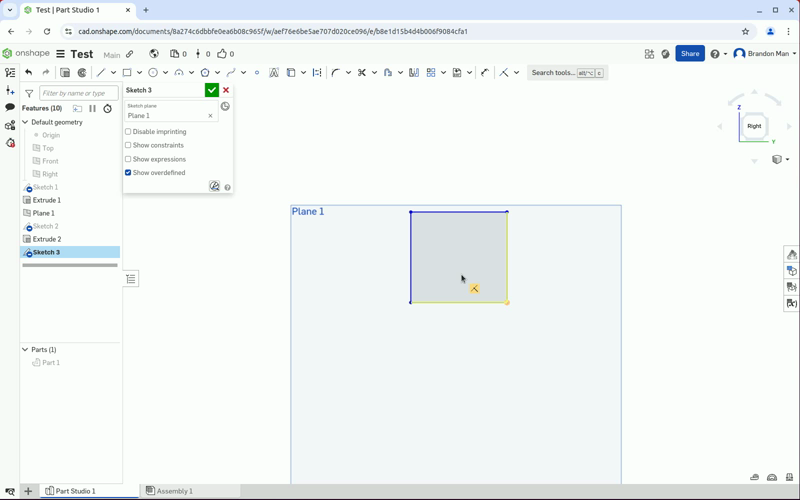
click(461, 274)
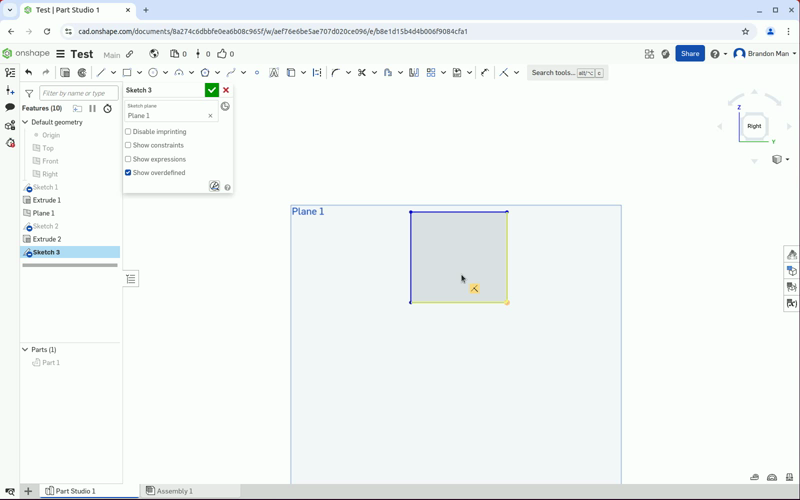
scroll(-6)
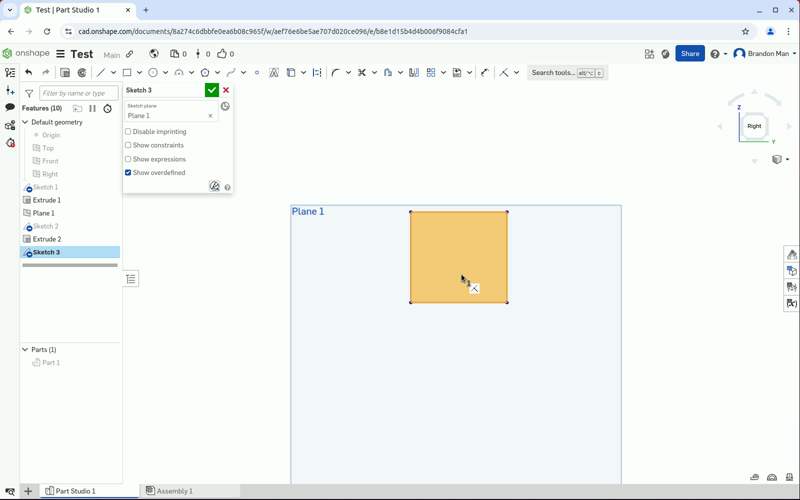
scroll(-6)
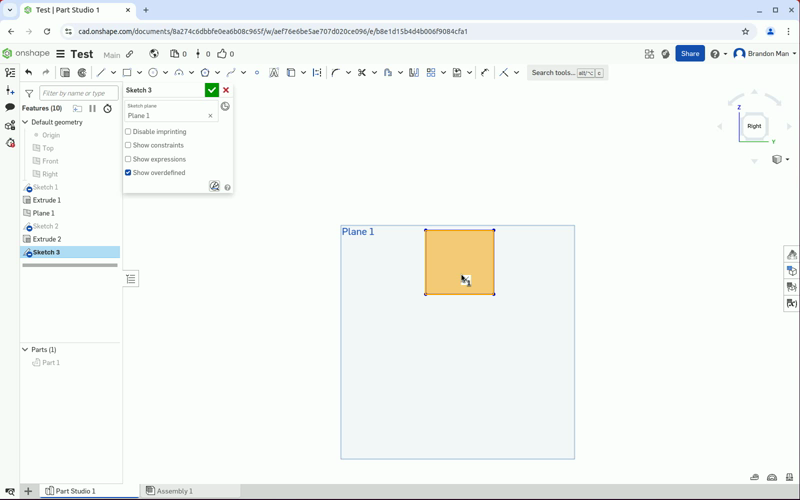
scroll(-6)
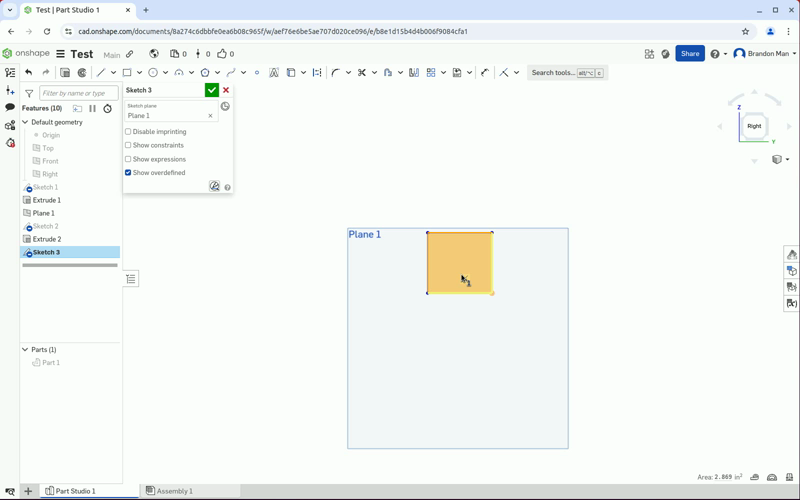
scroll(-6)
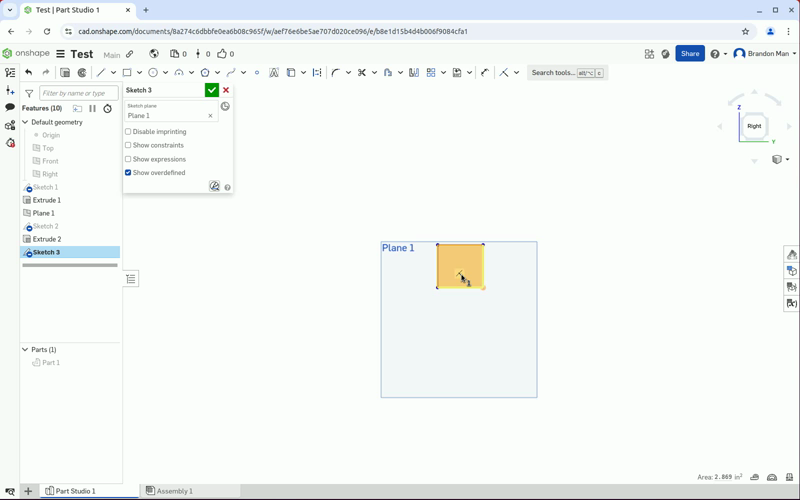
scroll(-6)
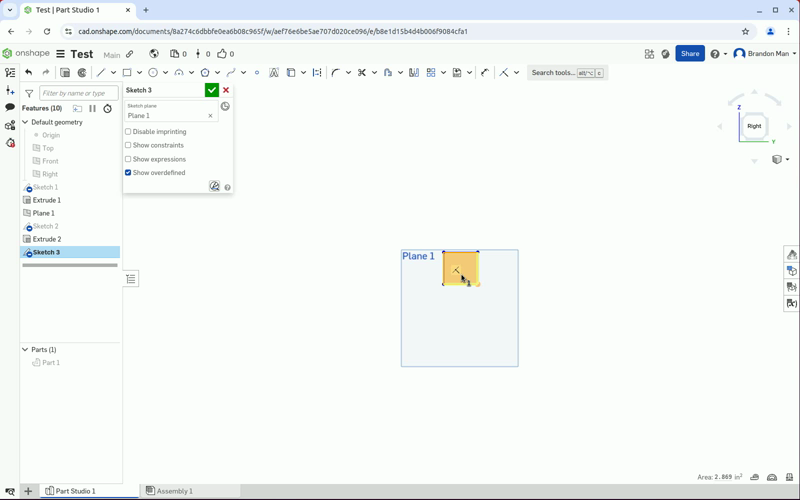
scroll(-6)
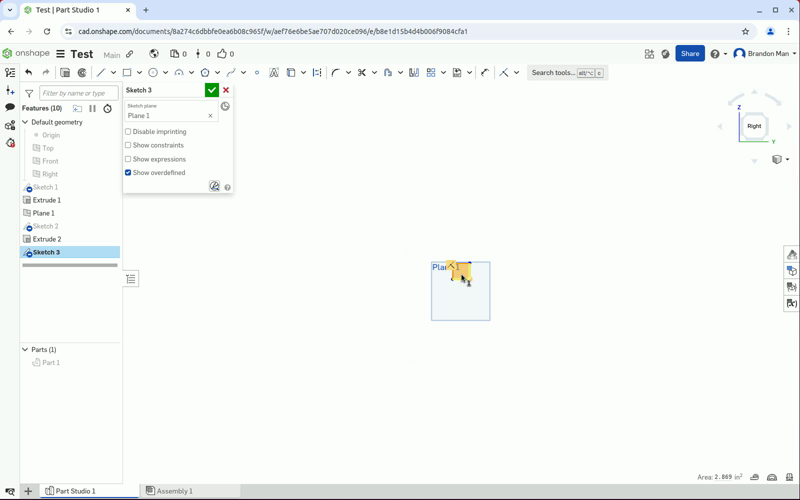
scroll(-6)
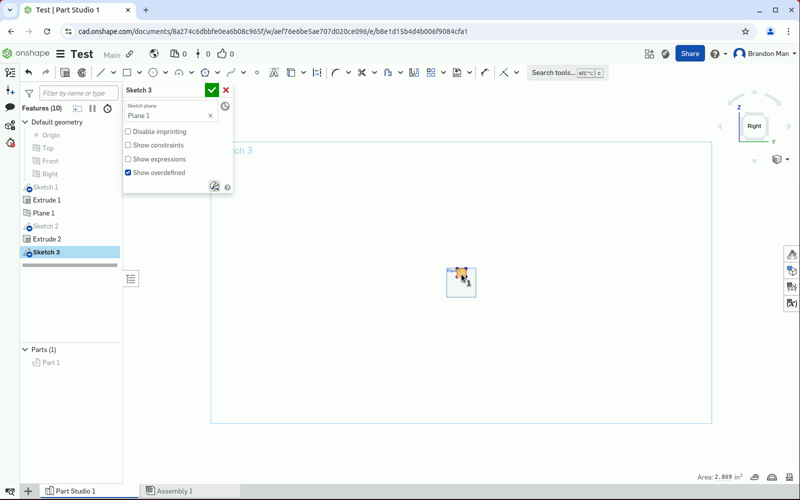
mouse_move(73, 352)
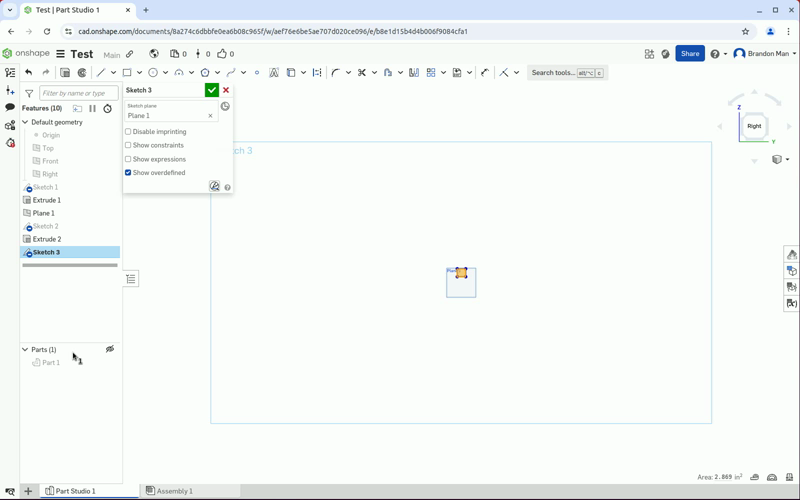
key(shift+y)
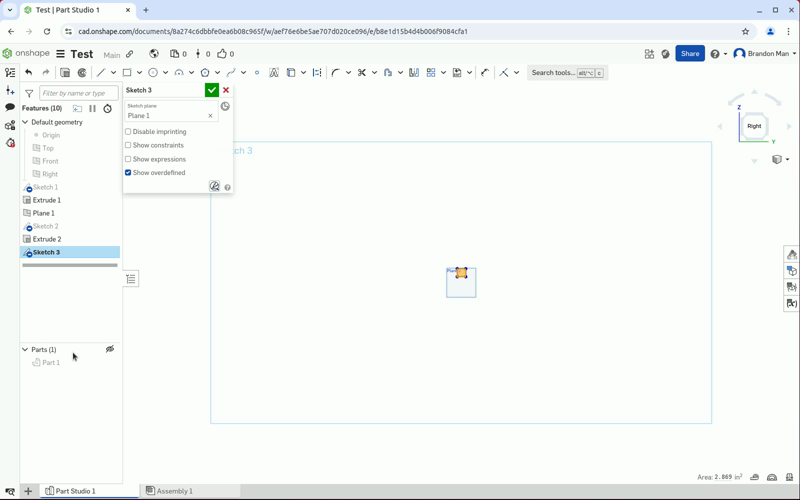
key(shift+e)
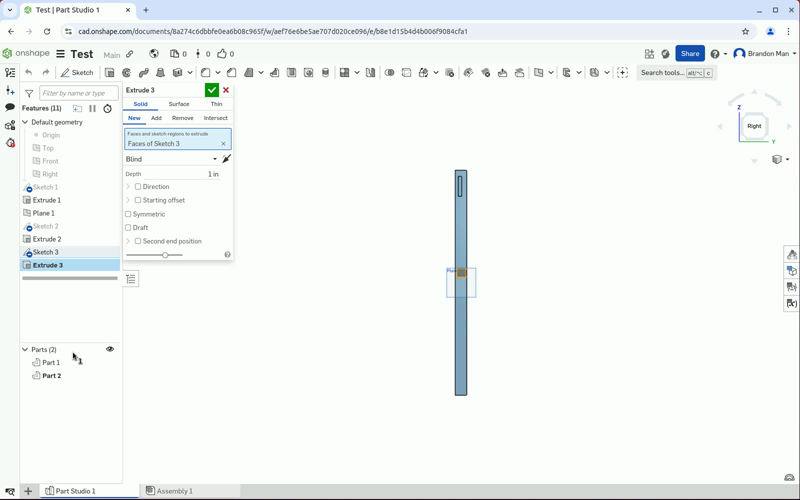
mouse_move(143, 106)
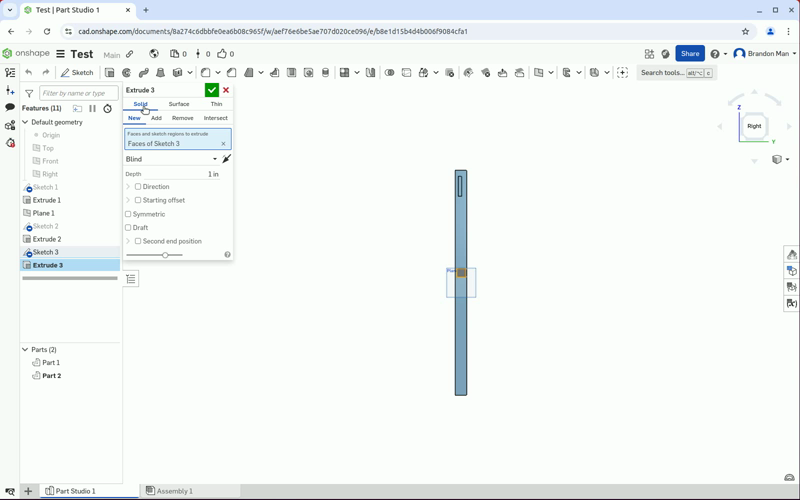
click(143, 106)
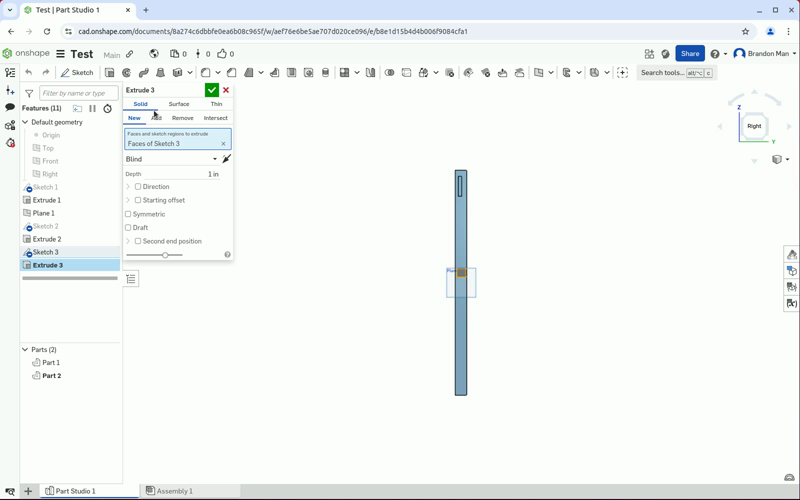
mouse_move(186, 120)
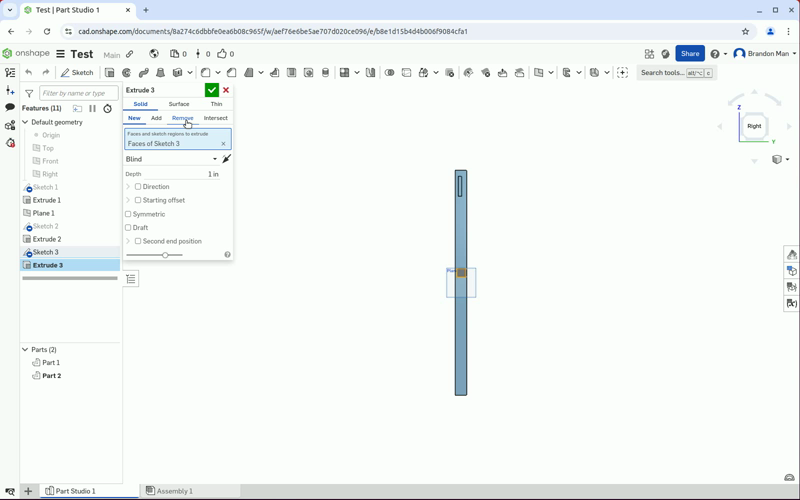
click(186, 120)
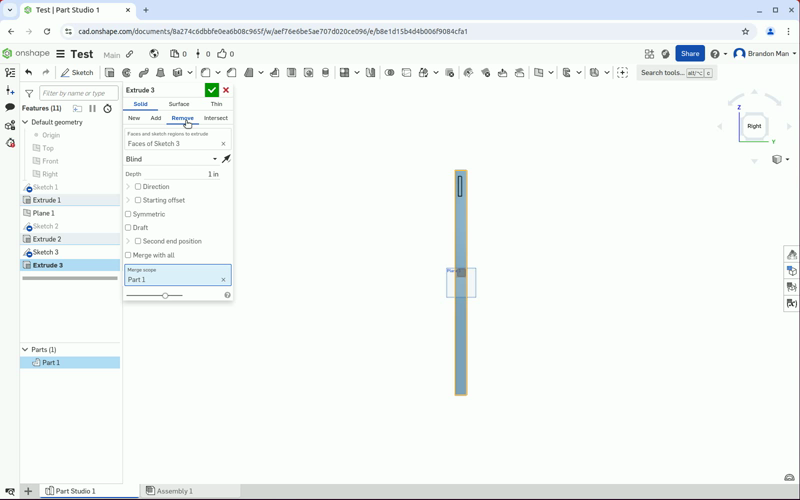
key(tab, 4)
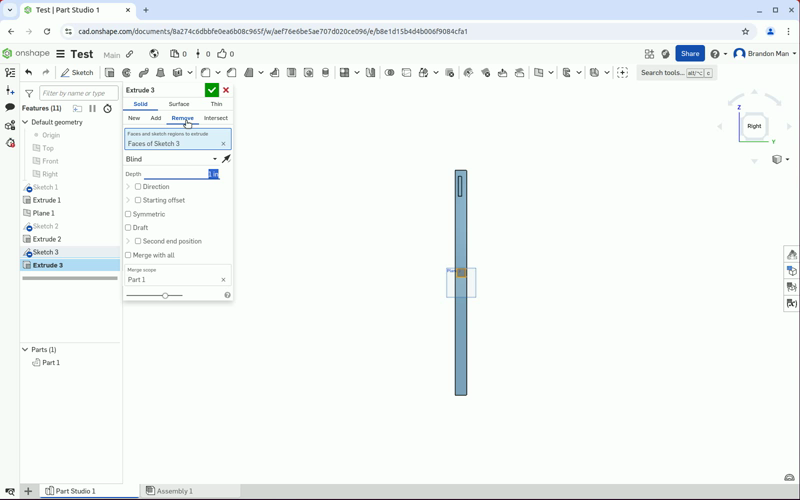
text(0.722)
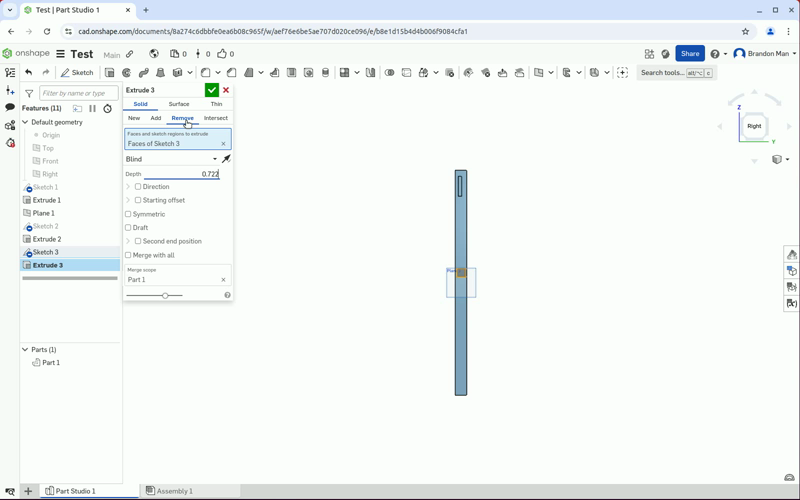
key(tab, 6)
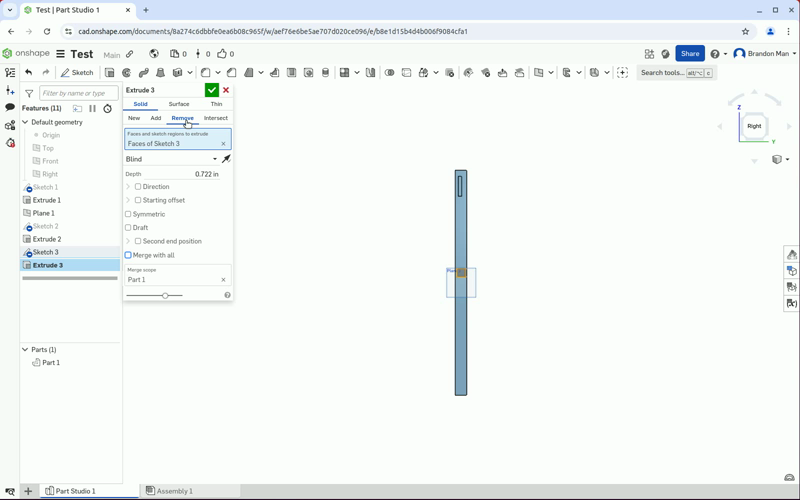
key(space)
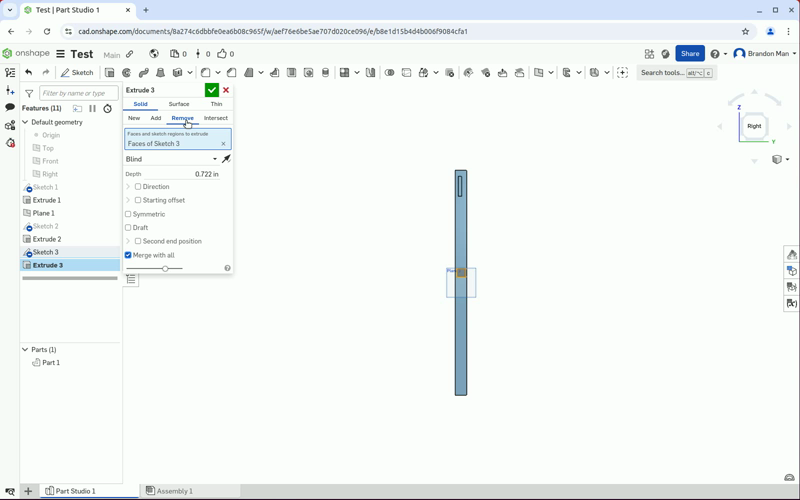
key(enter)
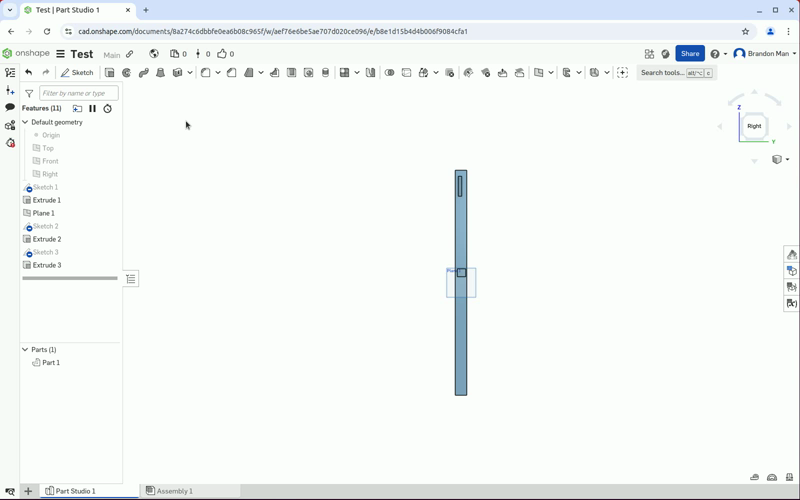
key(shift+h)
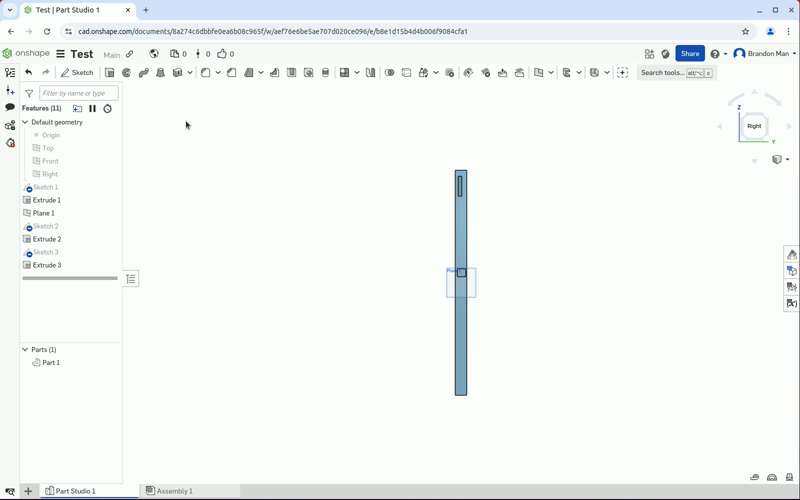
key(shift+h)
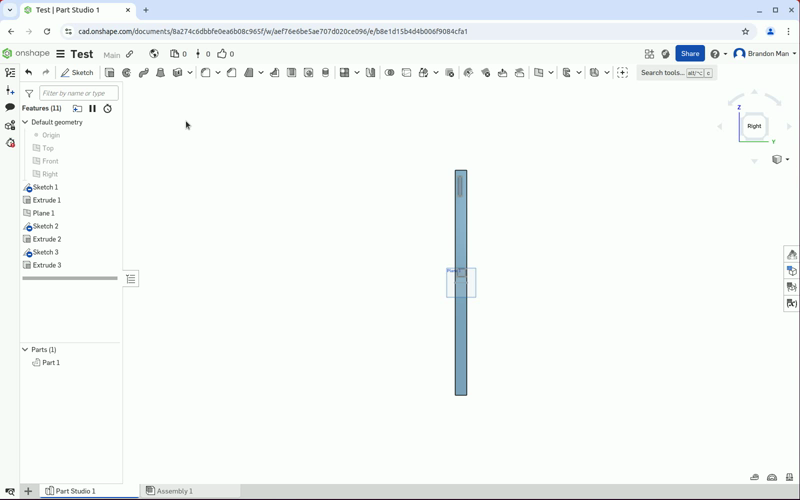
key(shift+7)
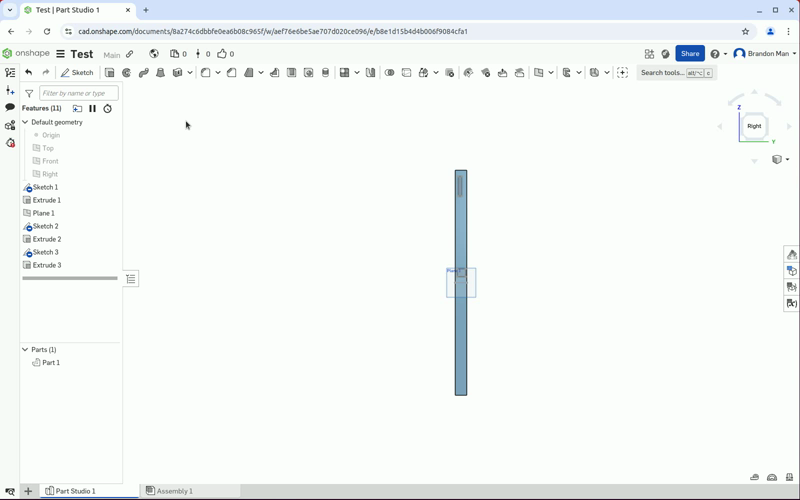
key(right, 2)
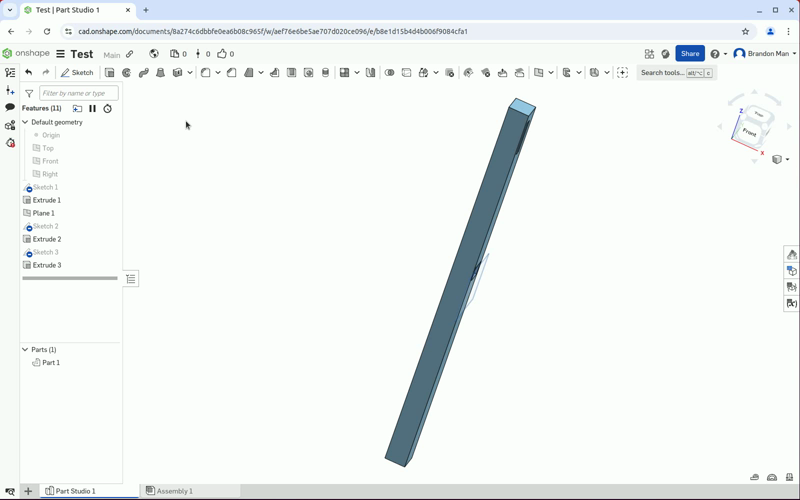
key(down, 2)
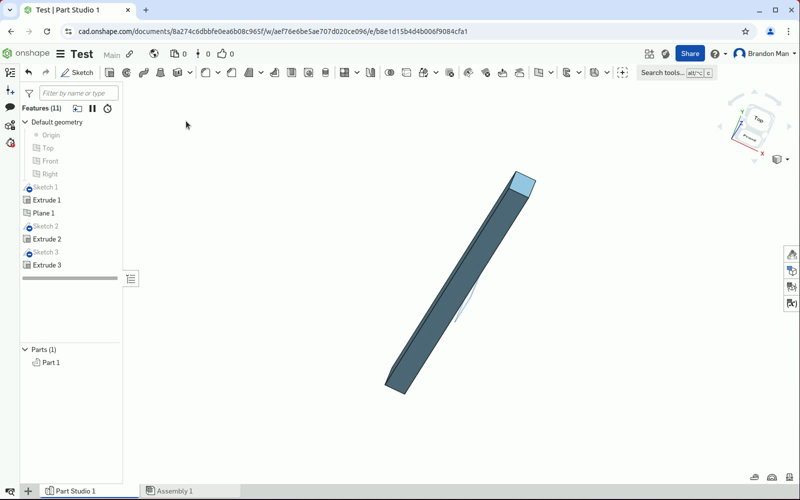
key(up, 2)
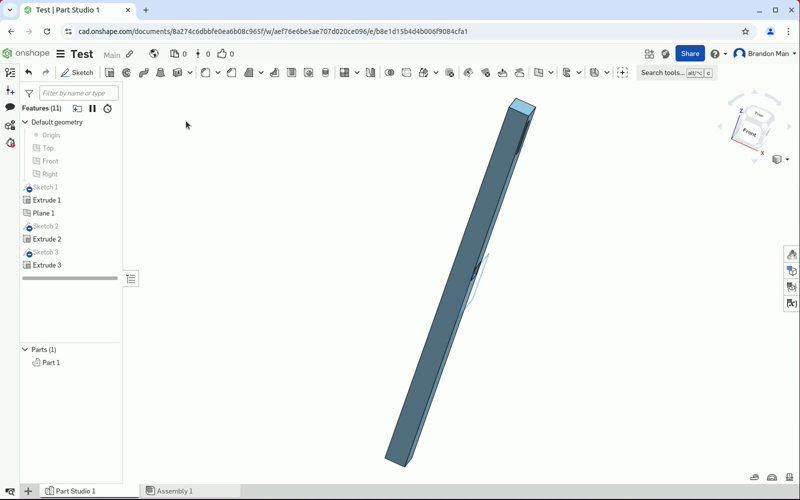
key(left, 2)
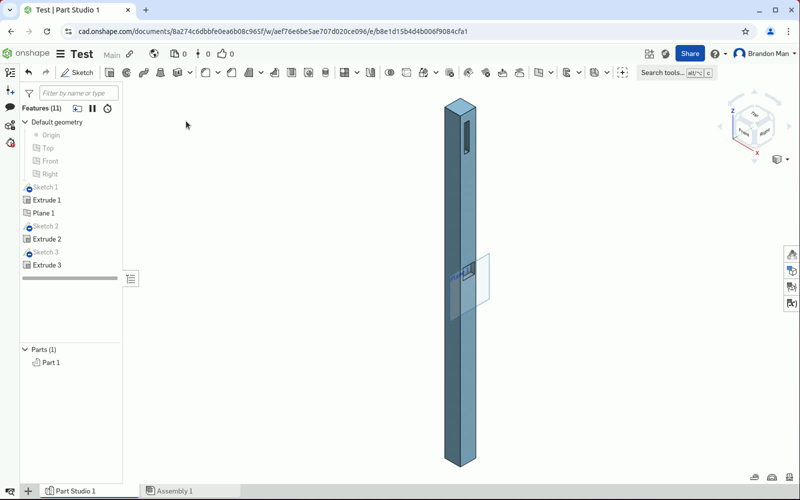
mouse_move(73, 189)
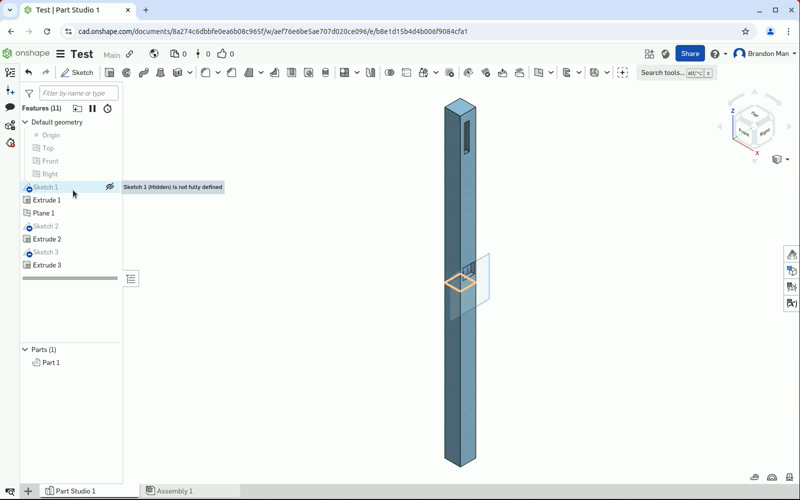
click(73, 189)